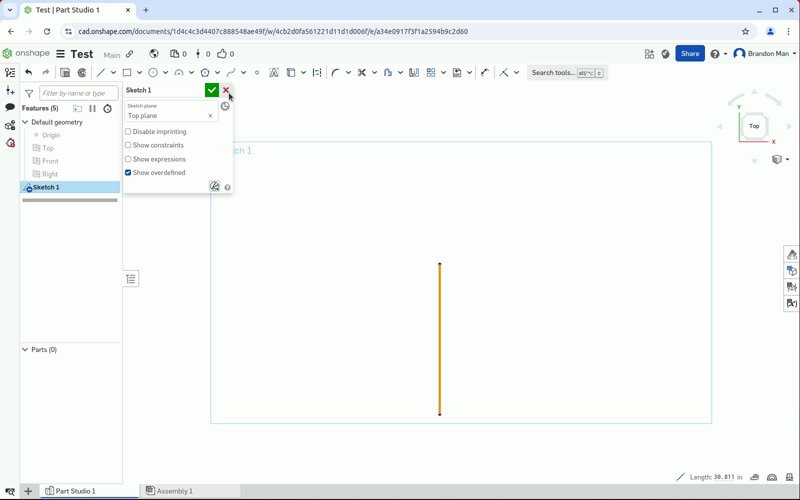
key(shift+h)
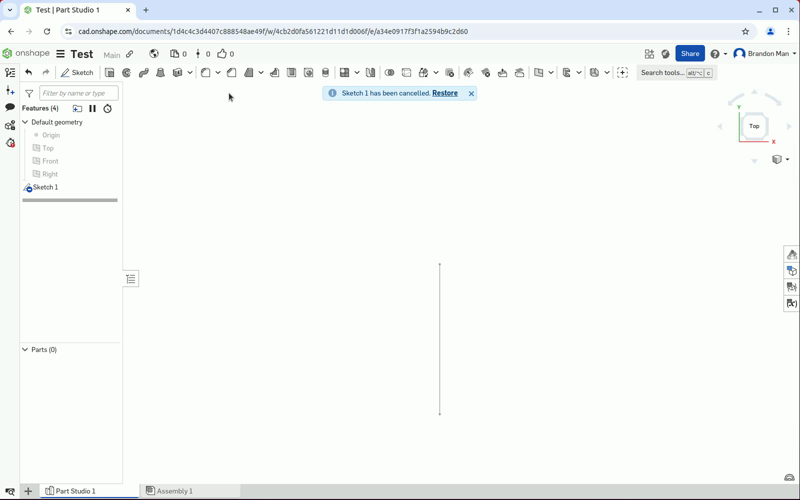
mouse_move(73, 352)
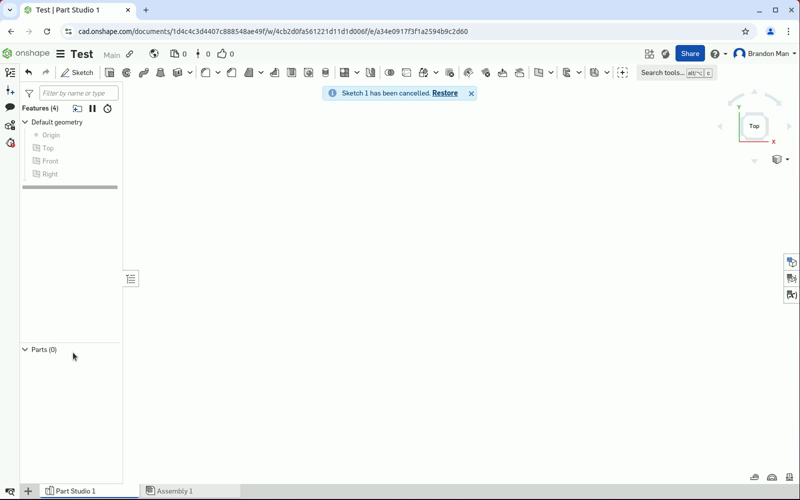
key(y)
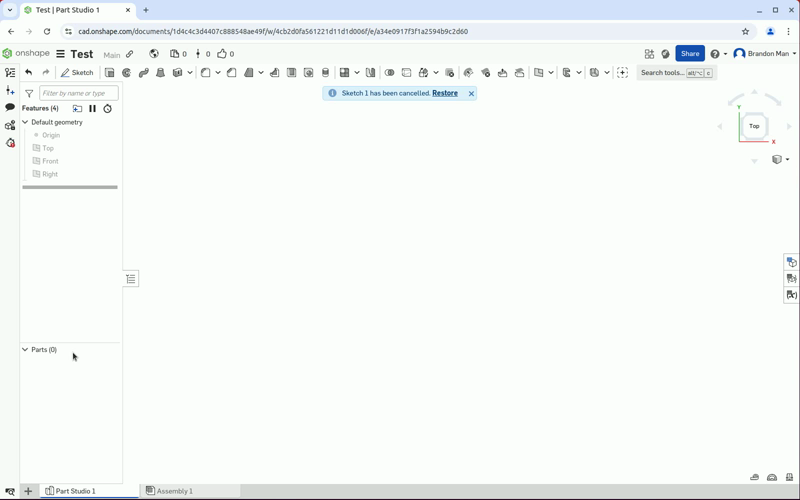
key(shift+p)
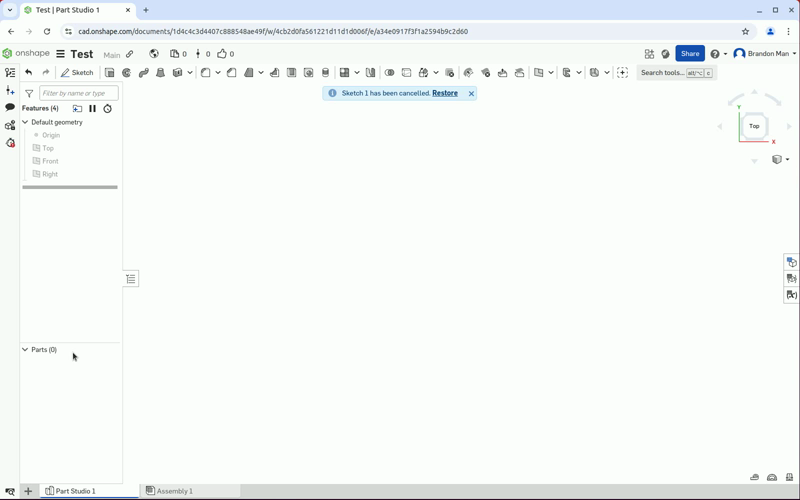
key(space)
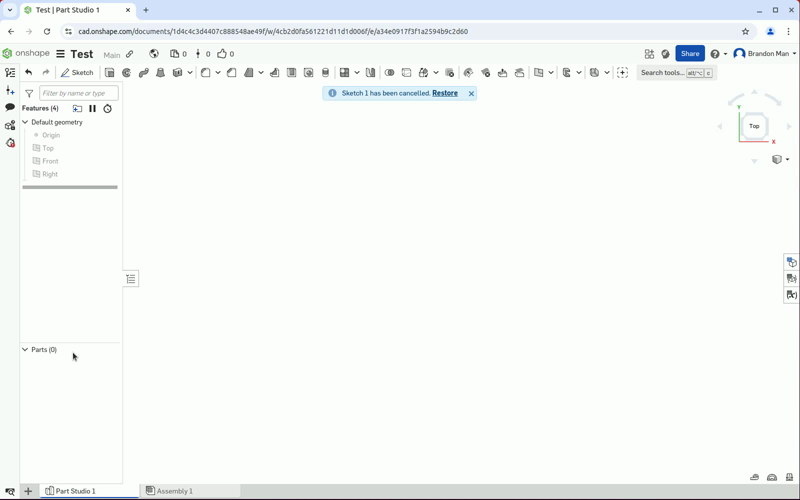
key_down(shift)
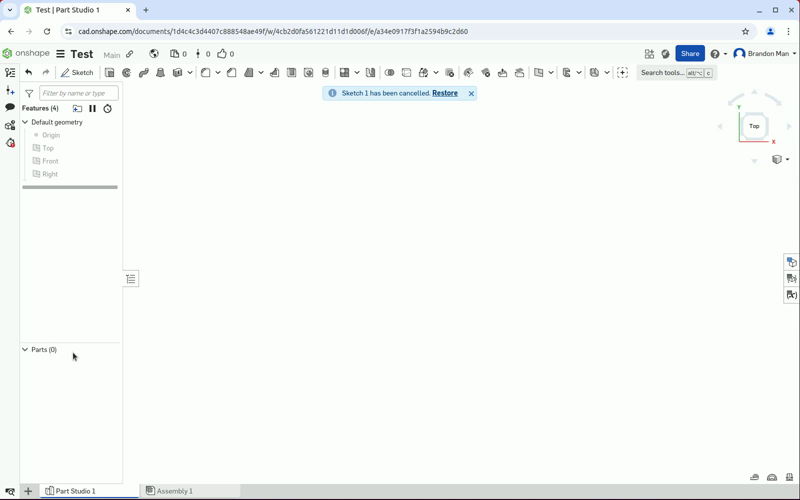
key(up)
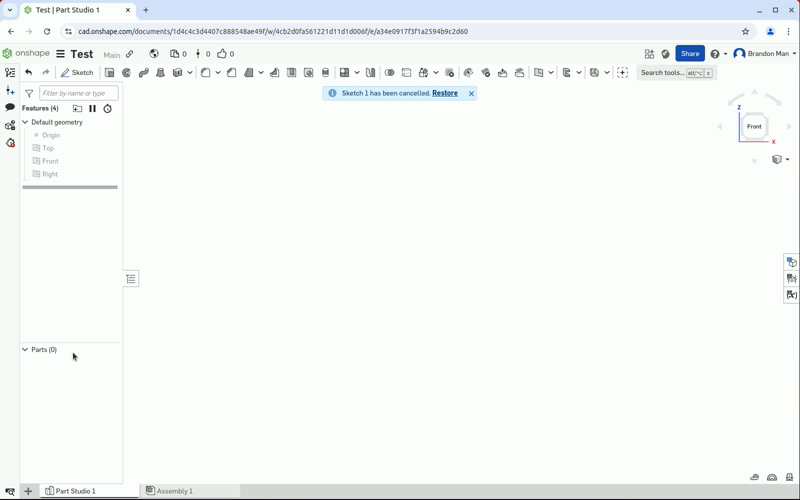
key_up(shift)
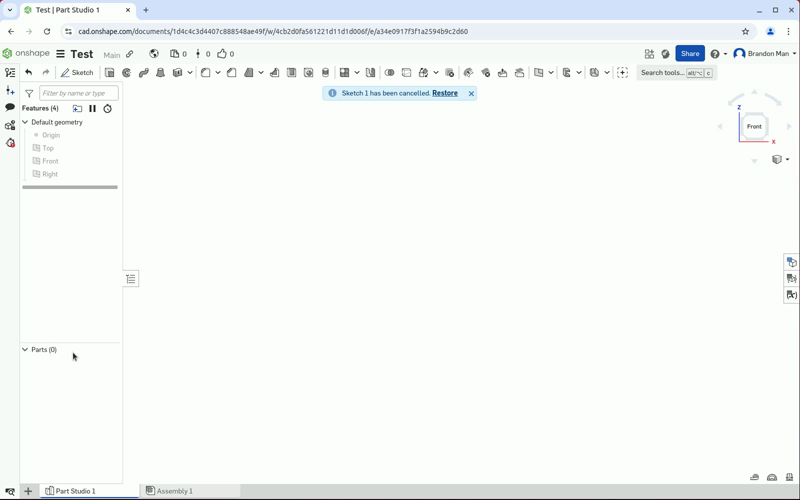
mouse_move(73, 352)
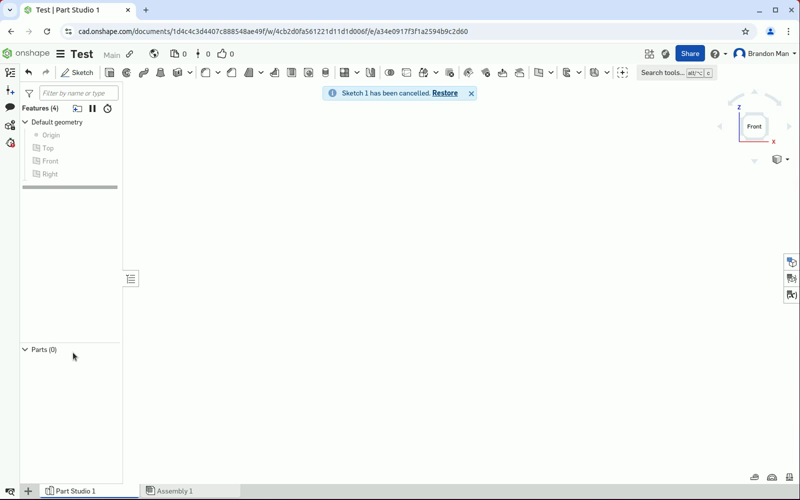
key(shift+y)
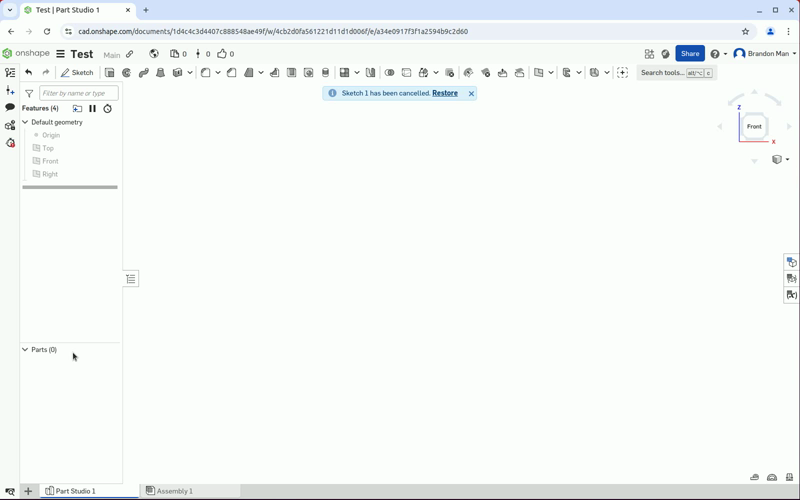
key(shift+s)
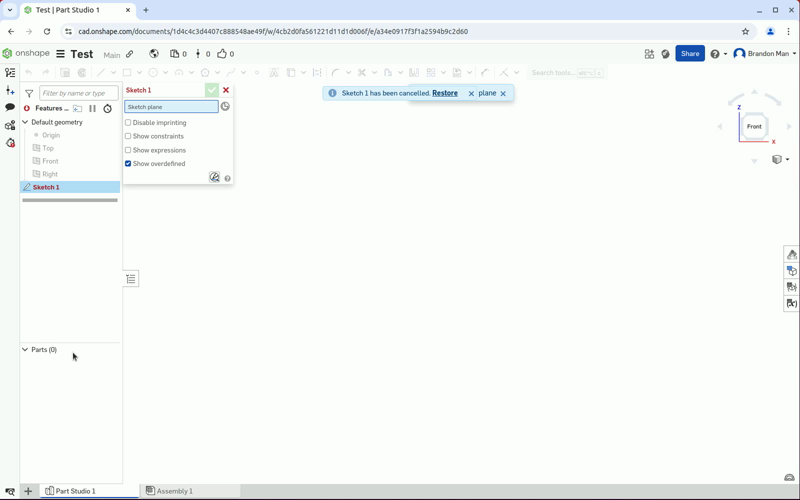
mouse_move(73, 163)
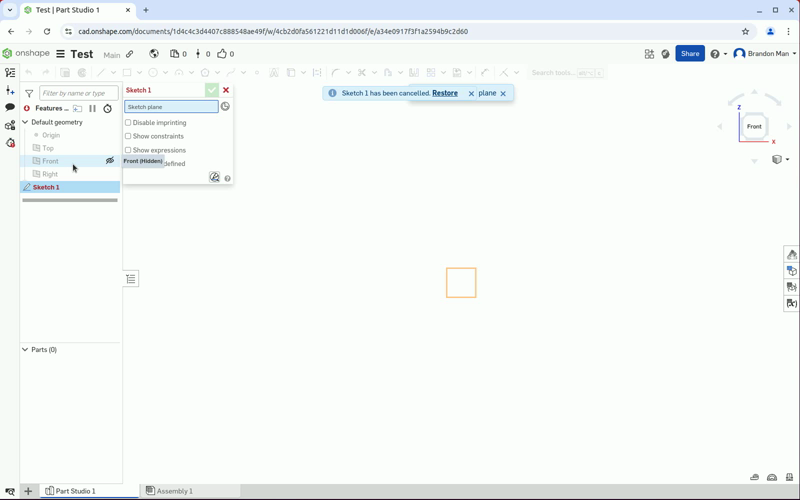
click(73, 163)
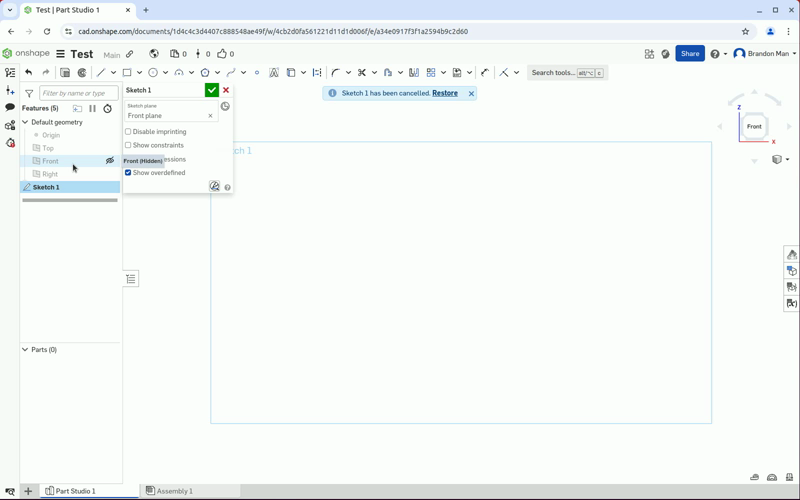
mouse_move(73, 352)
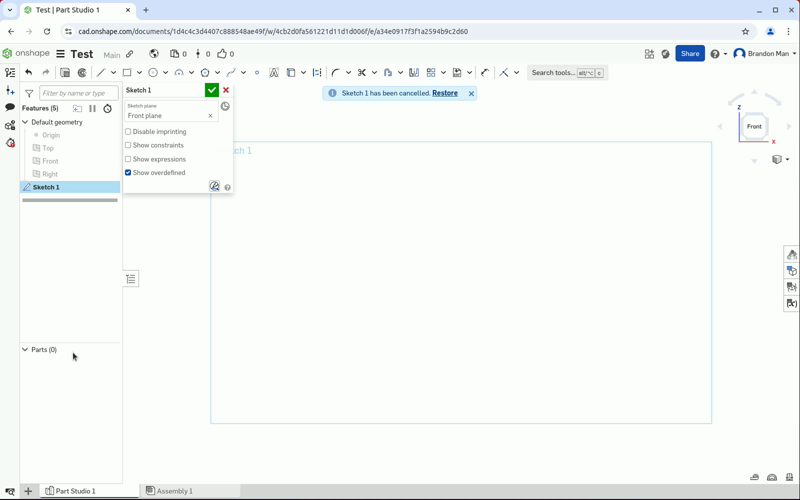
key(y)
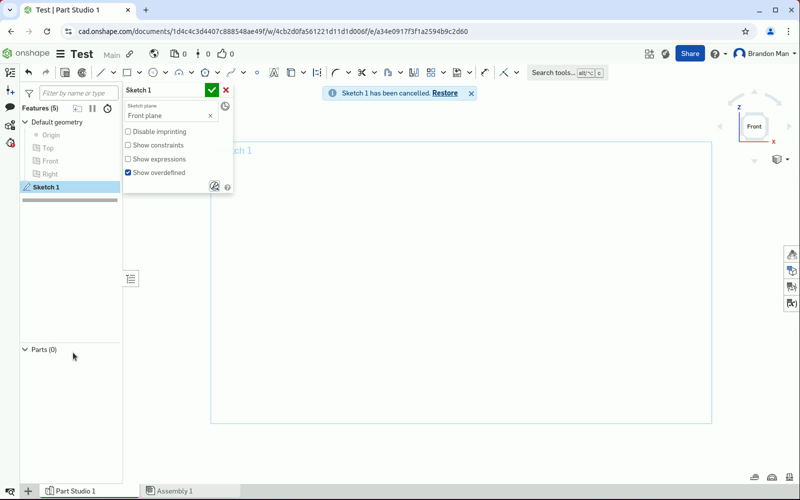
key(l)
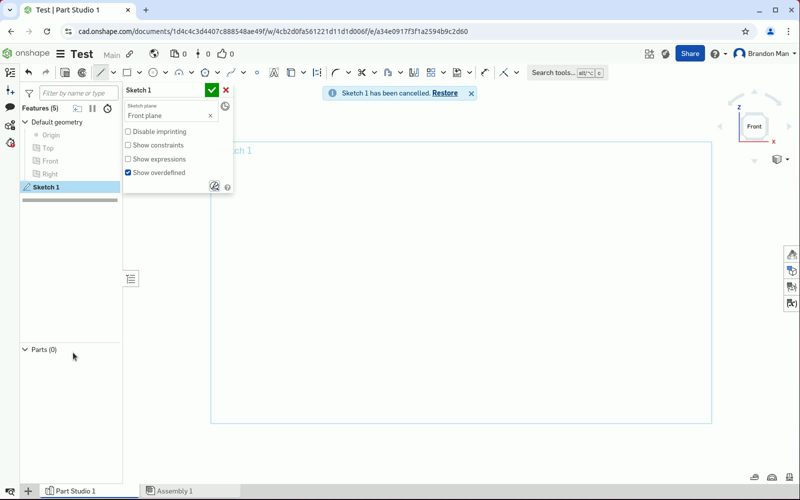
key_down(shift)
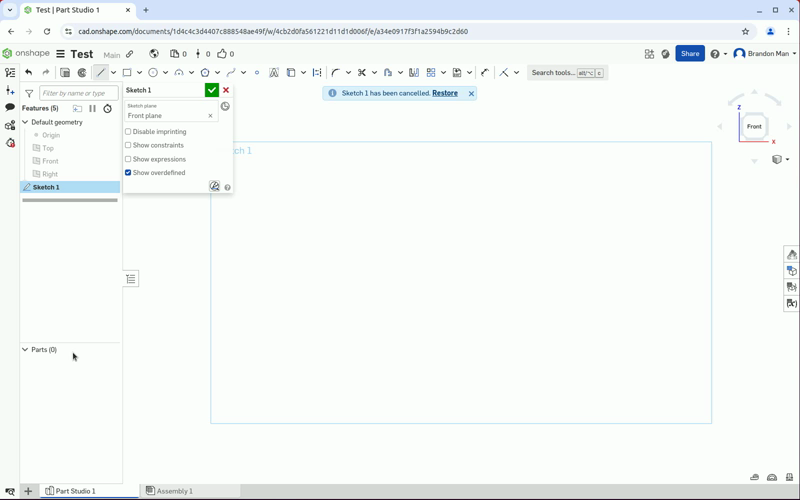
mouse_move(348, 239)
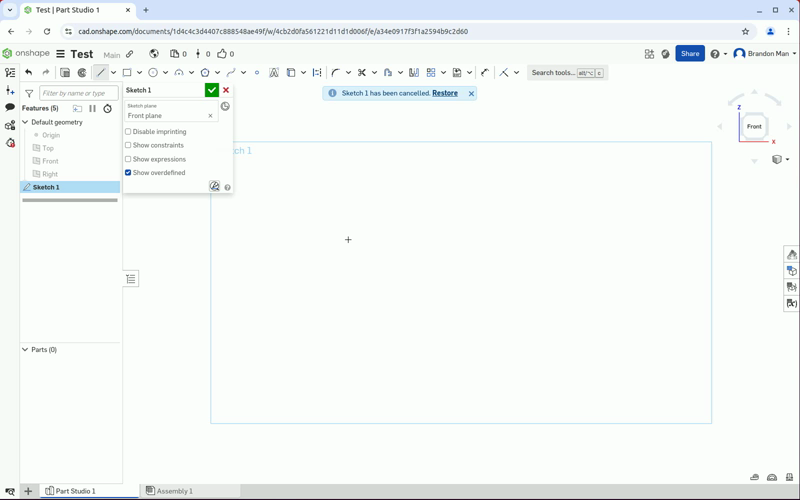
click(348, 239)
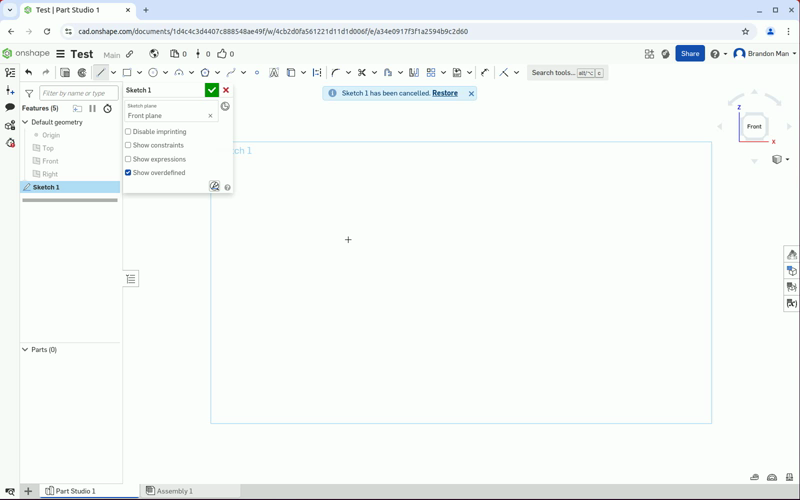
key_up(shift)
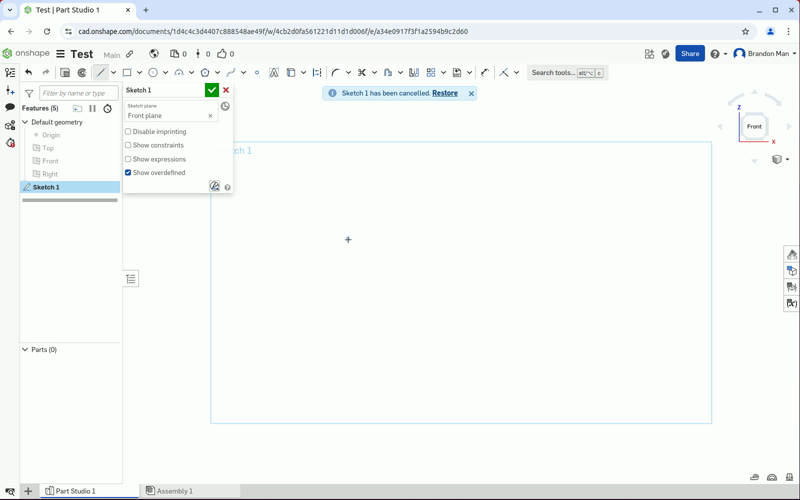
key_down(shift)
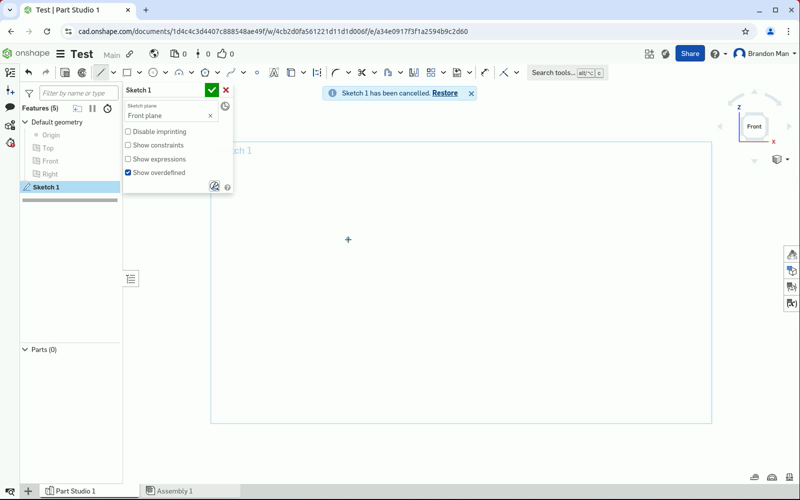
mouse_move(460, 239)
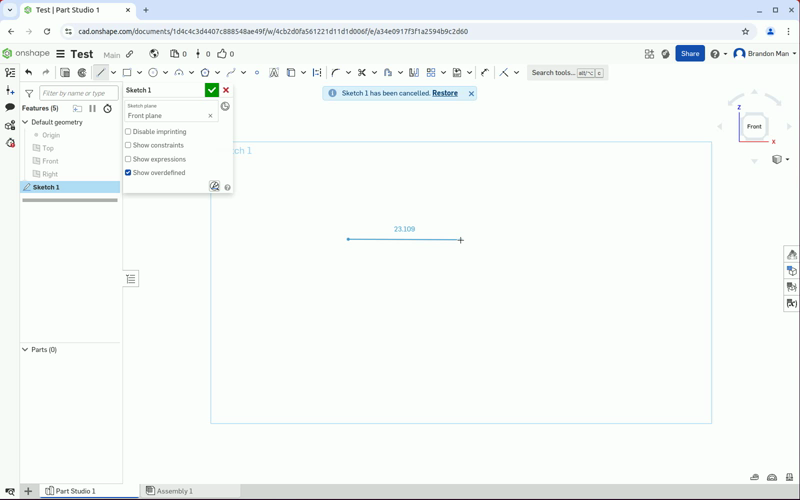
click(460, 239)
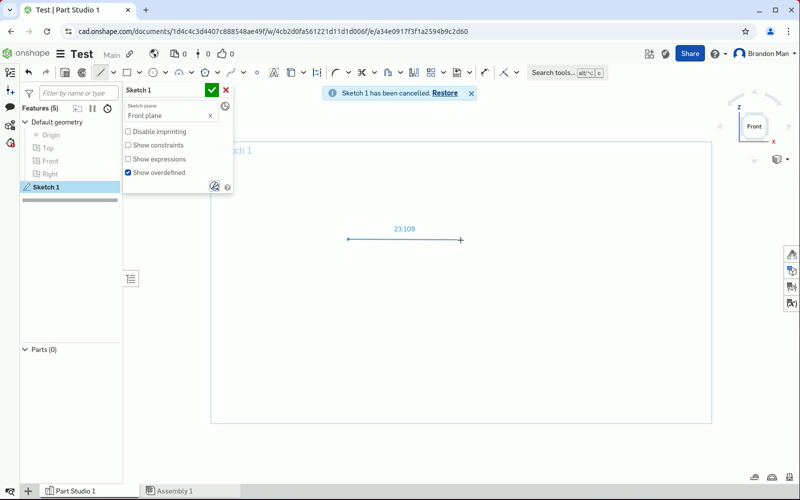
key_up(shift)
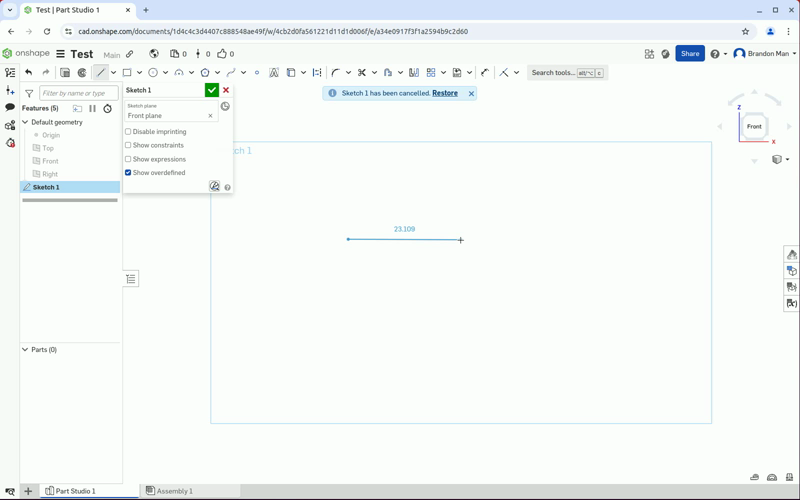
key_down(shift)
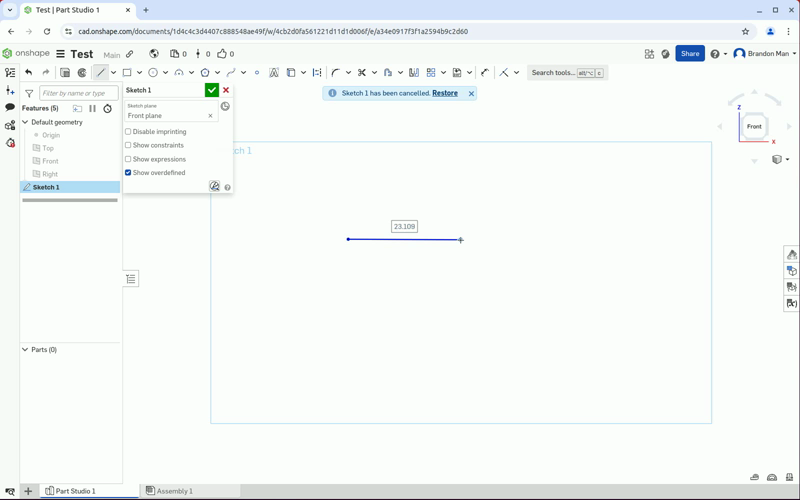
mouse_move(490, 239)
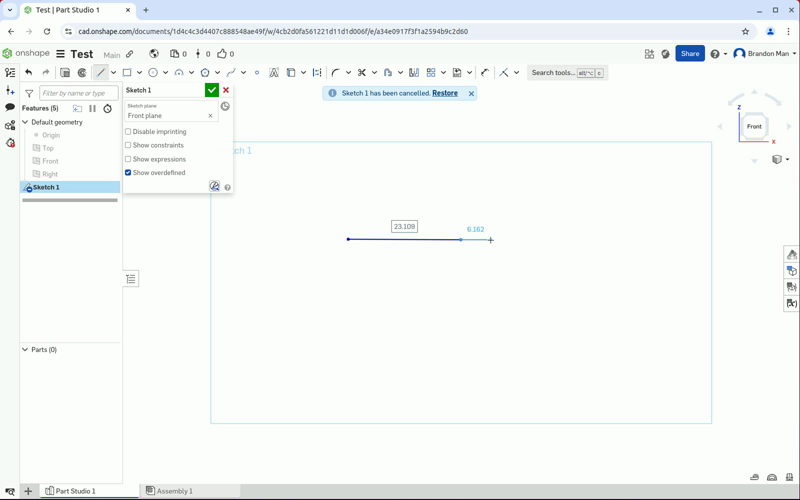
mouse_move(460, 220)
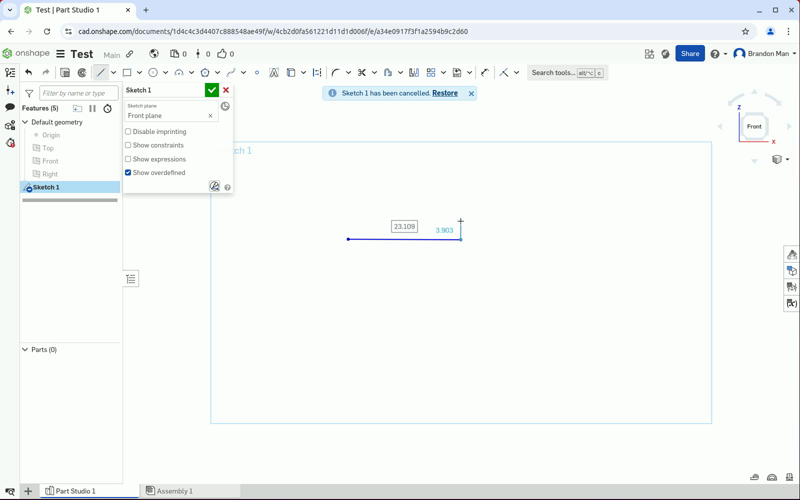
click(460, 220)
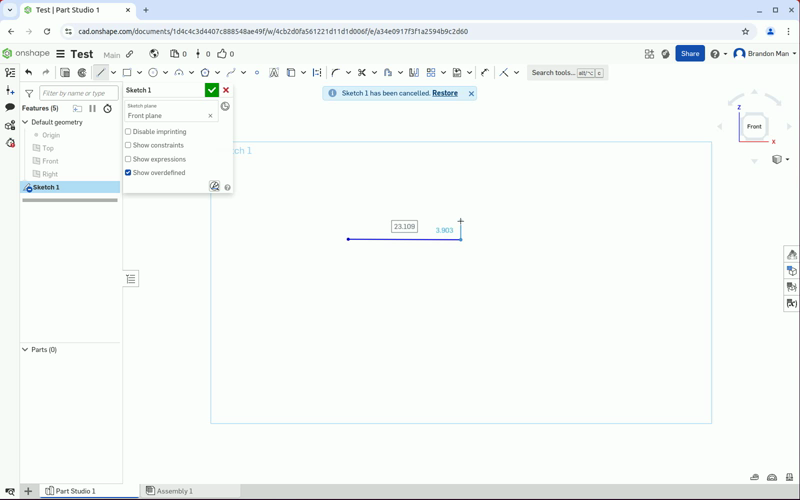
key_up(shift)
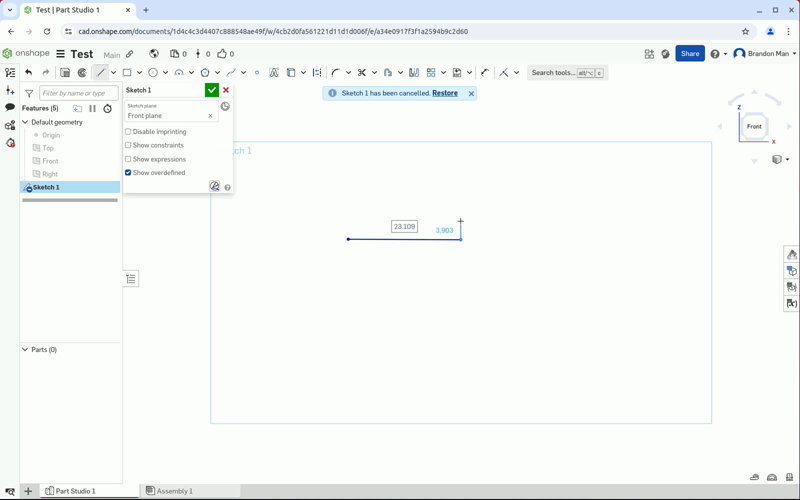
key_down(shift)
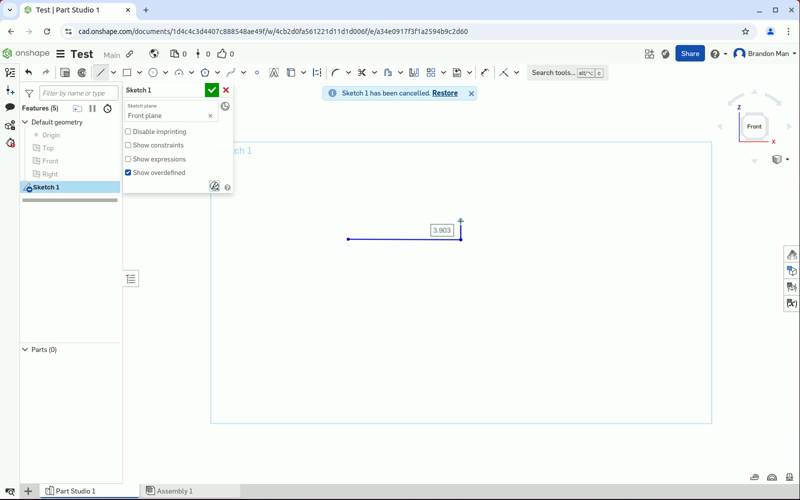
mouse_move(348, 220)
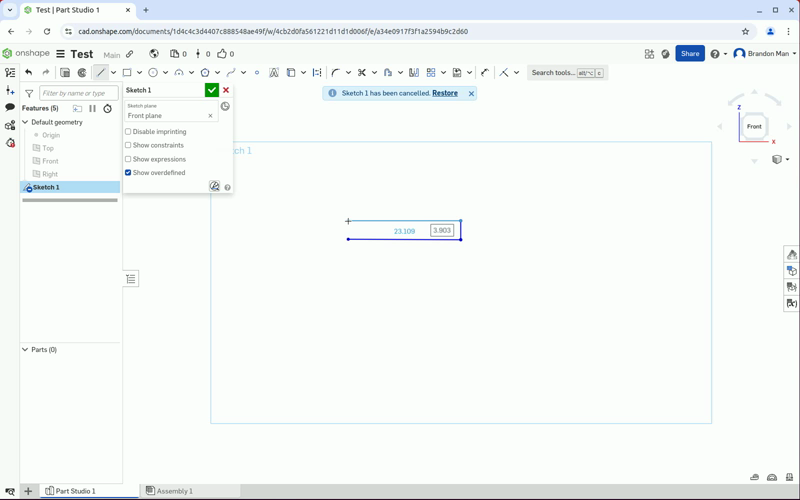
click(348, 220)
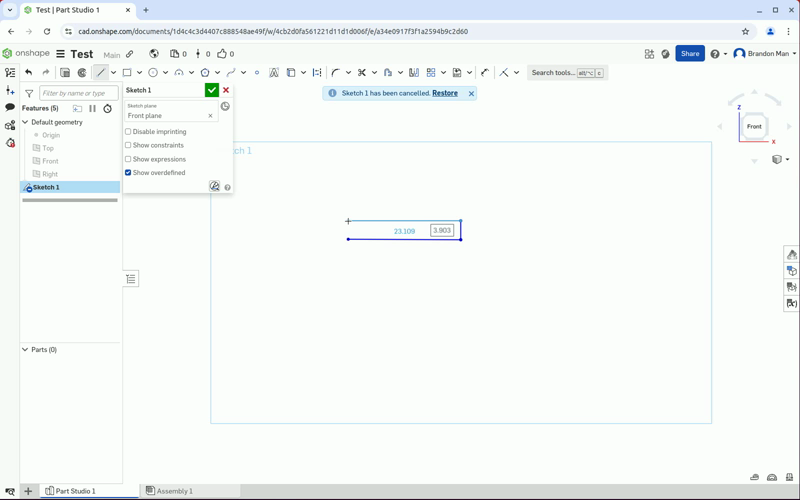
key_up(shift)
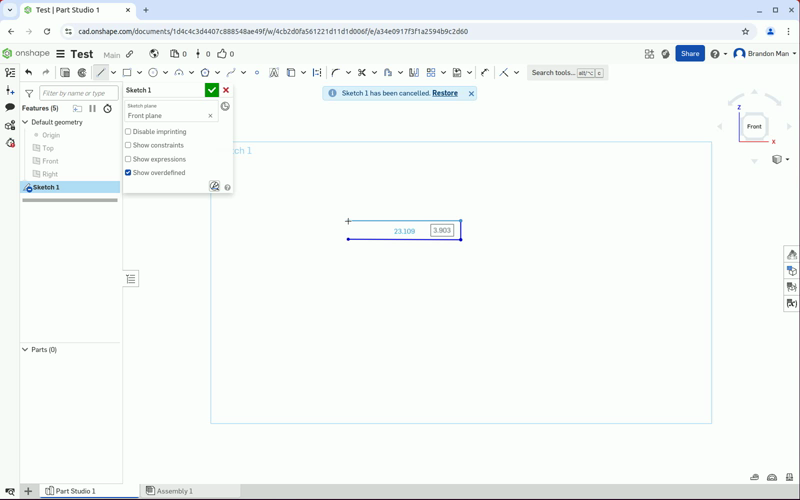
mouse_move(378, 220)
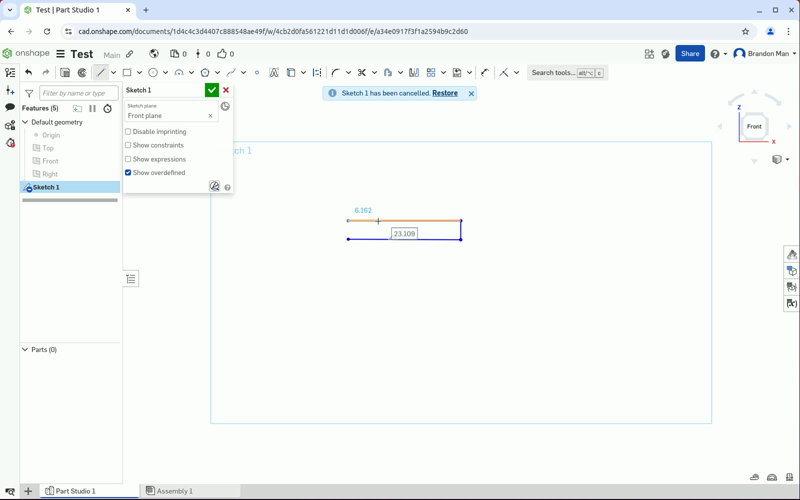
key_down(shift)
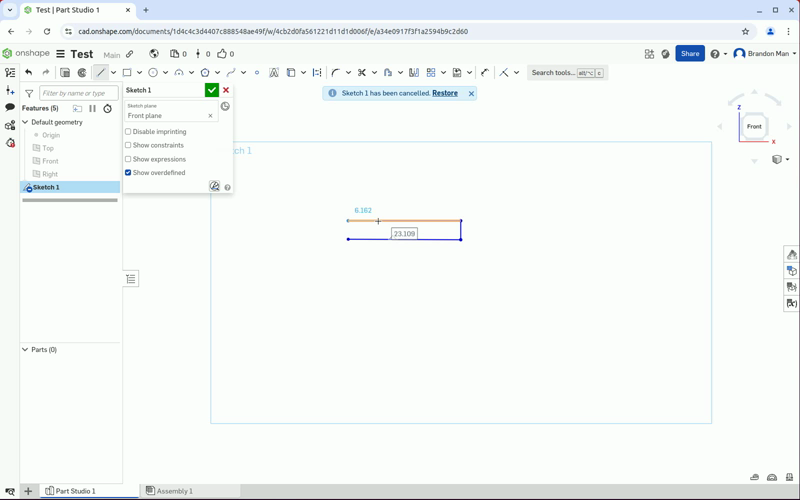
mouse_move(348, 239)
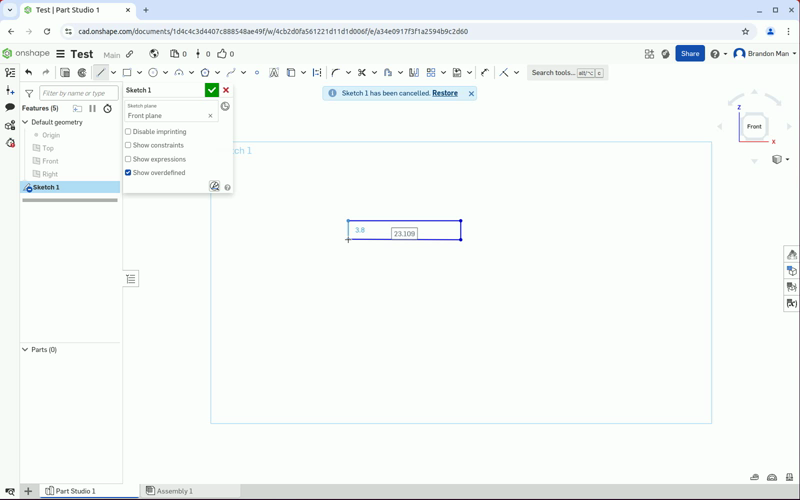
key_up(shift)
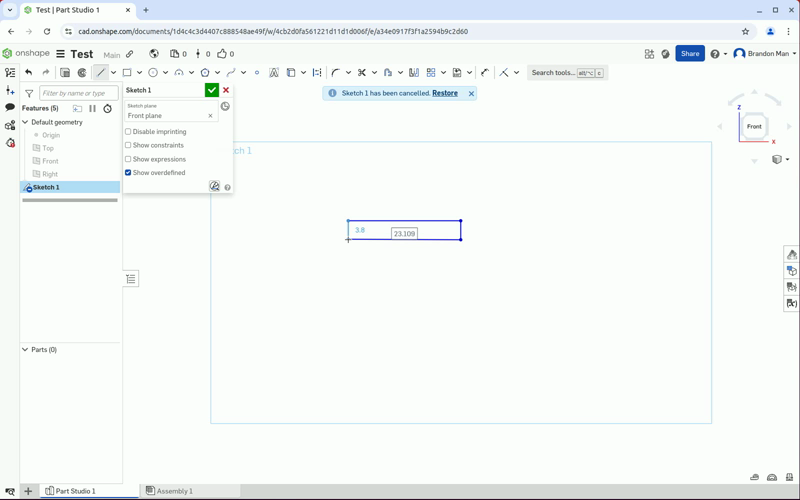
click(348, 239)
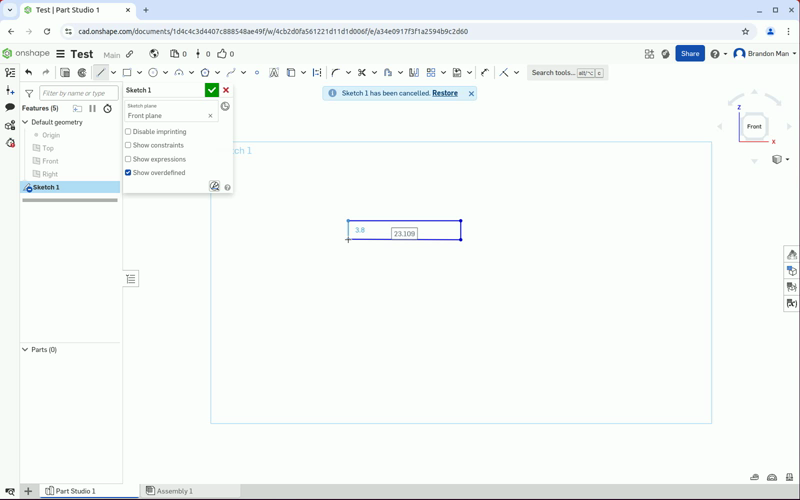
key(esc)
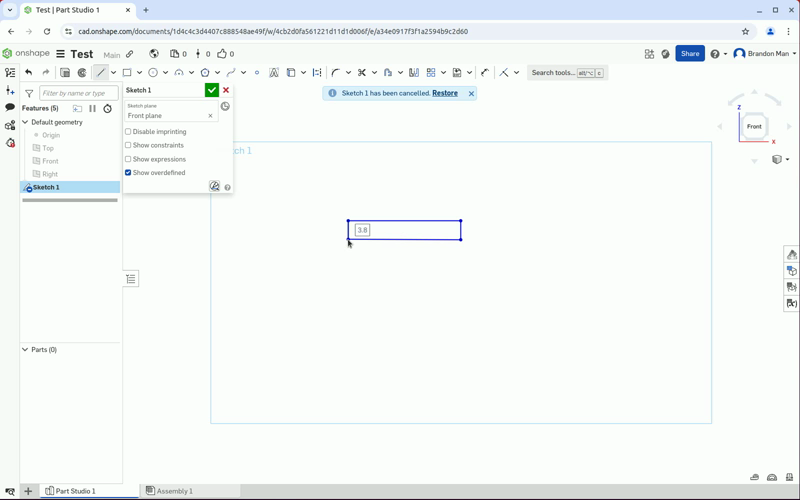
mouse_move(400, 227)
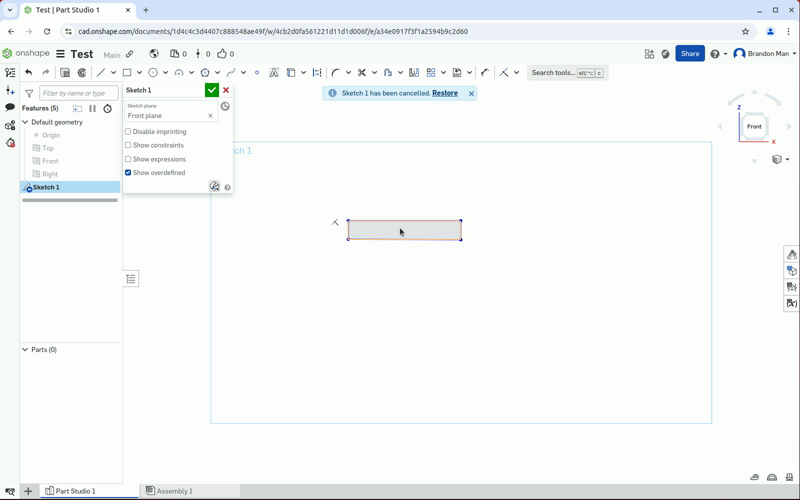
click(400, 227)
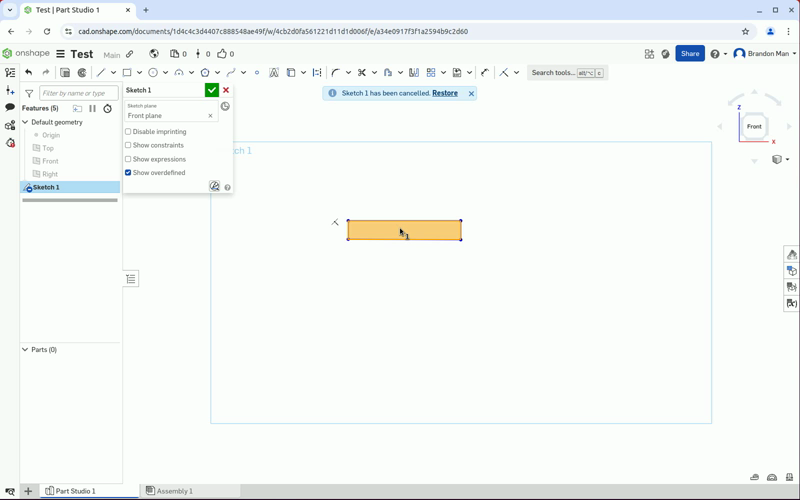
mouse_move(73, 352)
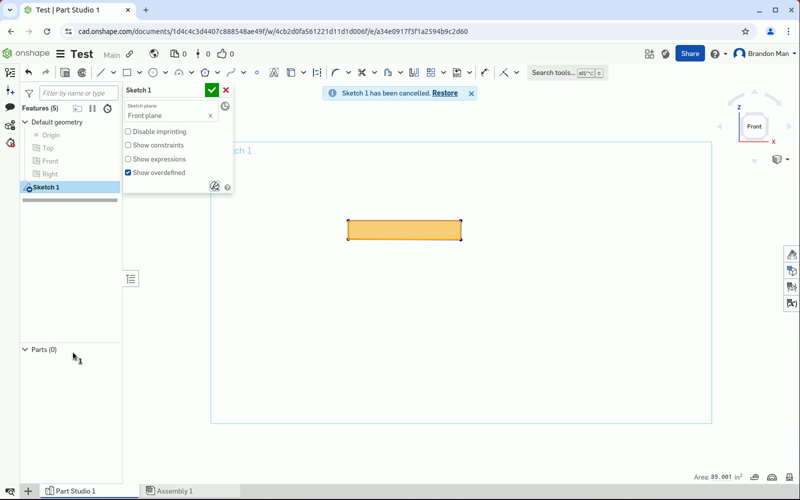
key(shift+y)
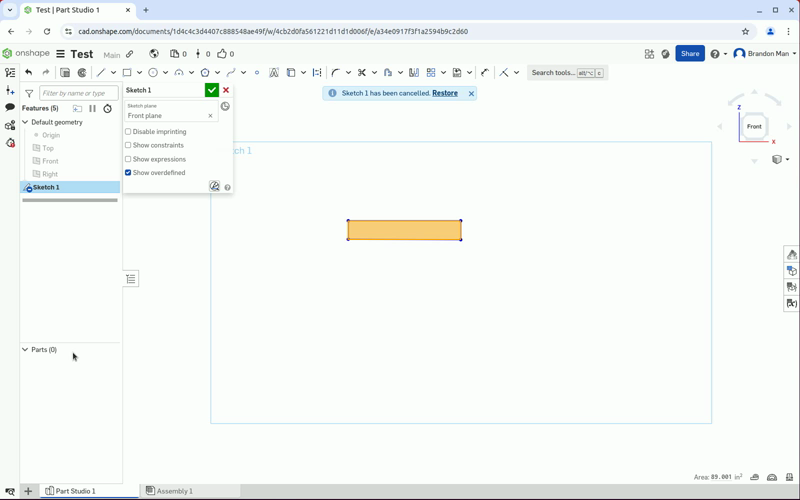
key(shift+e)
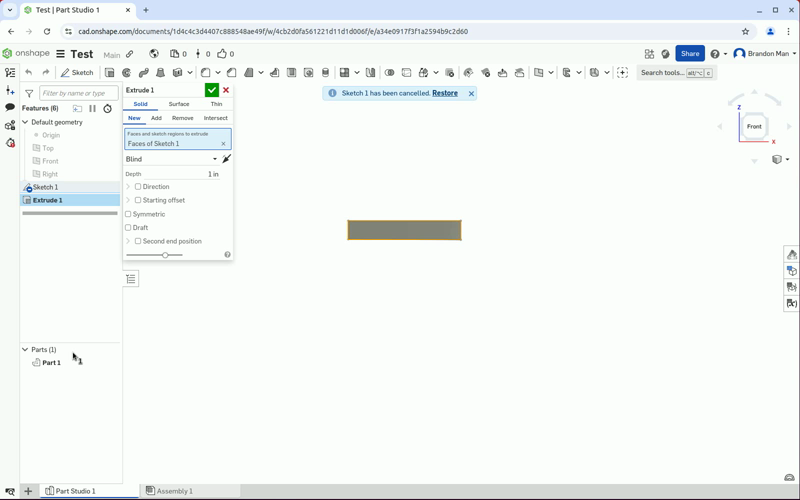
mouse_move(143, 106)
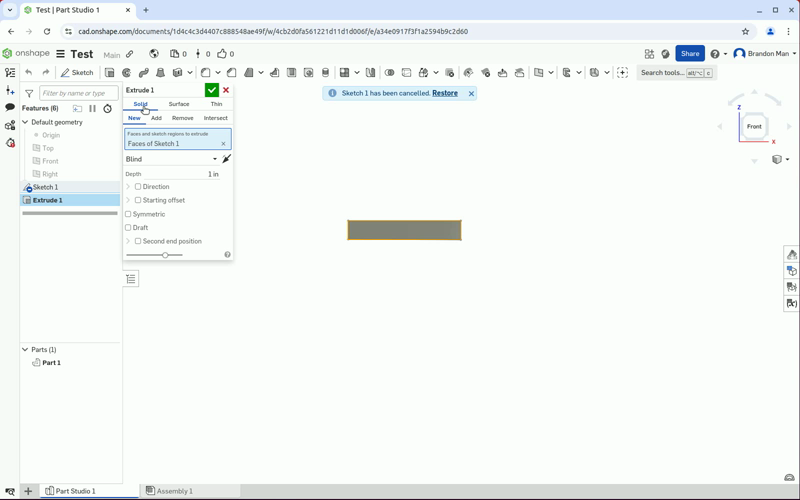
click(143, 106)
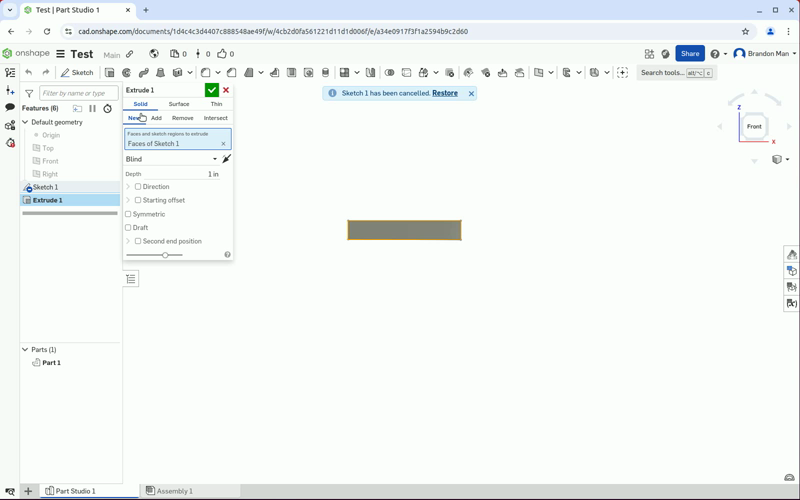
mouse_move(137, 120)
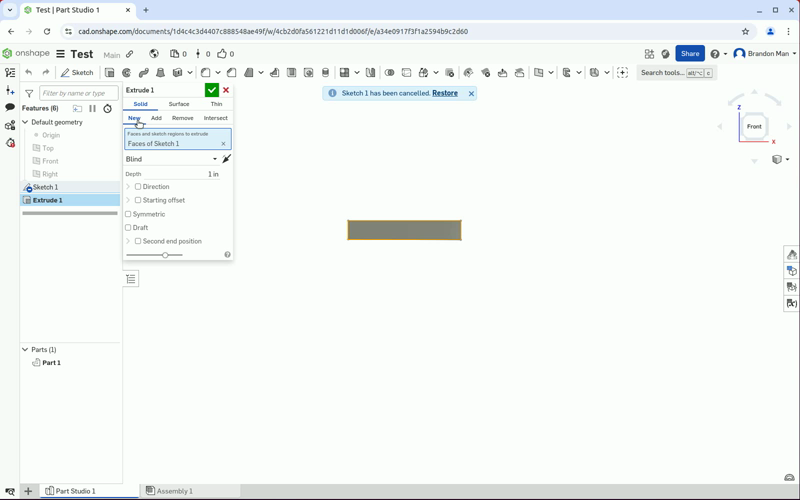
click(137, 120)
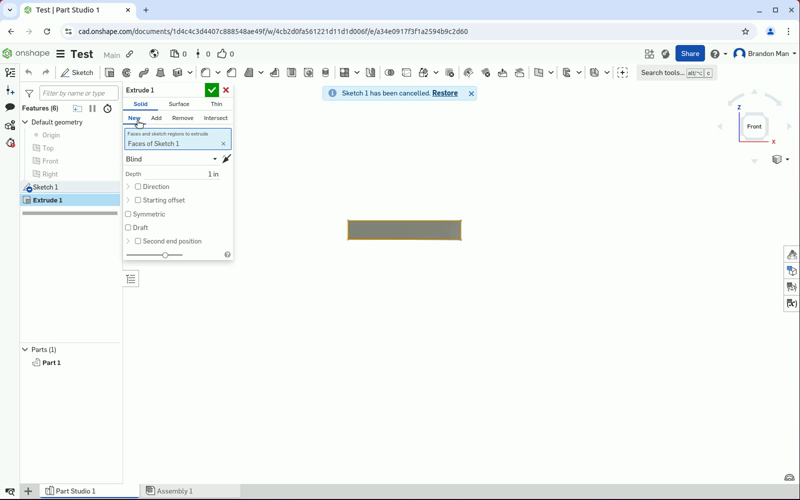
key(tab, 4)
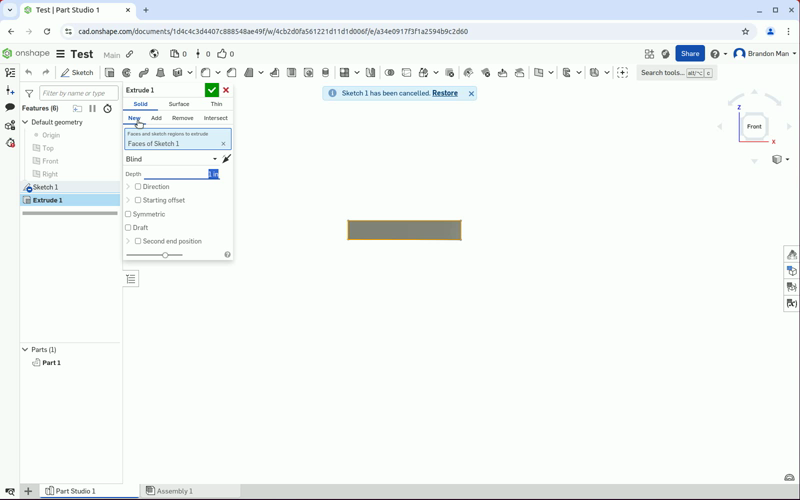
text(2.407)
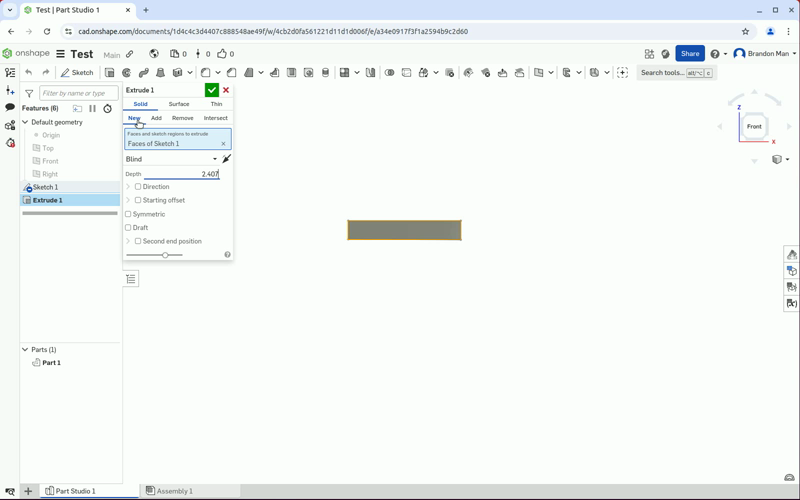
key(enter)
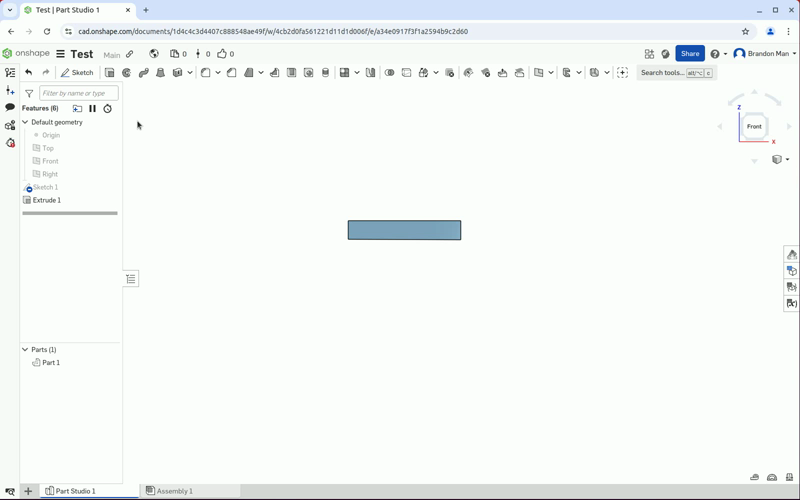
key(shift+h)
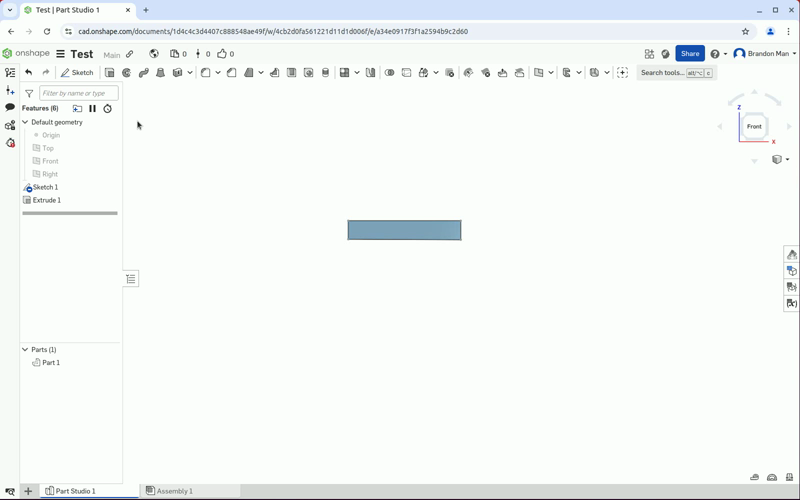
key(shift+h)
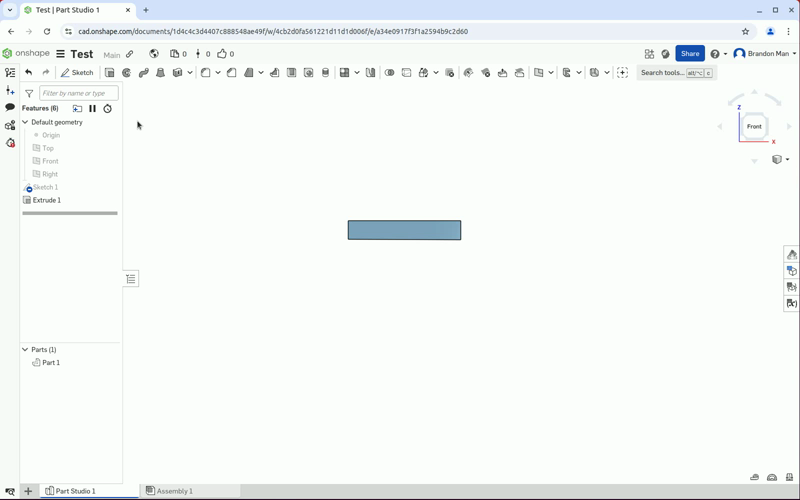
mouse_move(73, 189)
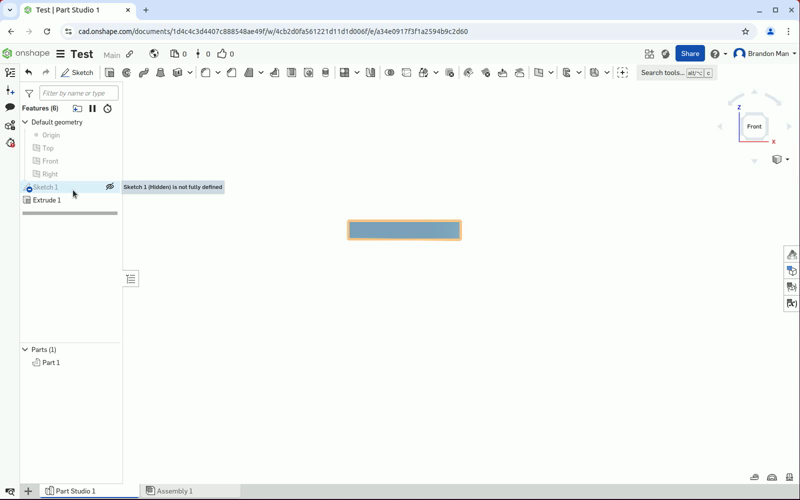
click(73, 189)
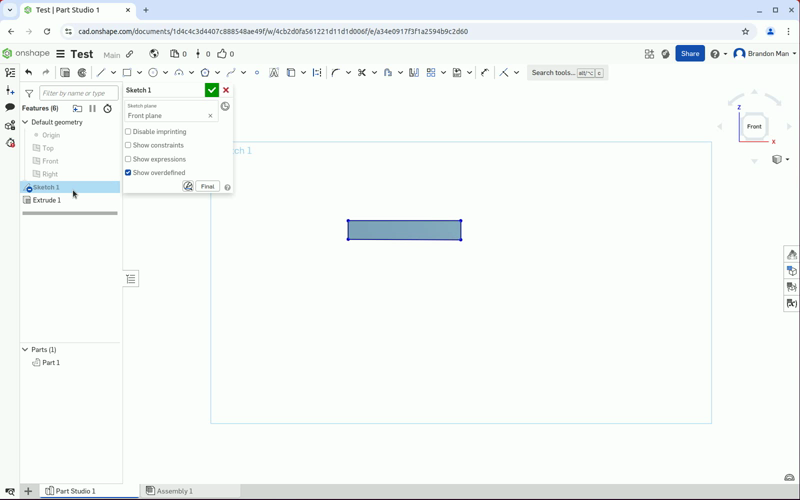
mouse_move(229, 92)
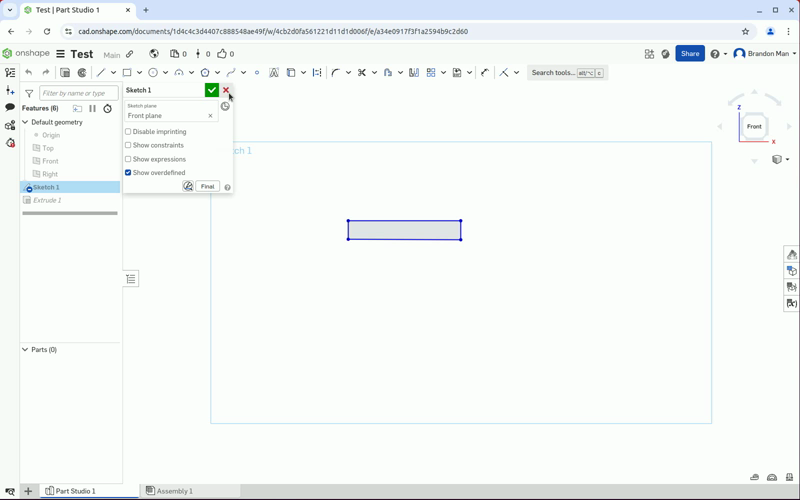
click(229, 92)
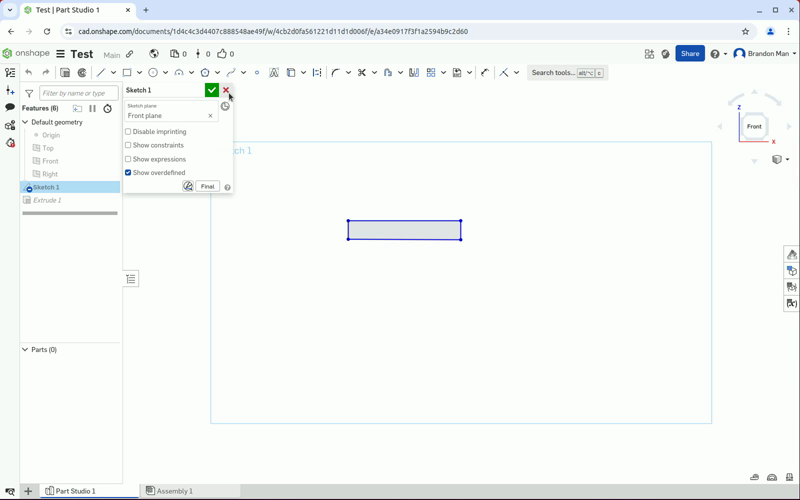
key(shift+s)
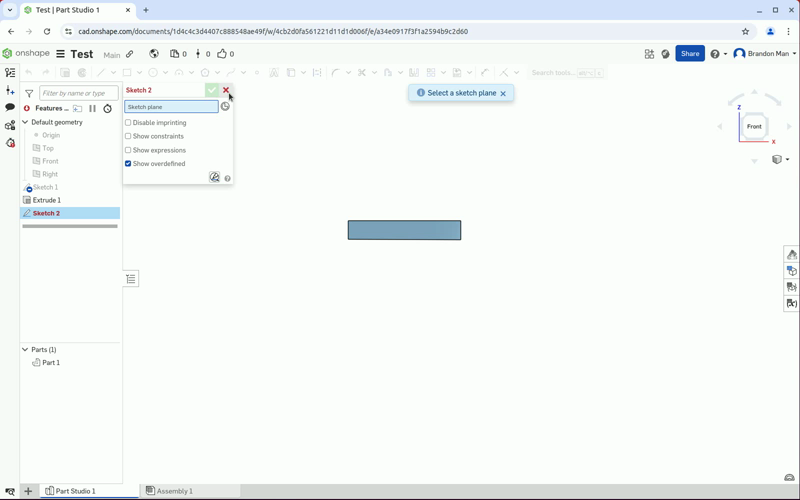
mouse_move(73, 163)
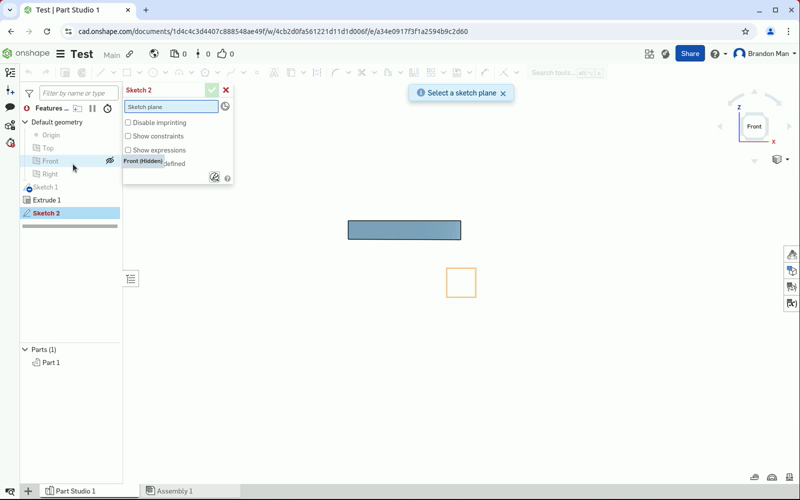
click(73, 163)
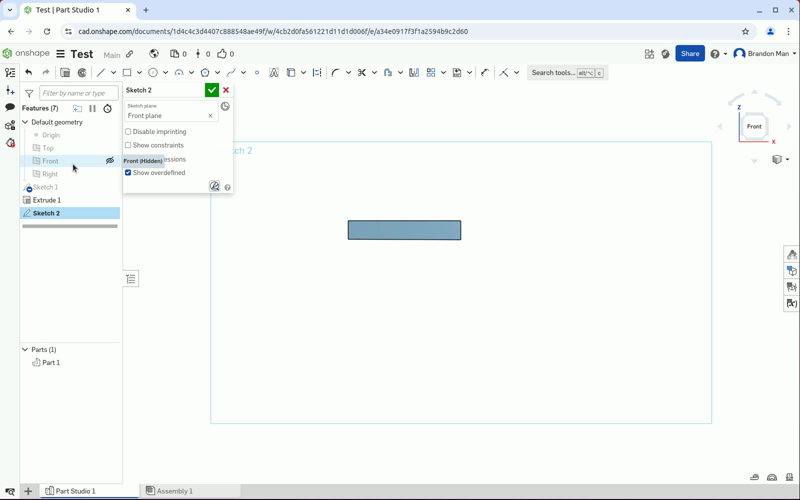
mouse_move(73, 352)
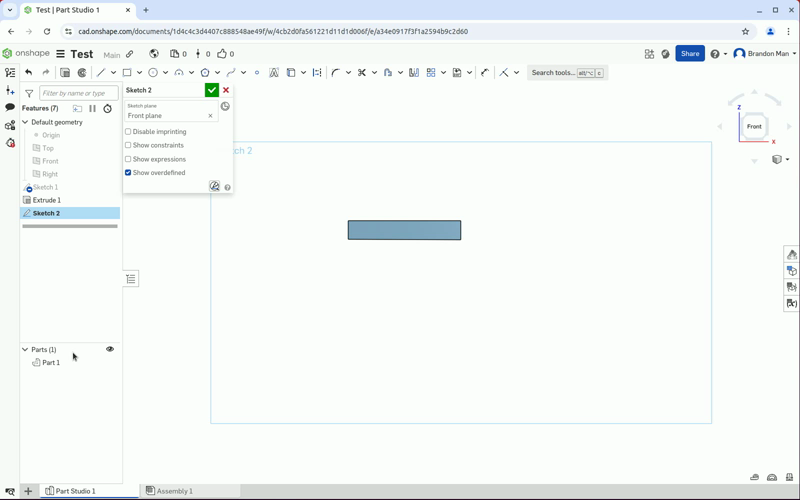
key(y)
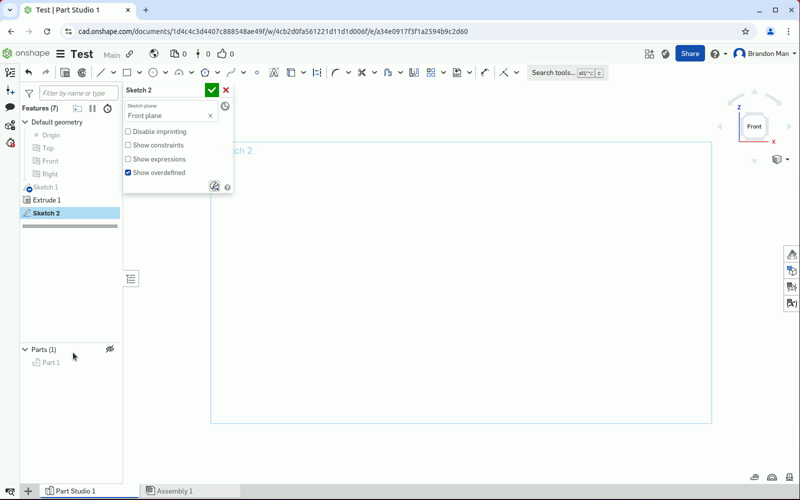
key(l)
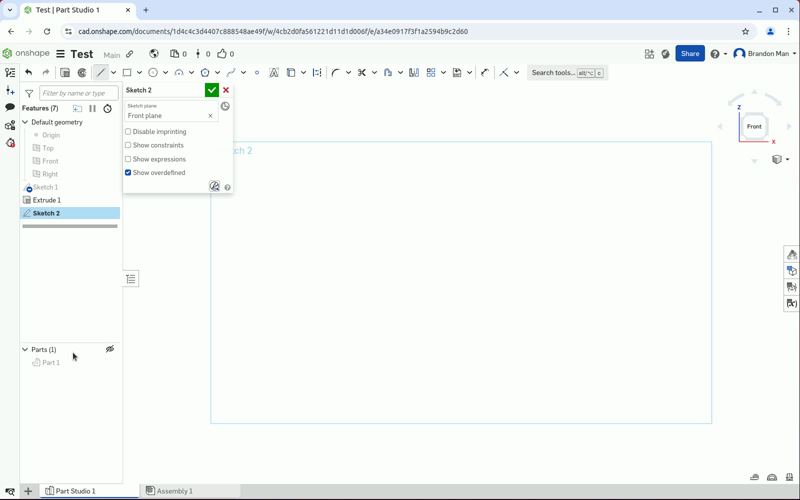
key_down(shift)
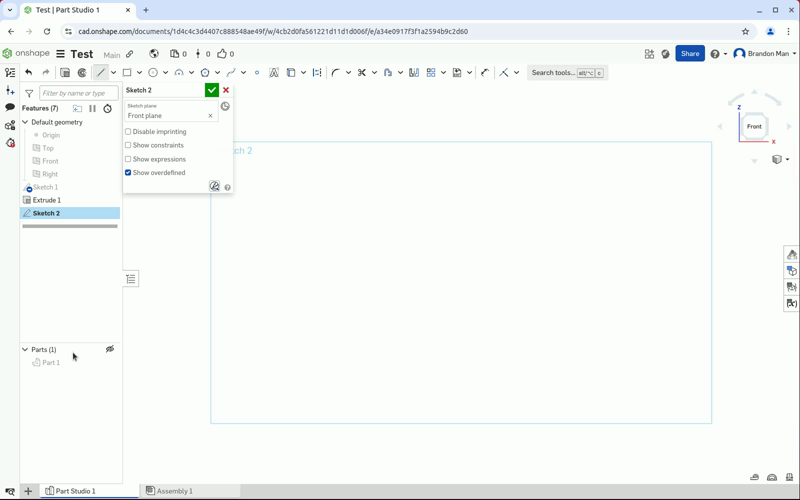
mouse_move(348, 312)
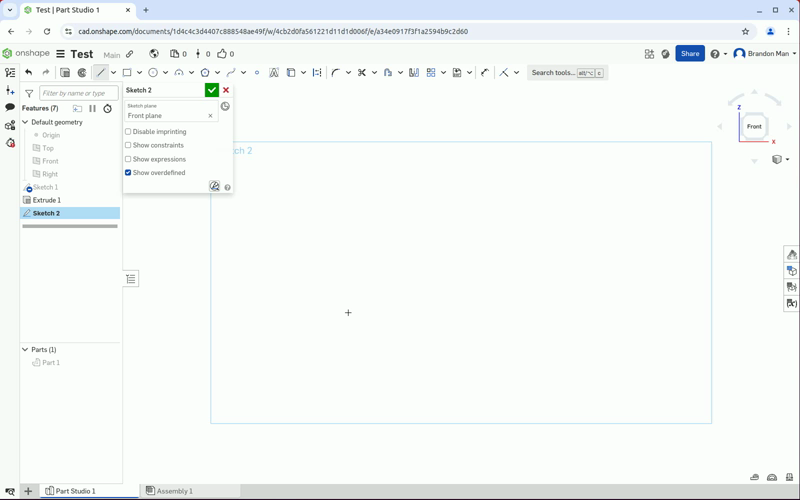
click(348, 312)
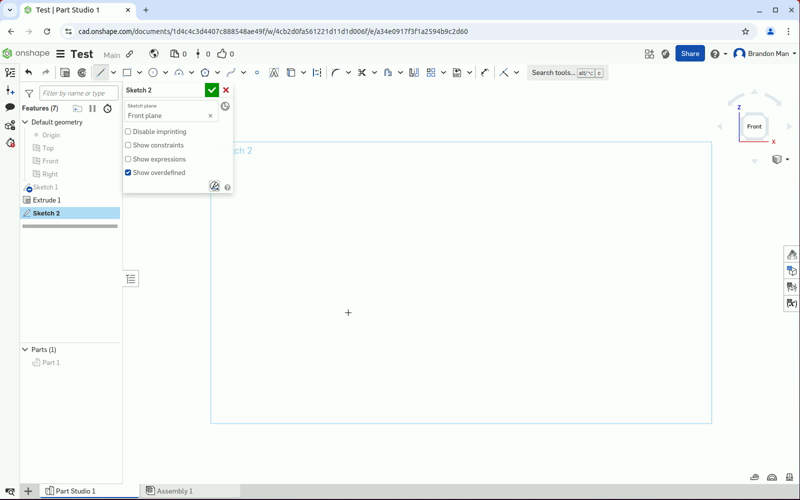
key_up(shift)
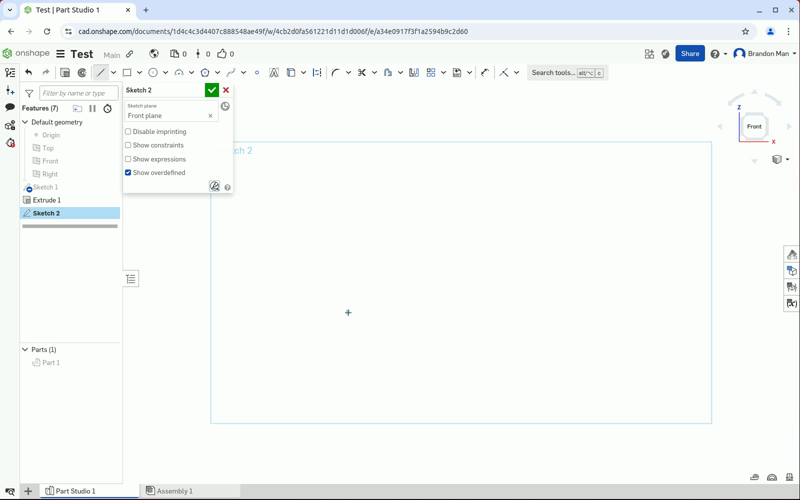
key_down(shift)
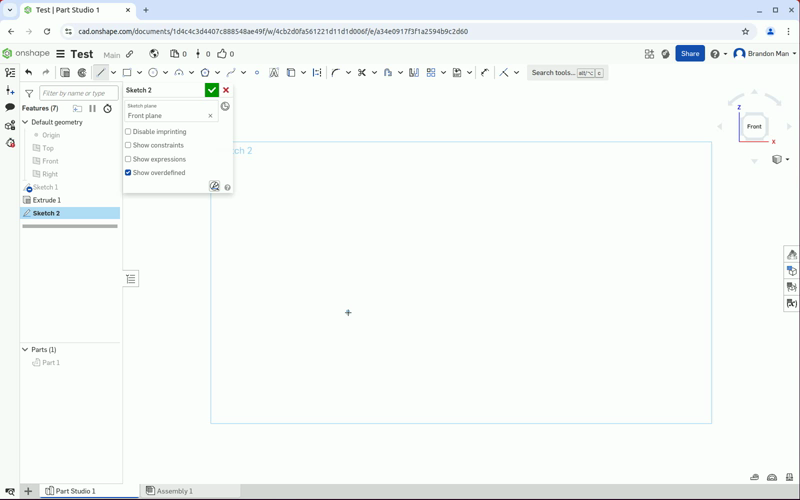
mouse_move(425, 312)
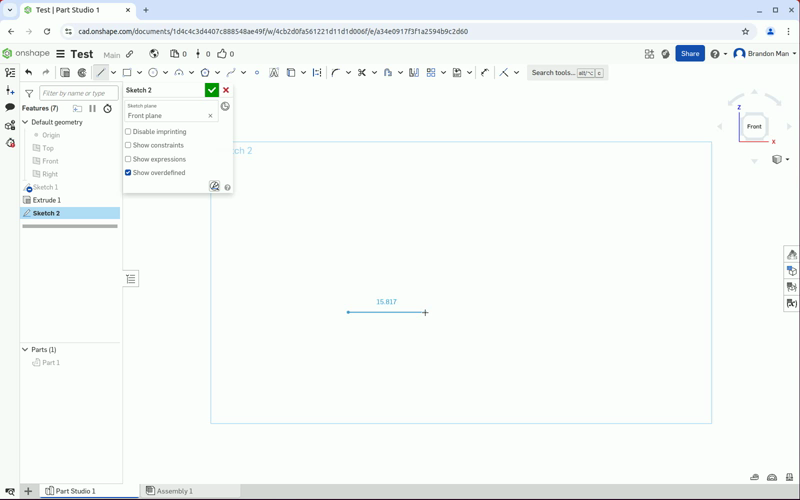
click(425, 312)
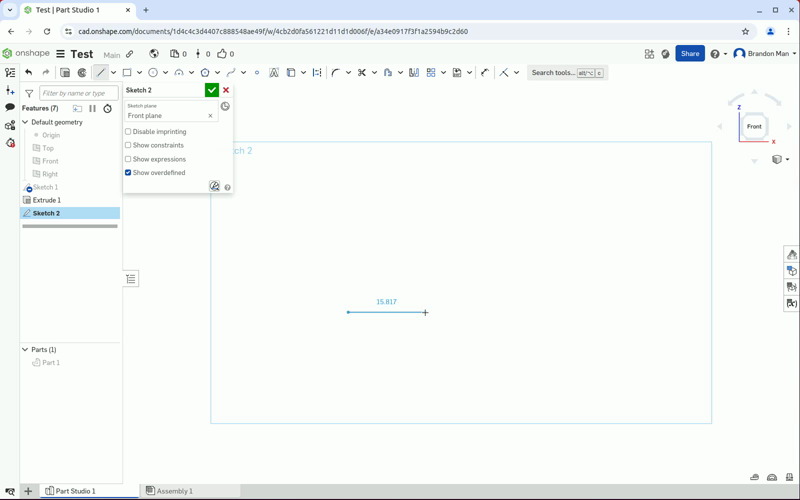
key_up(shift)
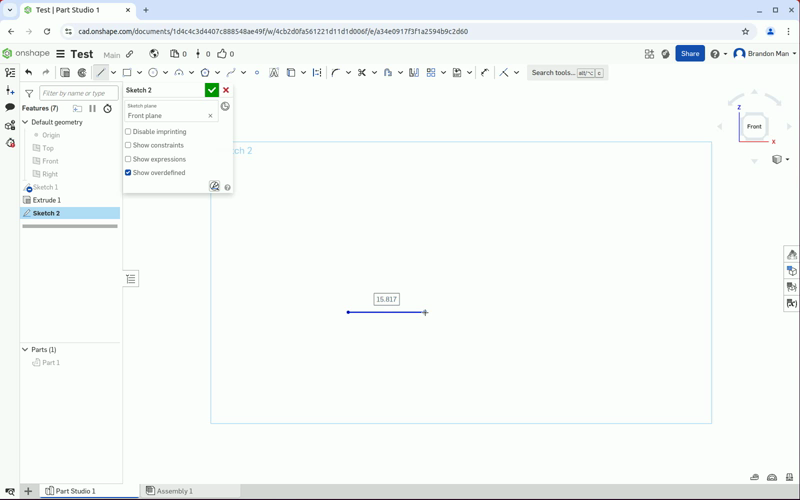
key_down(shift)
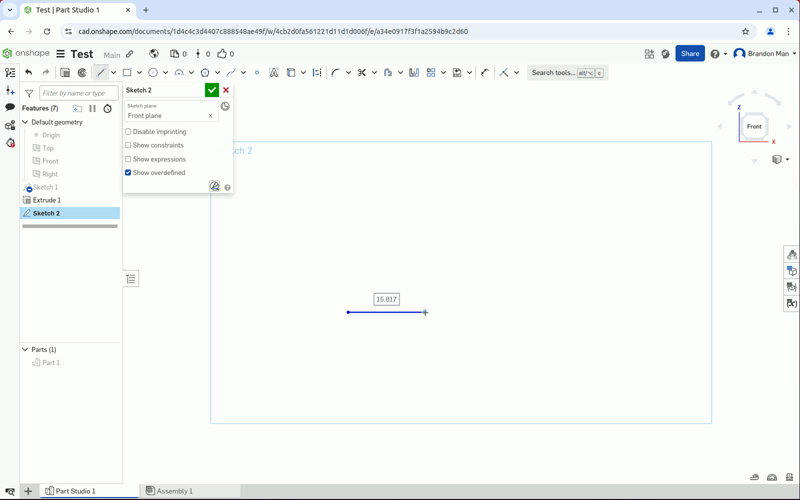
mouse_move(455, 312)
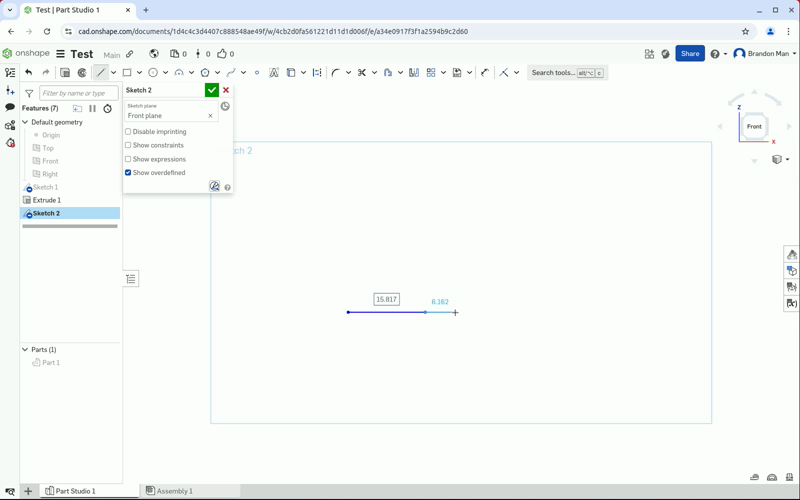
mouse_move(460, 312)
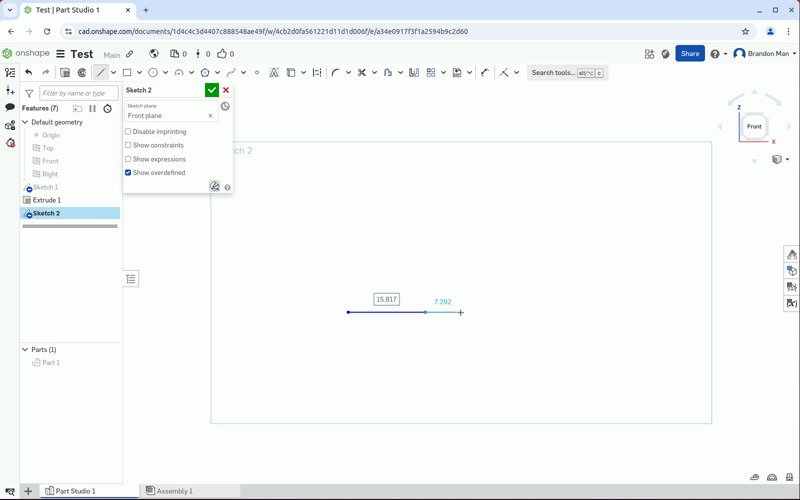
click(460, 312)
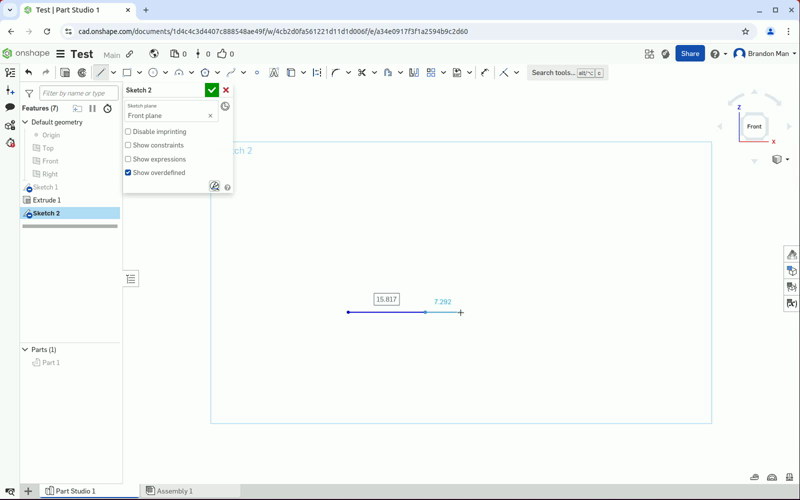
key_up(shift)
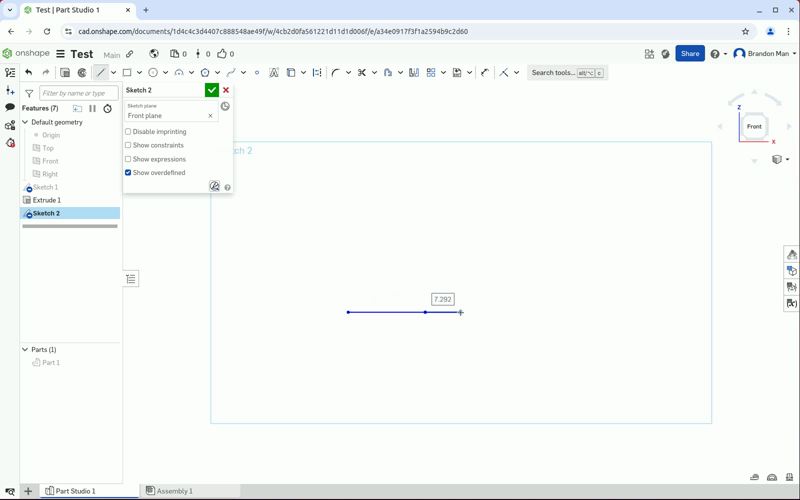
key_down(shift)
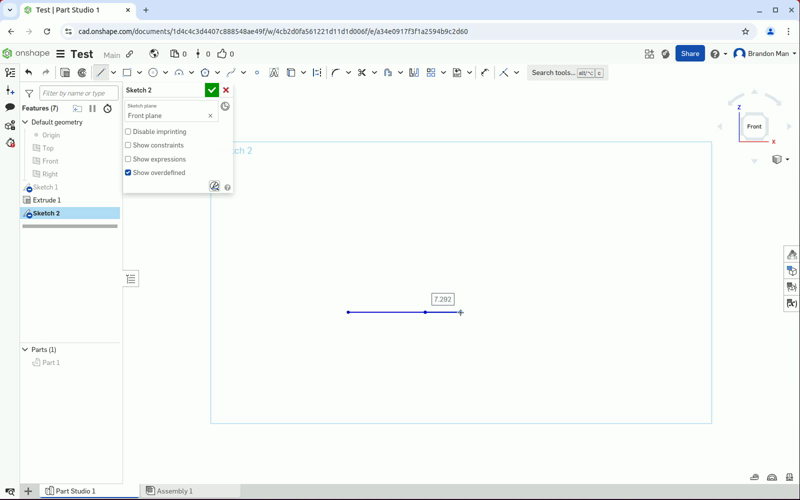
mouse_move(460, 240)
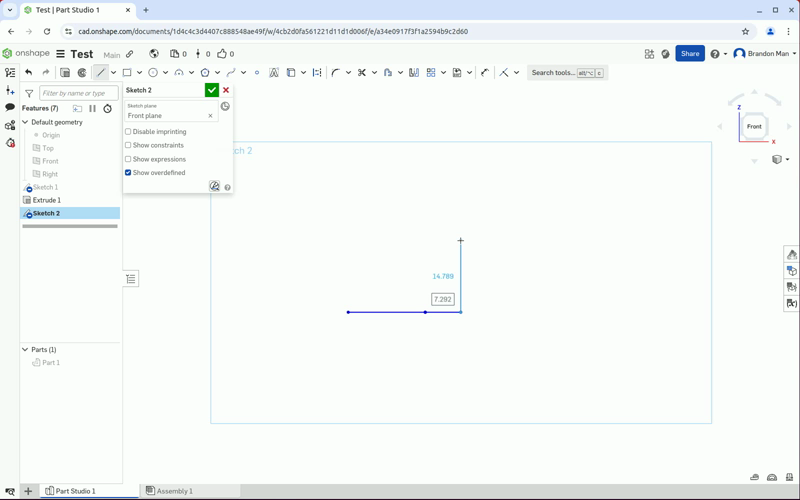
click(460, 240)
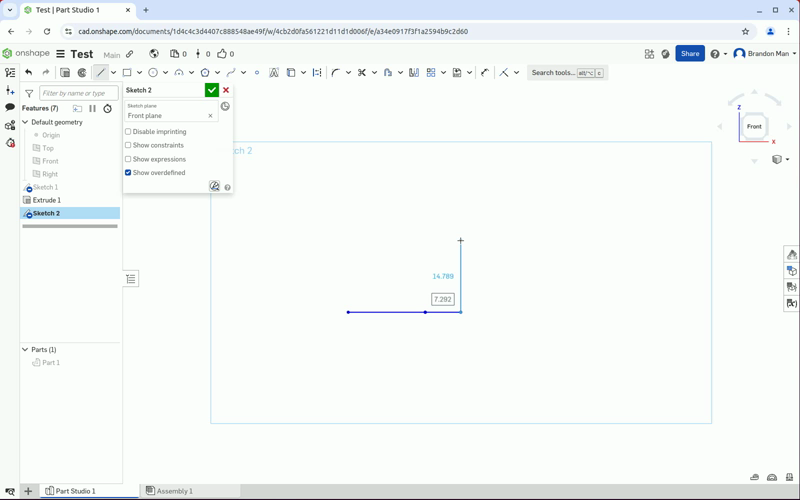
key_up(shift)
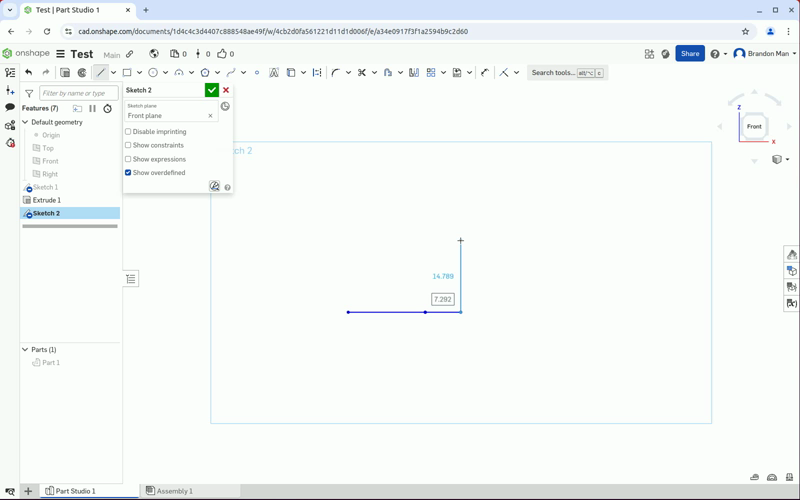
key_down(shift)
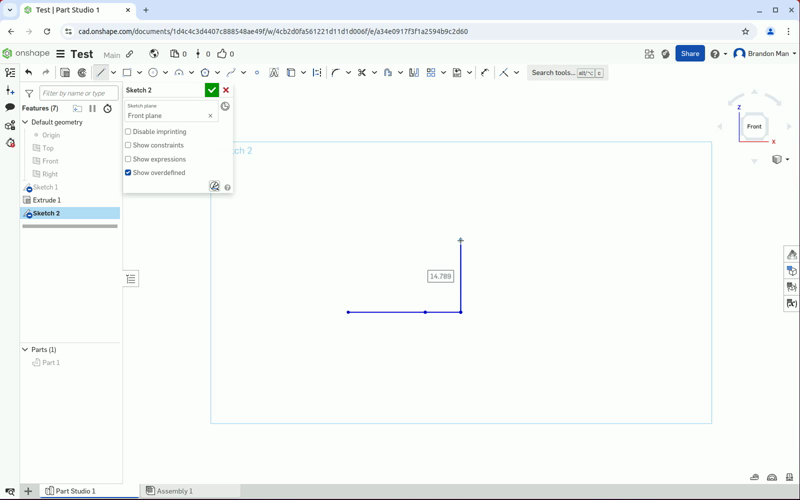
mouse_move(348, 240)
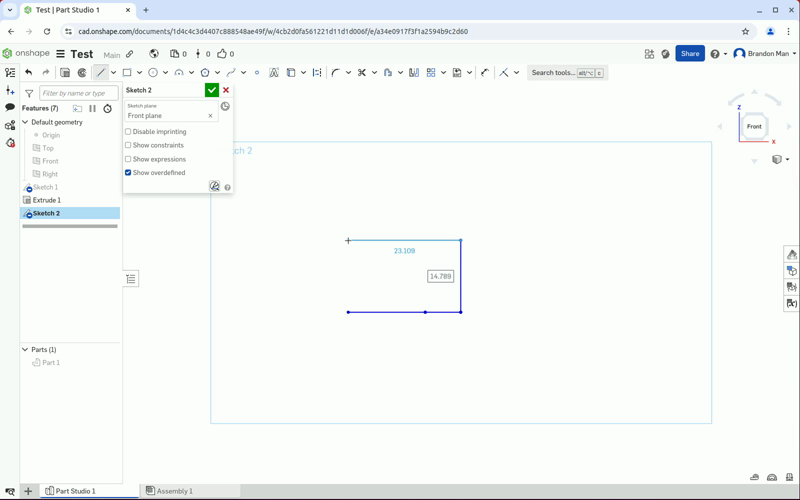
click(348, 240)
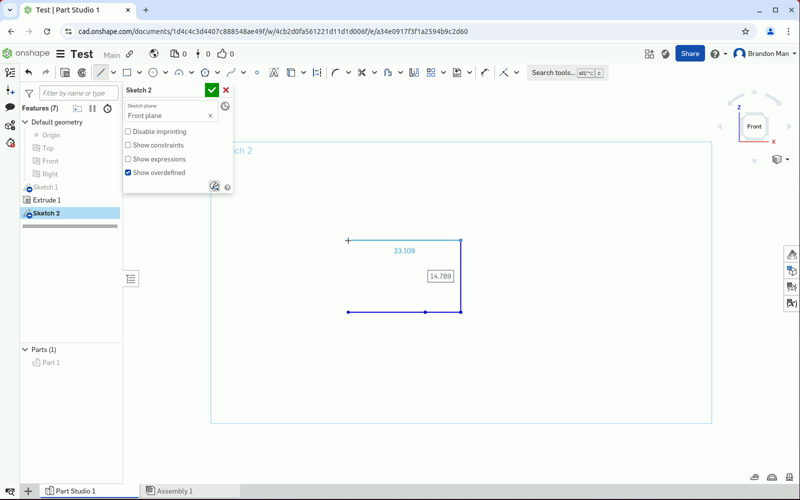
key_up(shift)
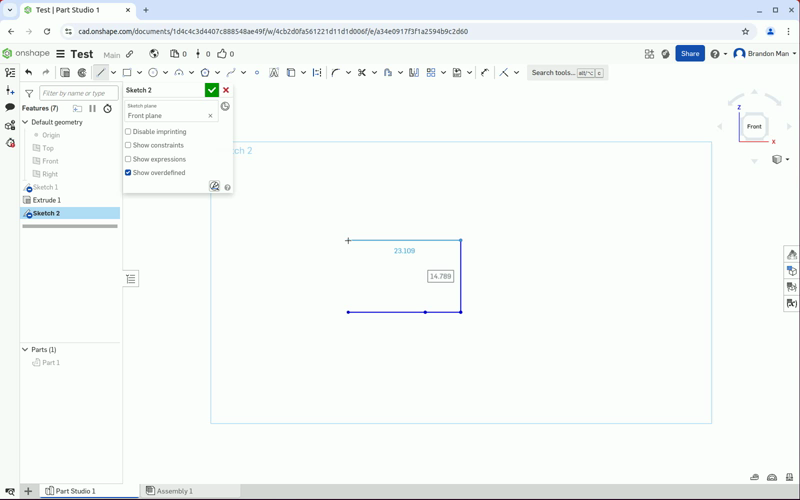
key_down(shift)
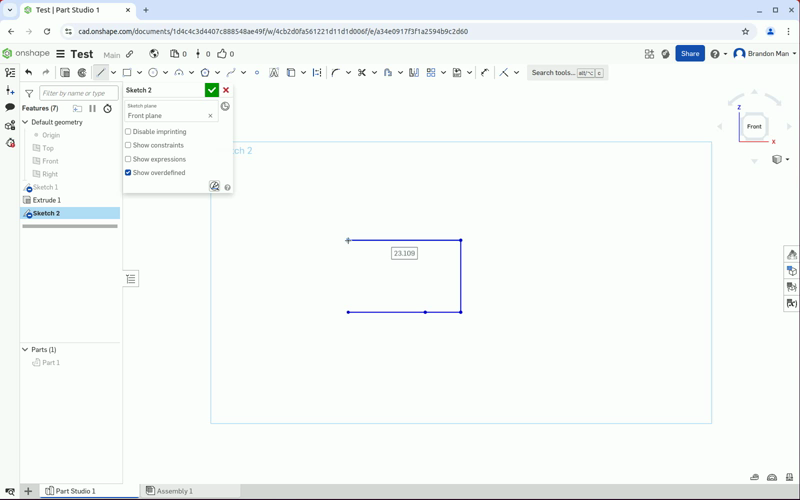
mouse_move(348, 312)
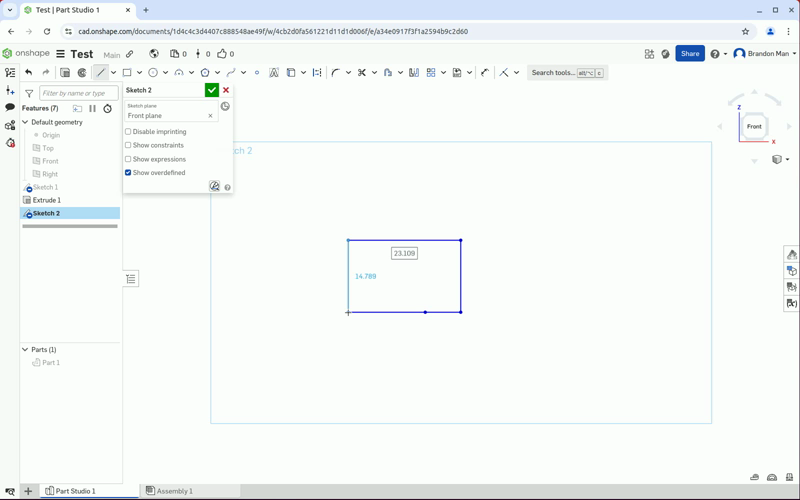
key_up(shift)
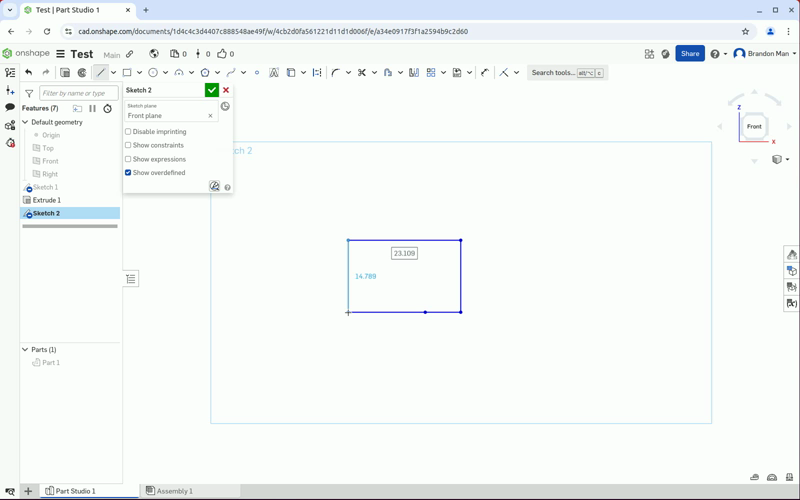
click(348, 312)
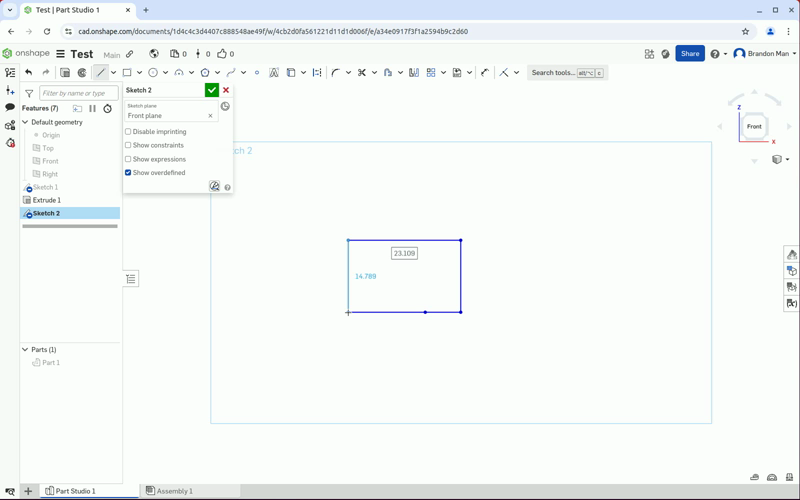
key(esc)
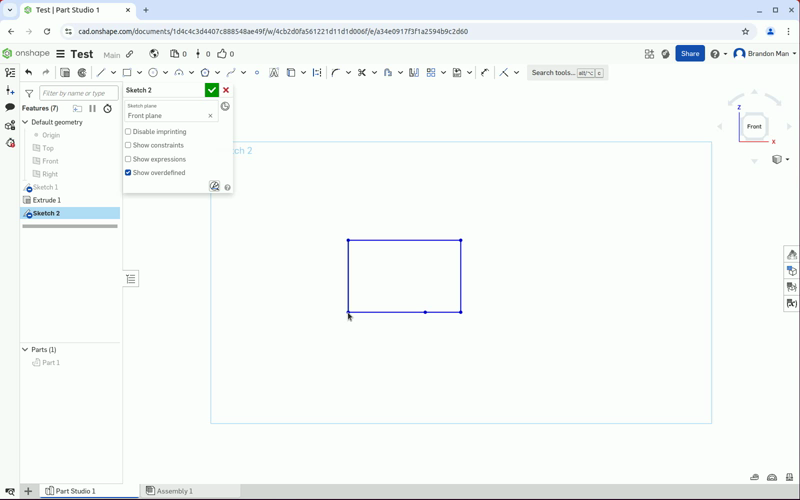
mouse_move(414, 278)
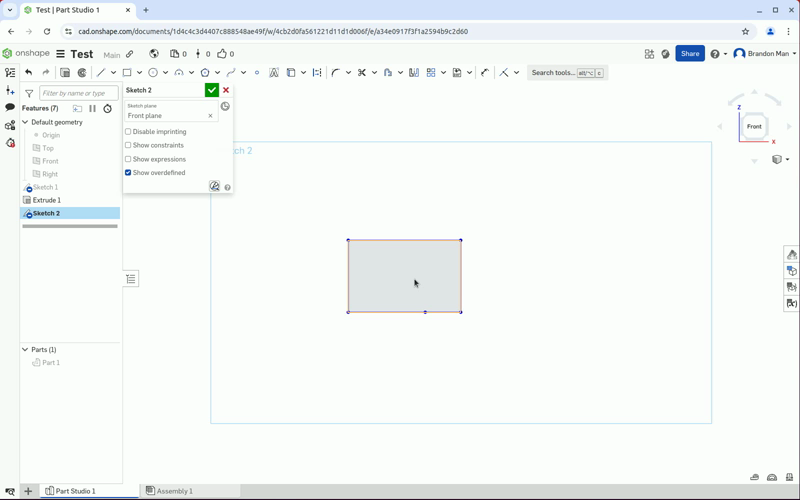
click(414, 278)
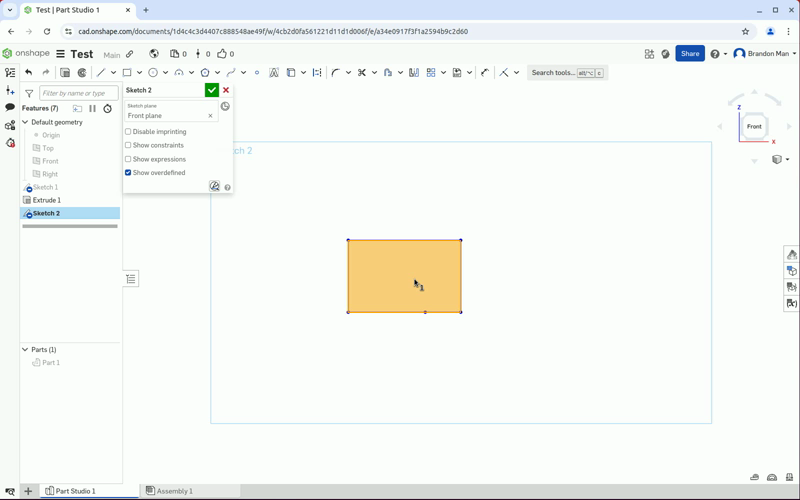
mouse_move(73, 352)
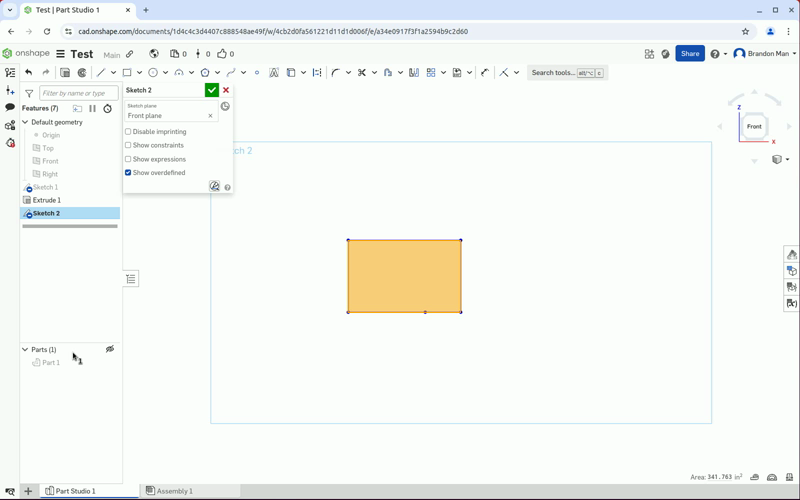
key(shift+y)
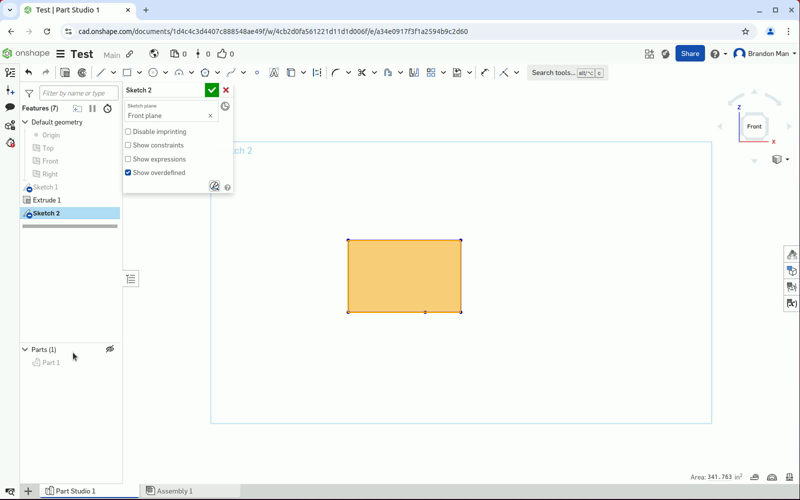
key(shift+e)
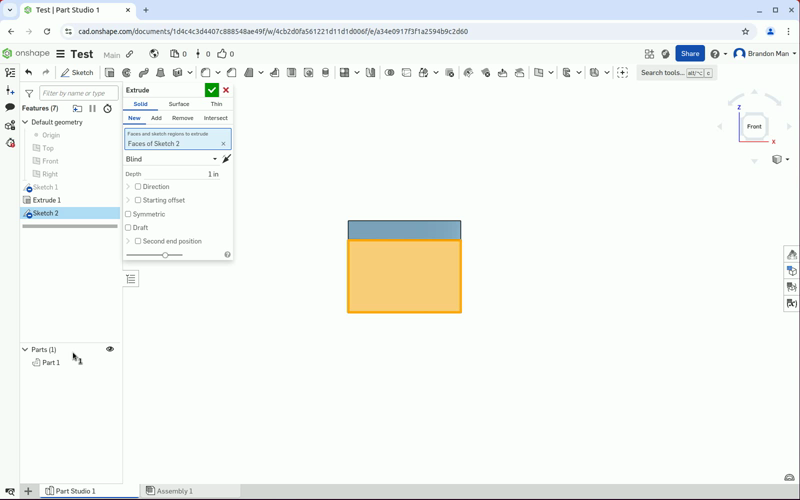
mouse_move(143, 106)
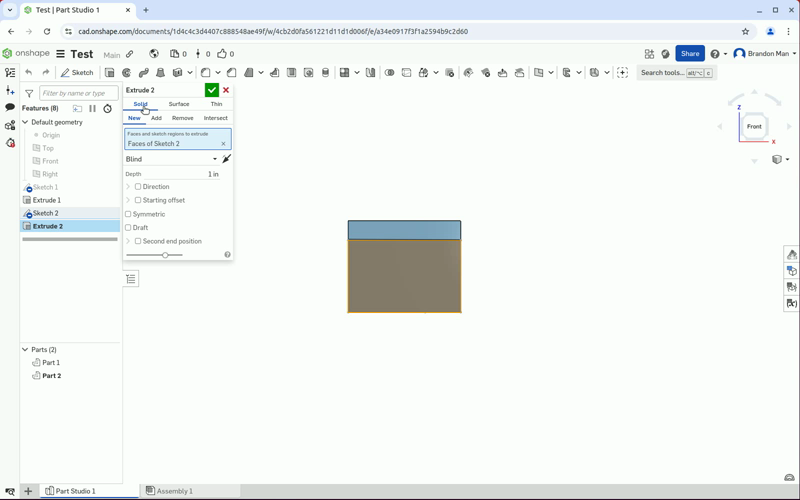
click(143, 106)
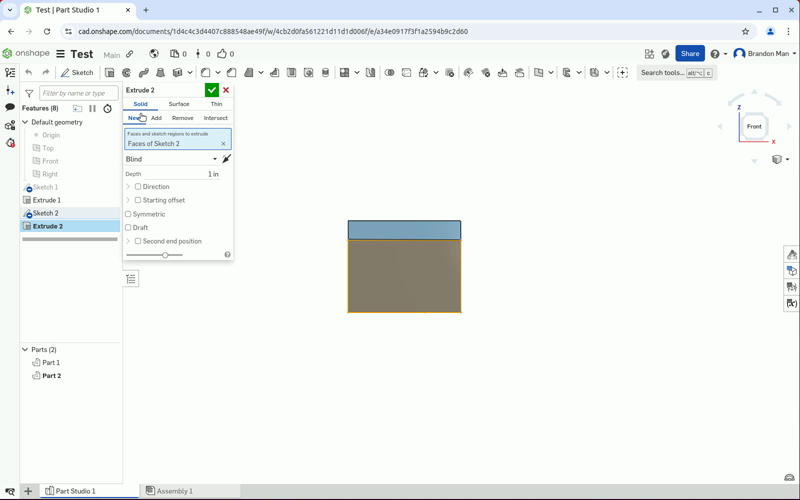
mouse_move(137, 120)
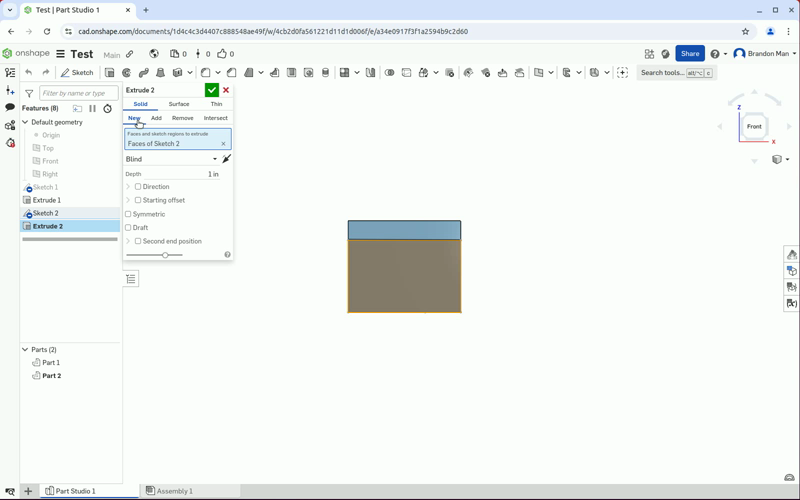
click(137, 120)
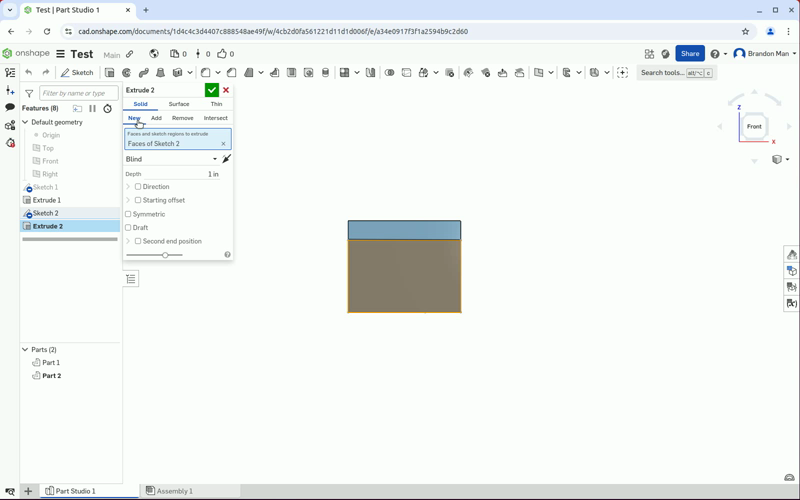
key(tab, 4)
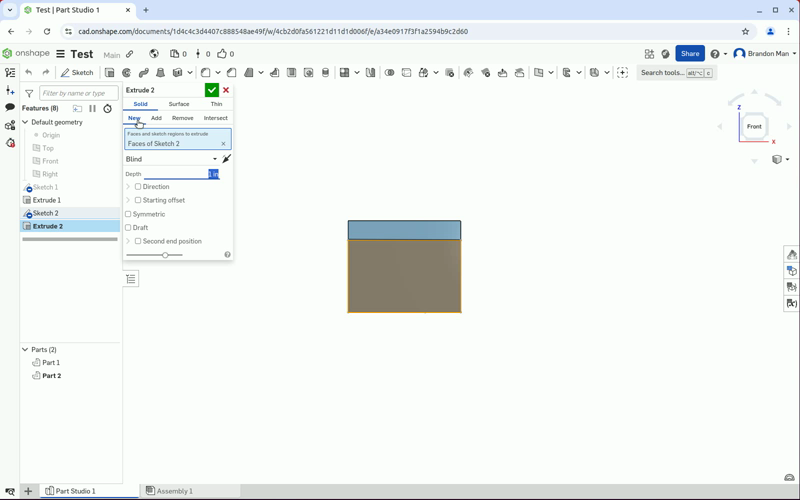
text(3.851)
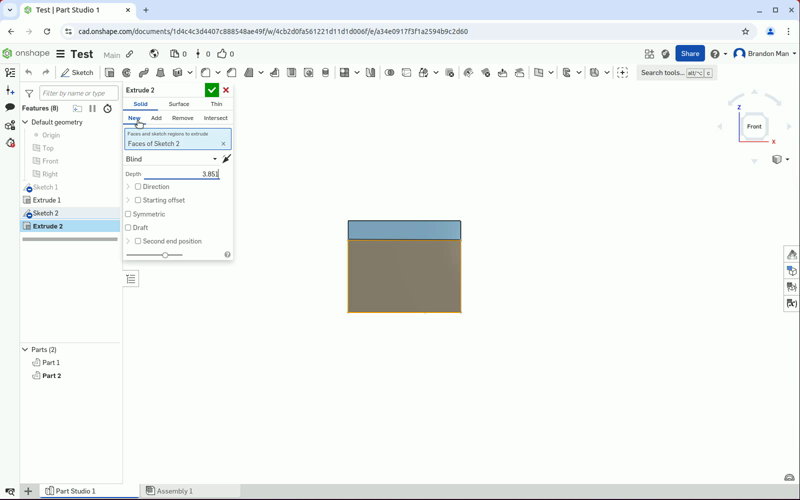
key(enter)
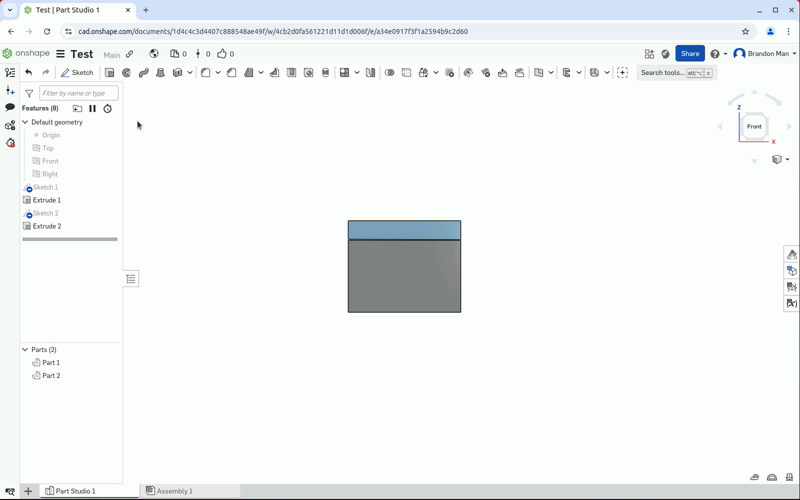
key(shift+h)
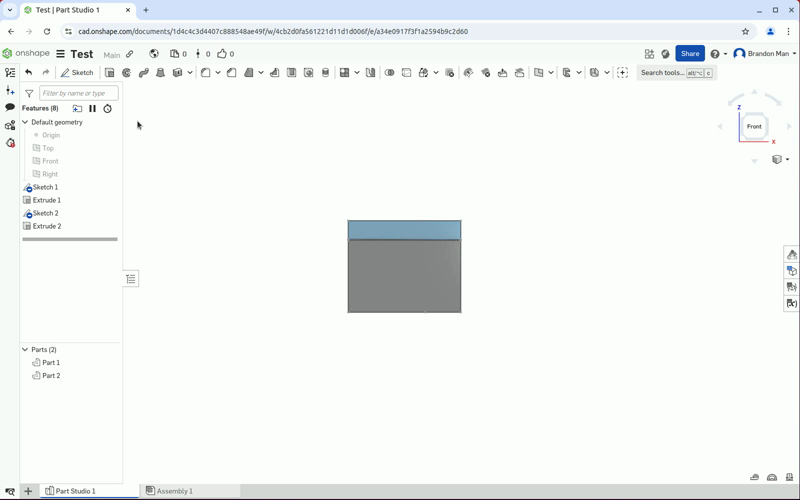
key(shift+h)
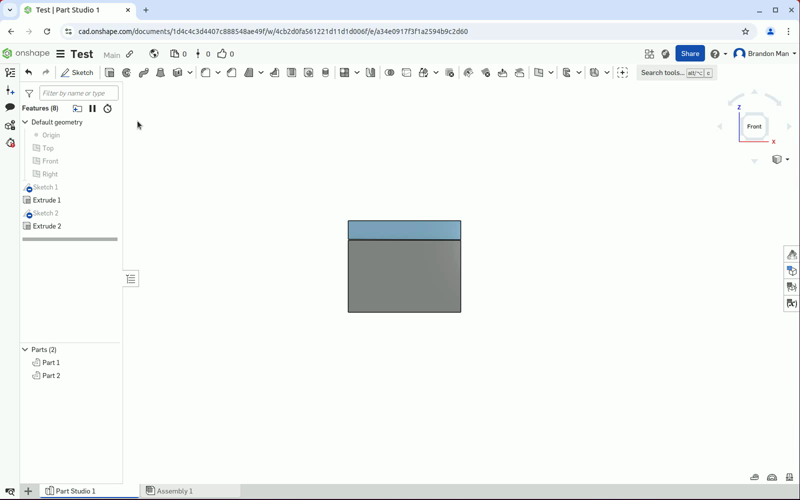
mouse_move(73, 189)
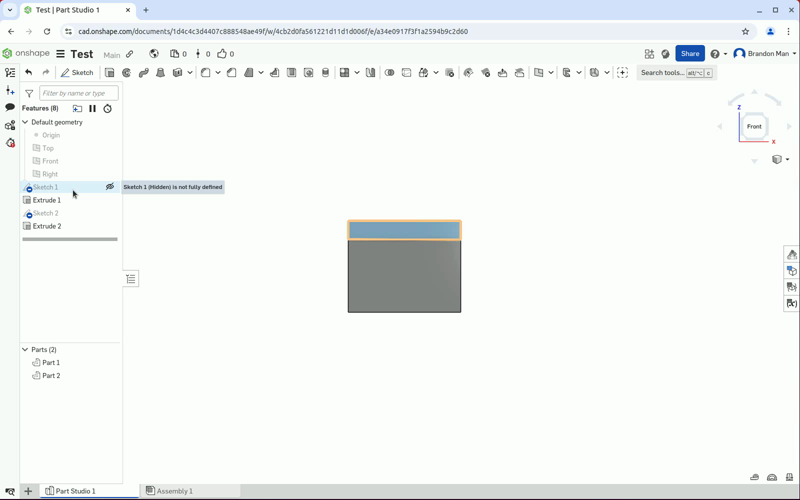
click(73, 189)
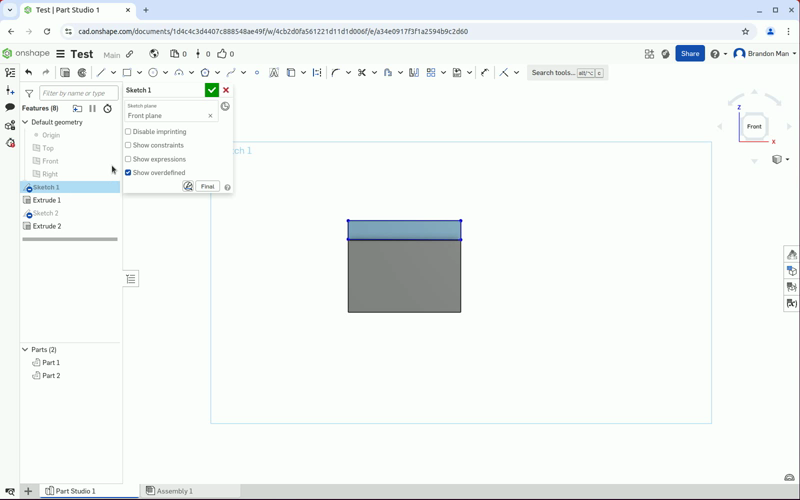
mouse_move(229, 92)
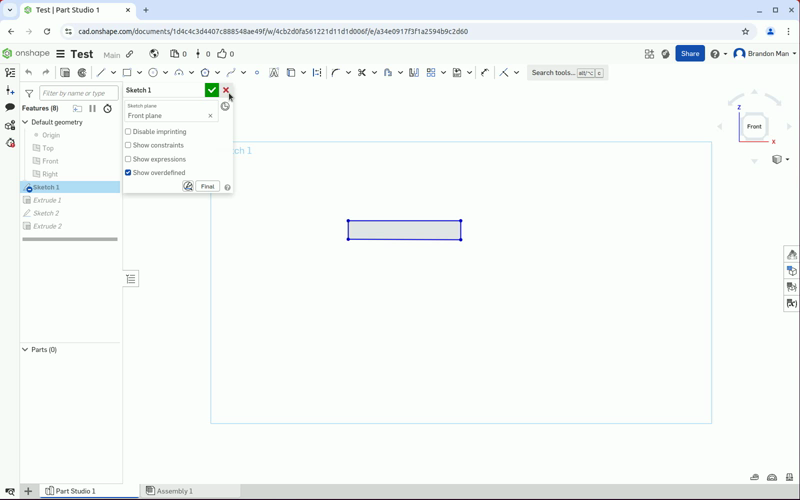
click(229, 92)
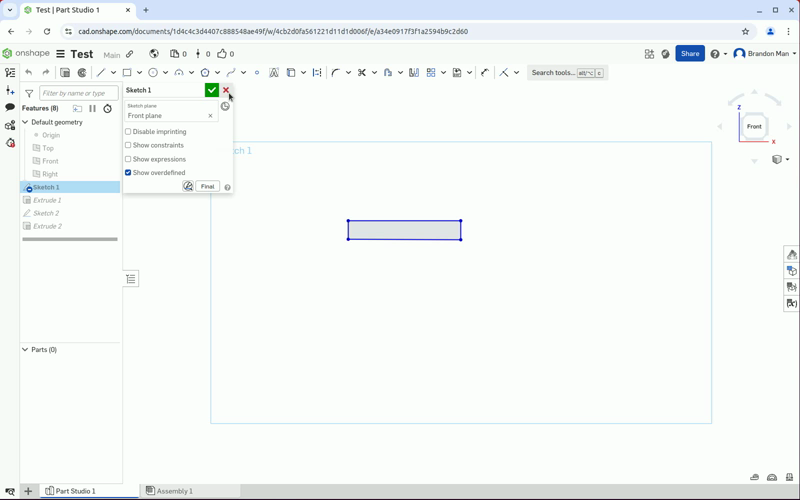
key(shift+s)
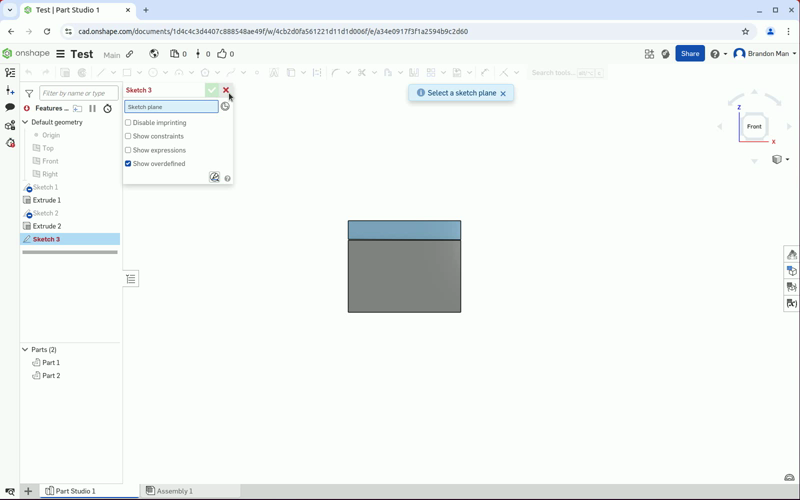
mouse_move(73, 163)
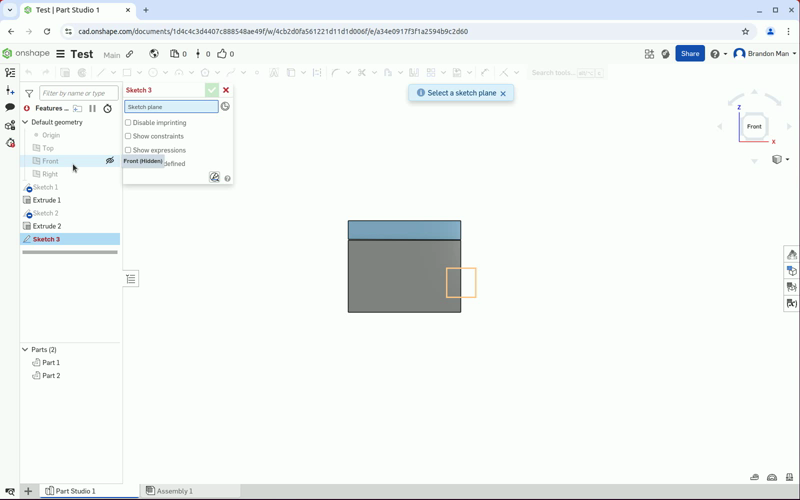
click(73, 163)
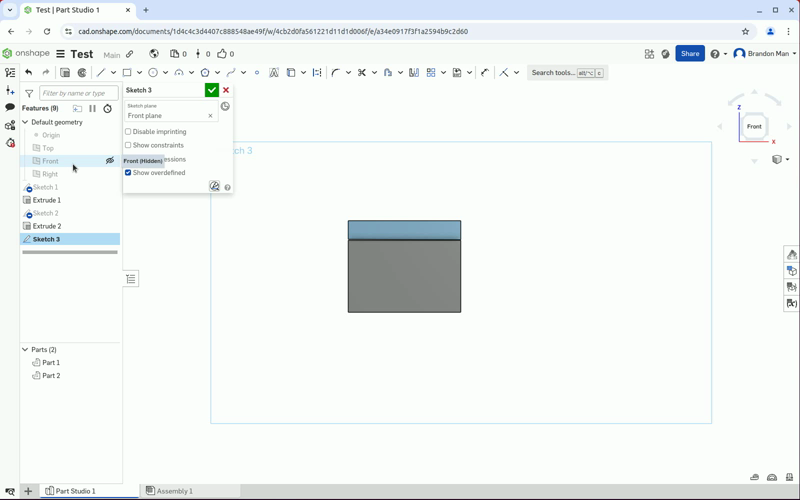
mouse_move(73, 352)
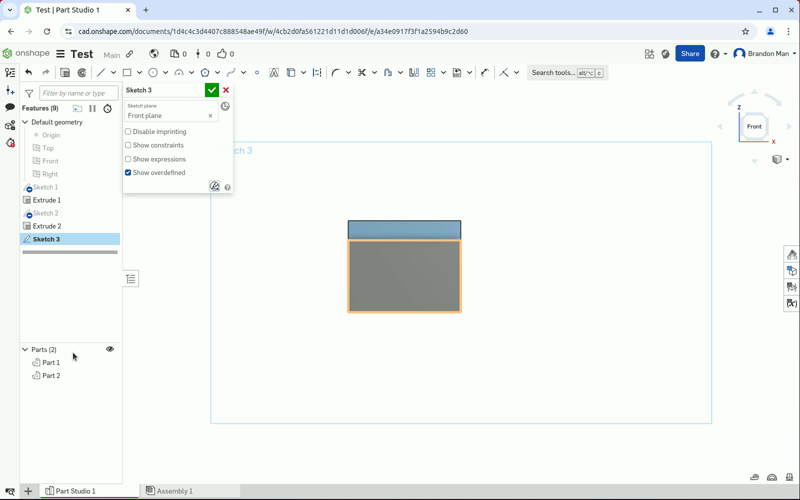
key(y)
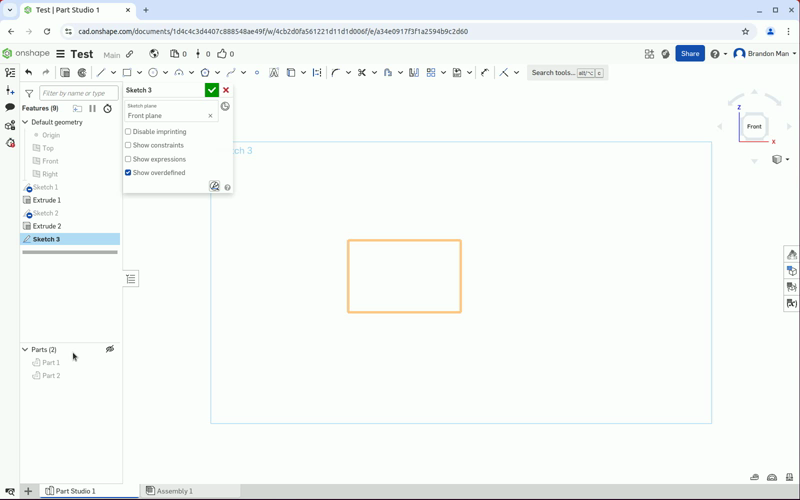
key(l)
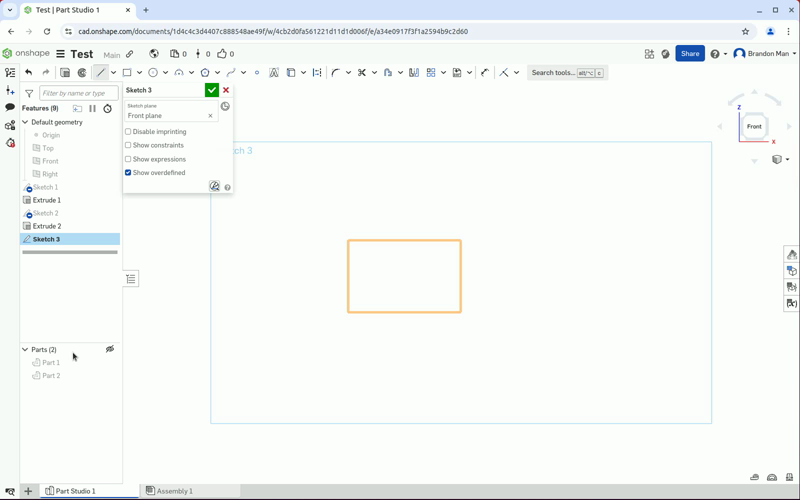
key_down(shift)
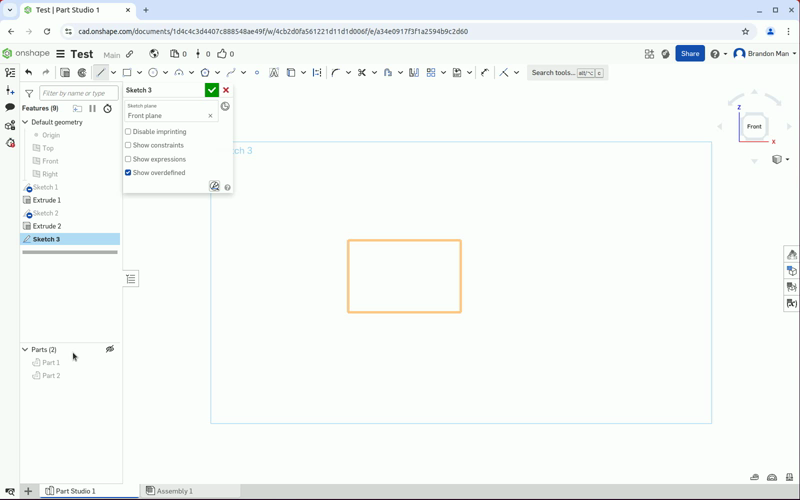
mouse_move(348, 335)
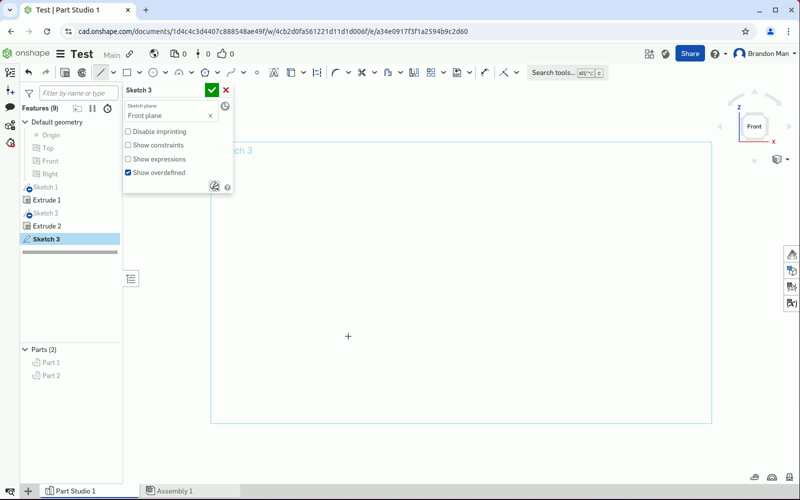
click(348, 335)
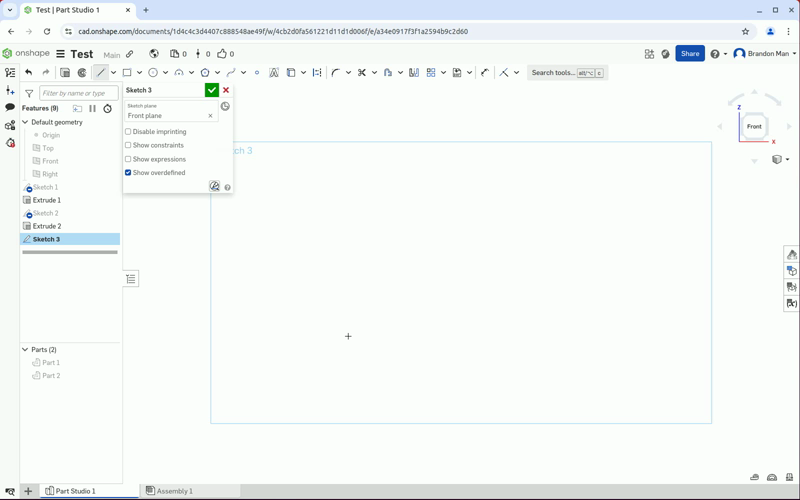
key_up(shift)
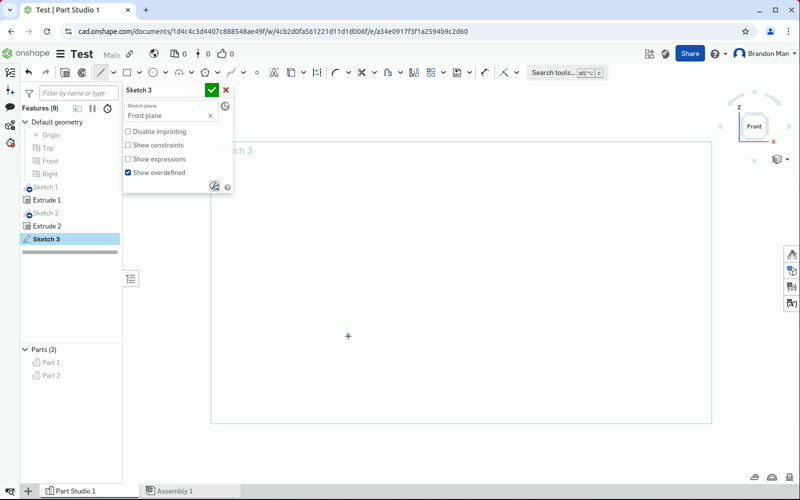
key_down(shift)
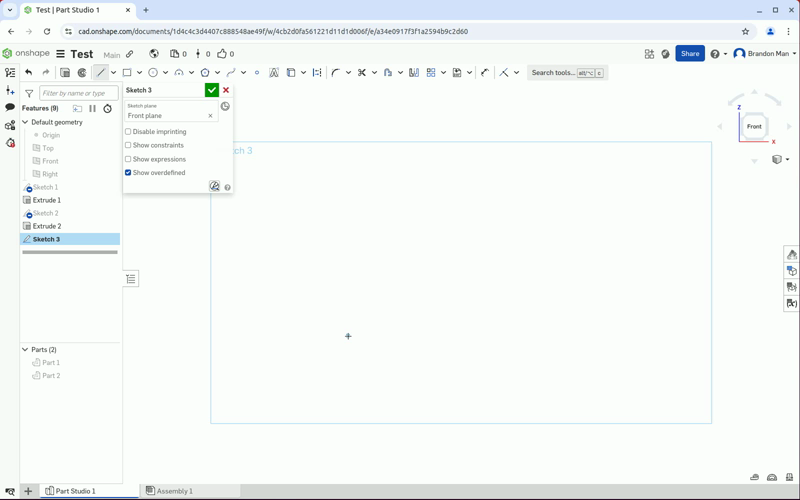
mouse_move(424, 335)
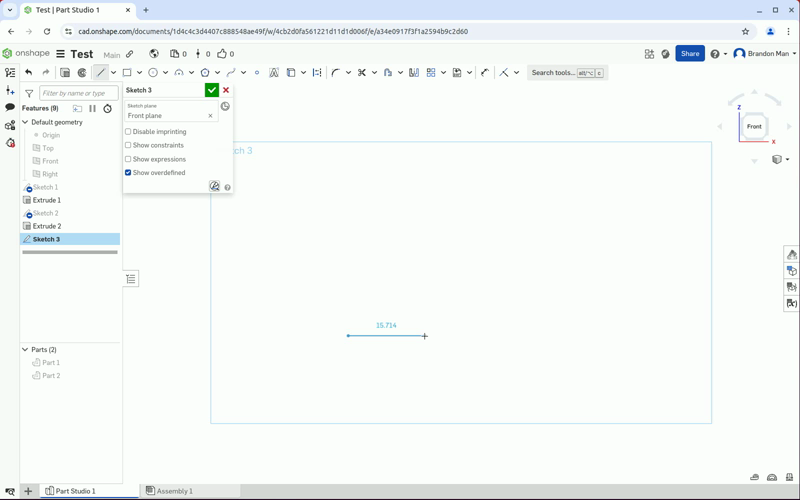
click(424, 335)
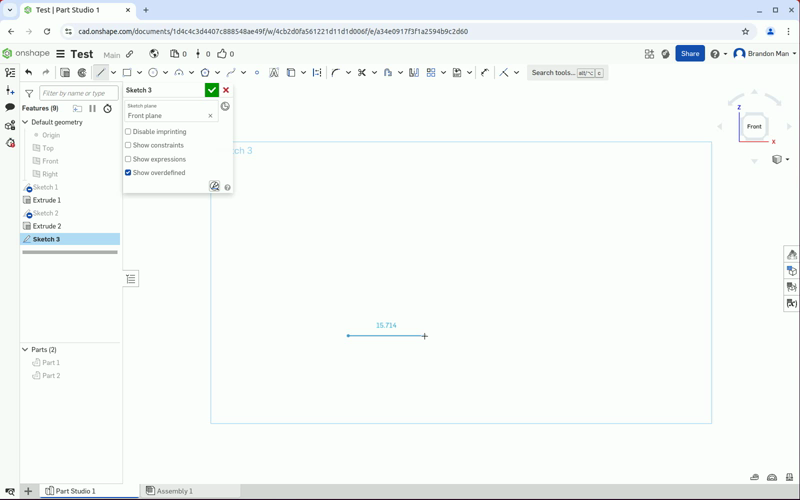
key_up(shift)
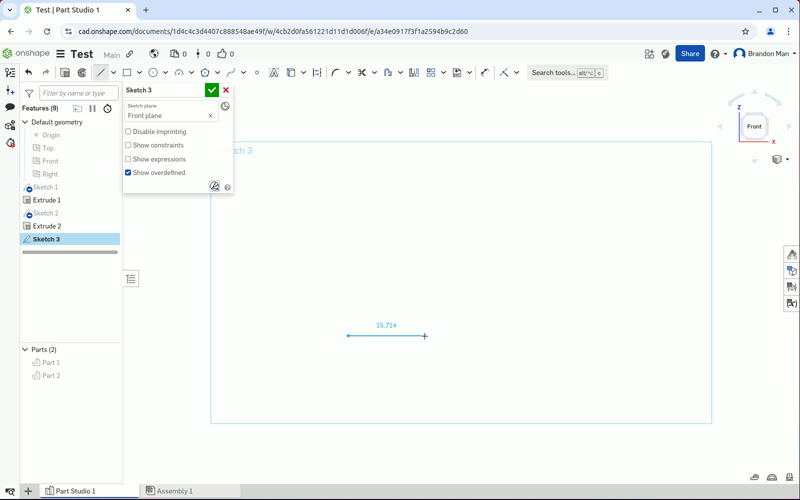
key(esc)
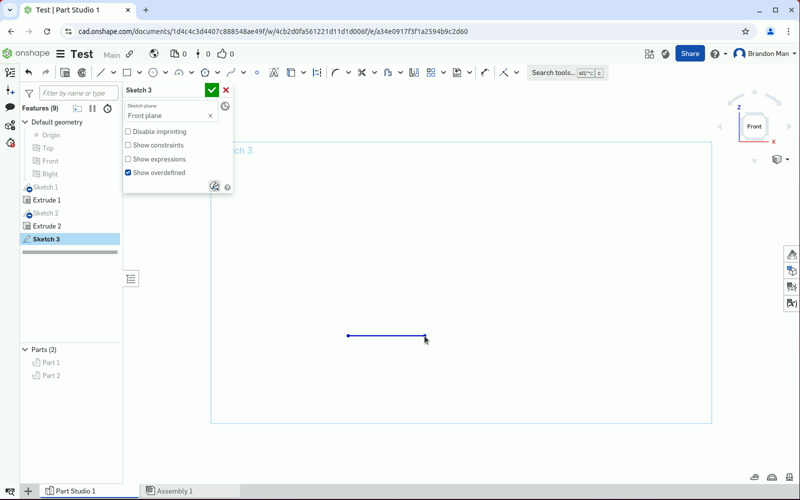
key(a)
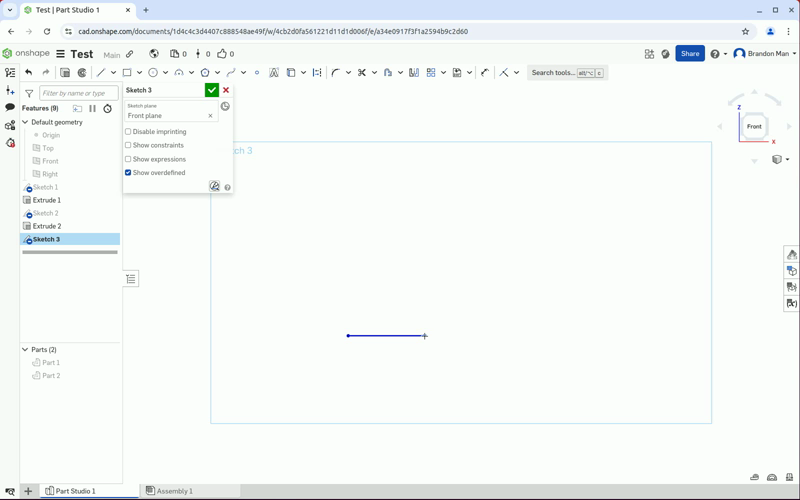
mouse_move(424, 335)
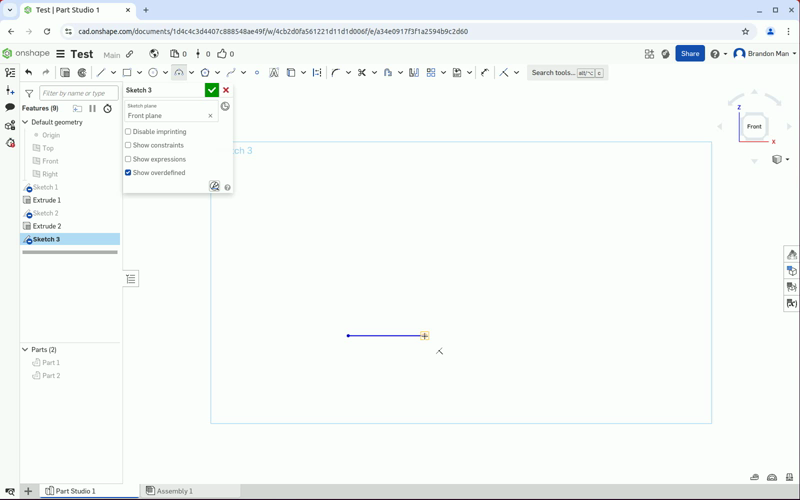
click(424, 335)
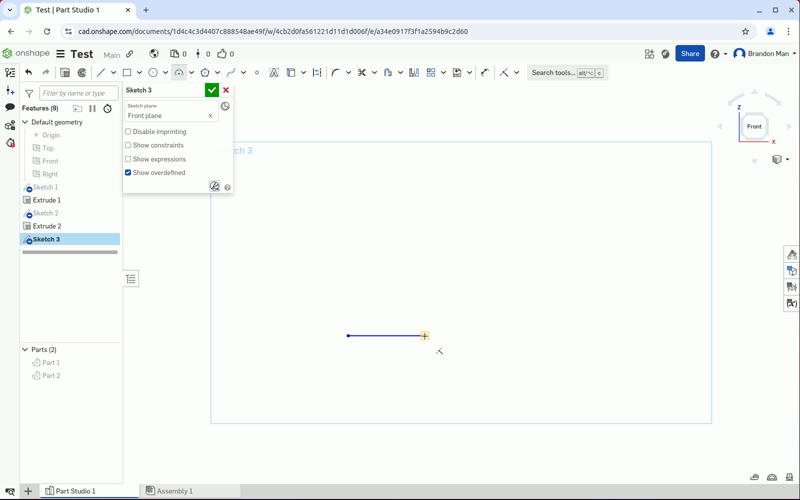
key_down(shift)
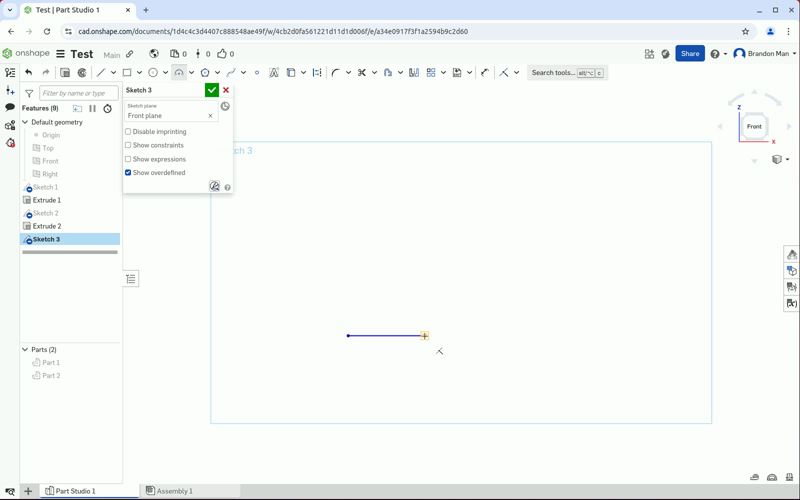
mouse_move(424, 312)
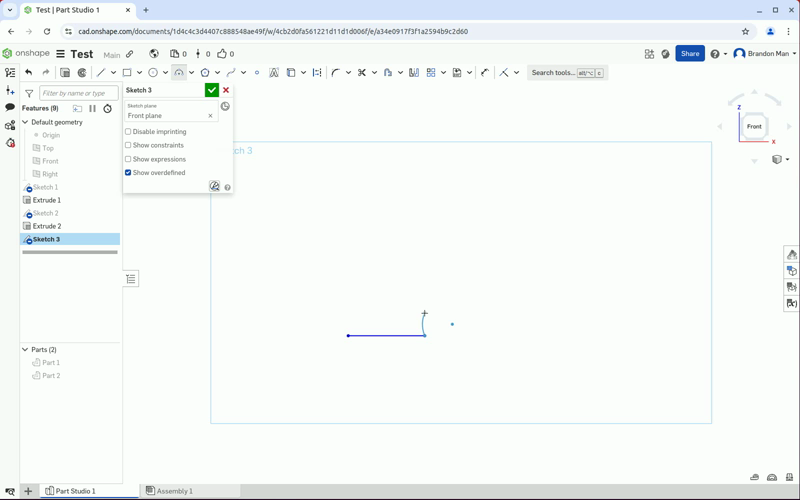
click(424, 312)
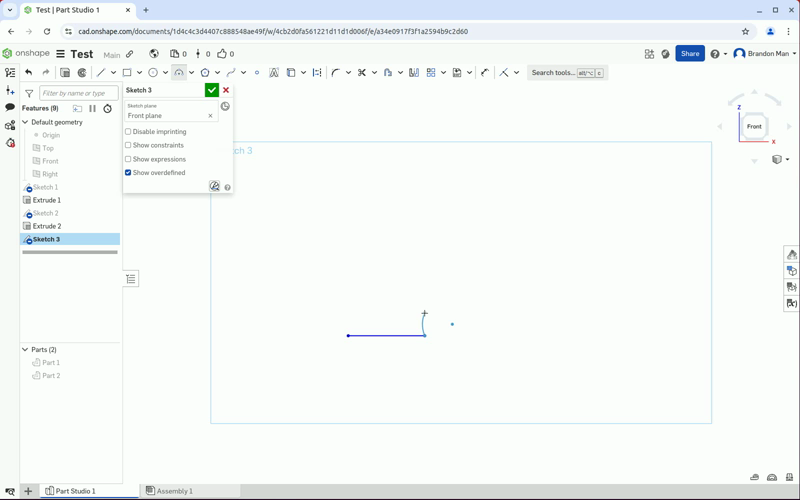
mouse_move(435, 324)
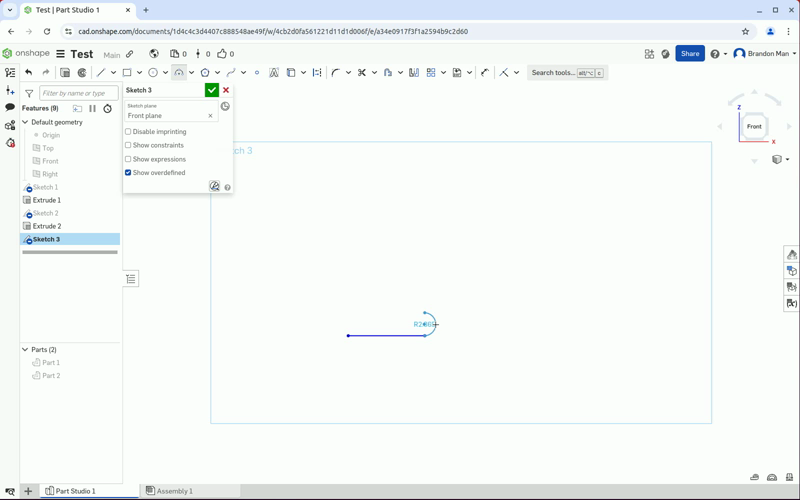
click(435, 324)
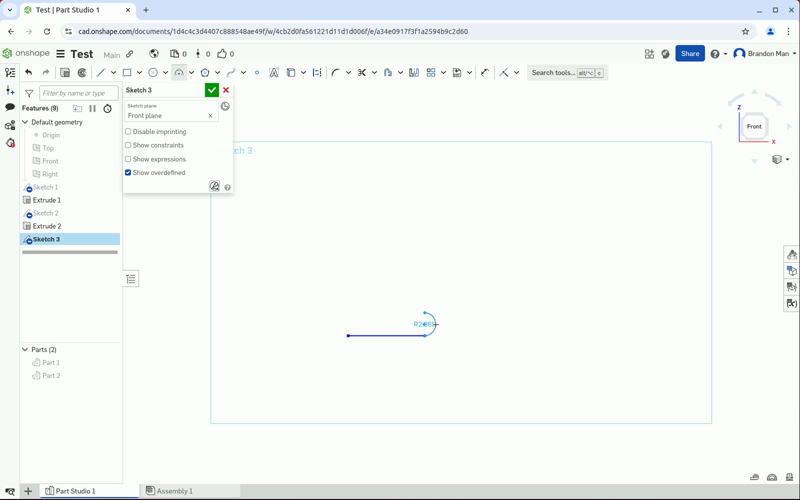
key_up(shift)
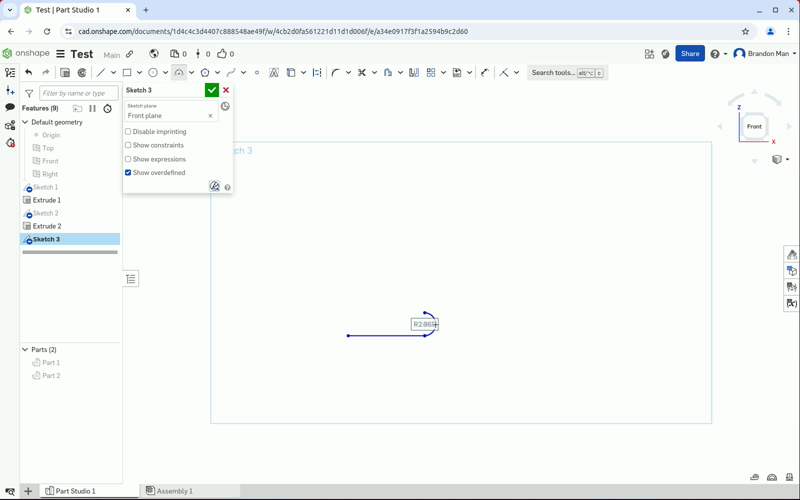
key(esc)
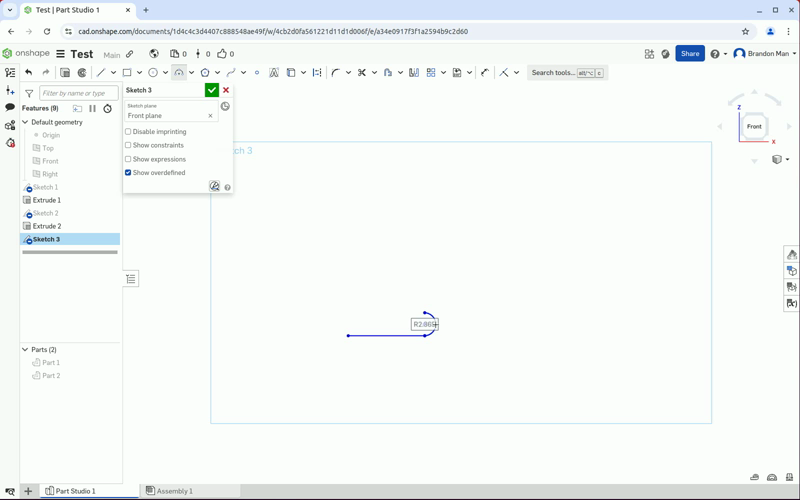
key(l)
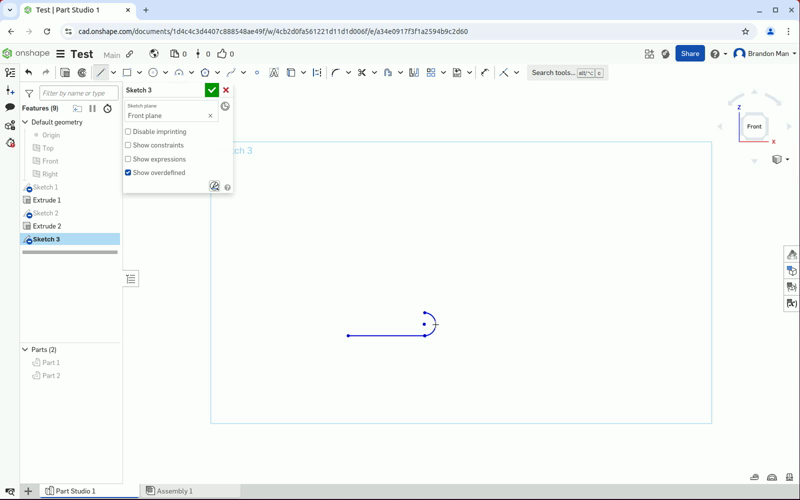
mouse_move(424, 312)
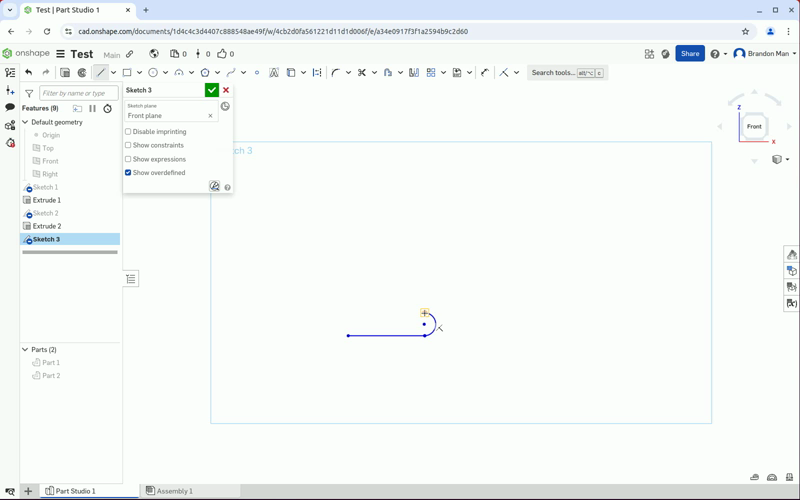
click(424, 312)
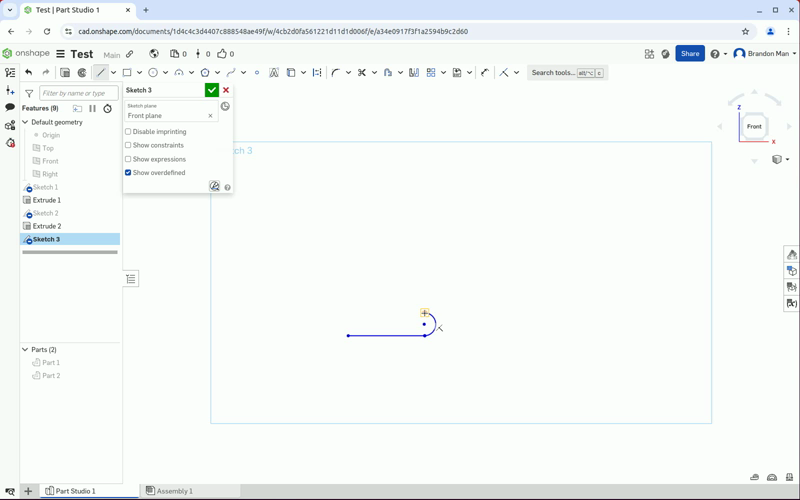
key_down(shift)
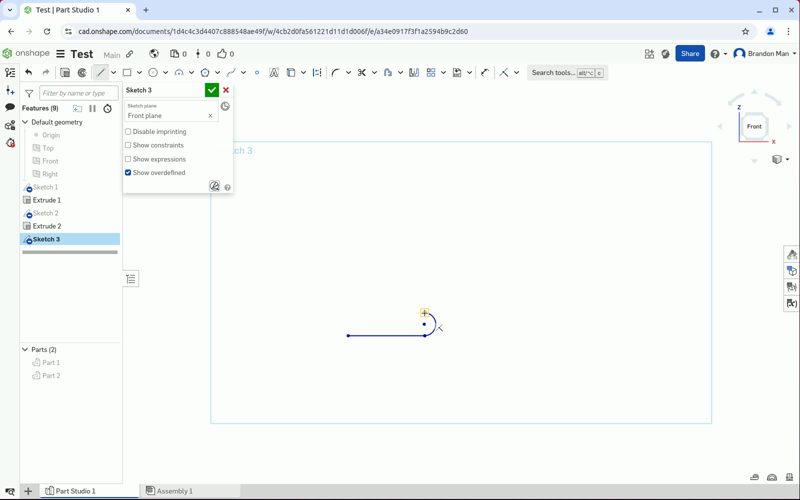
mouse_move(348, 312)
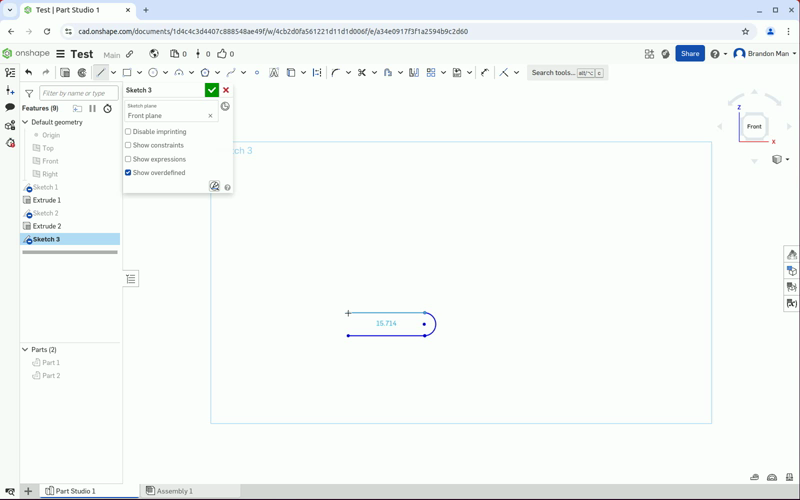
click(348, 312)
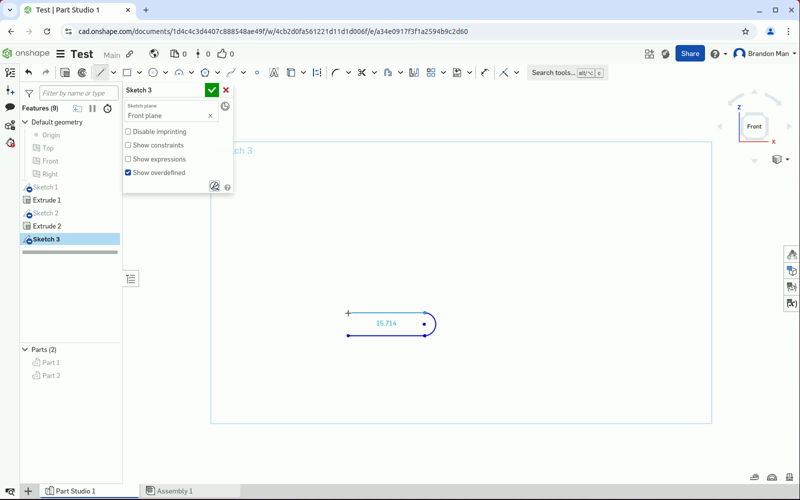
key_up(shift)
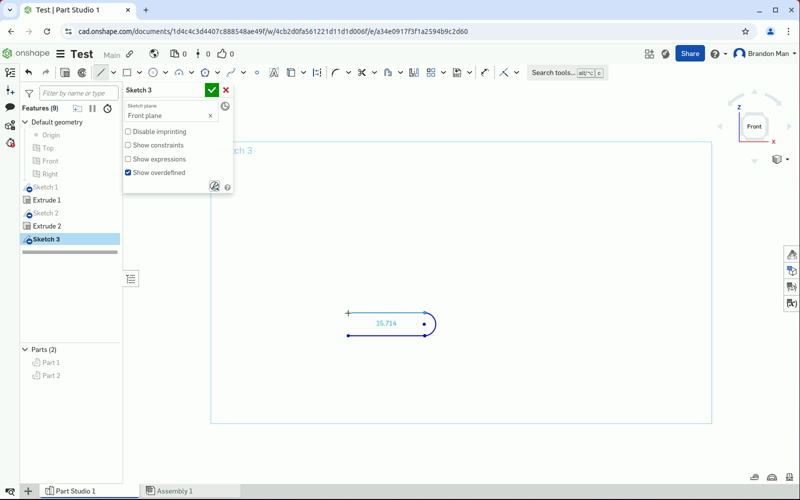
mouse_move(378, 312)
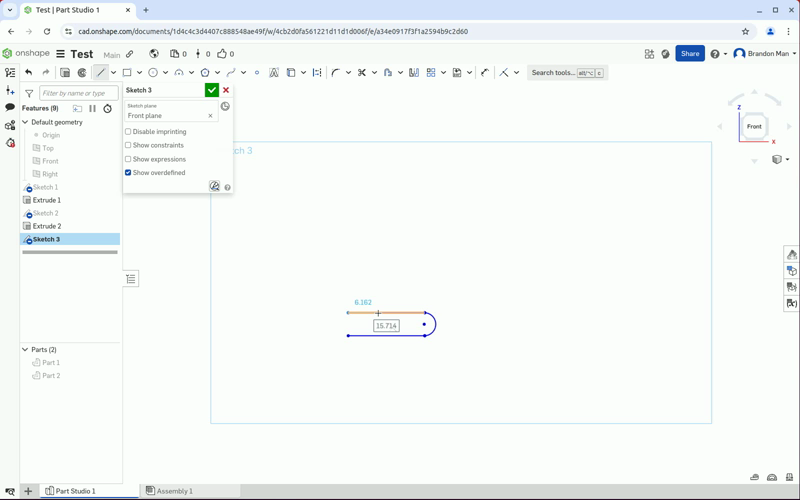
key_down(shift)
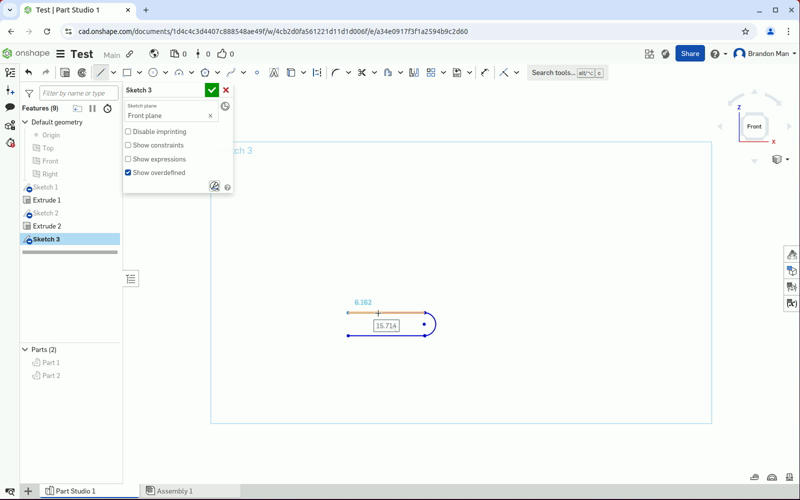
mouse_move(348, 335)
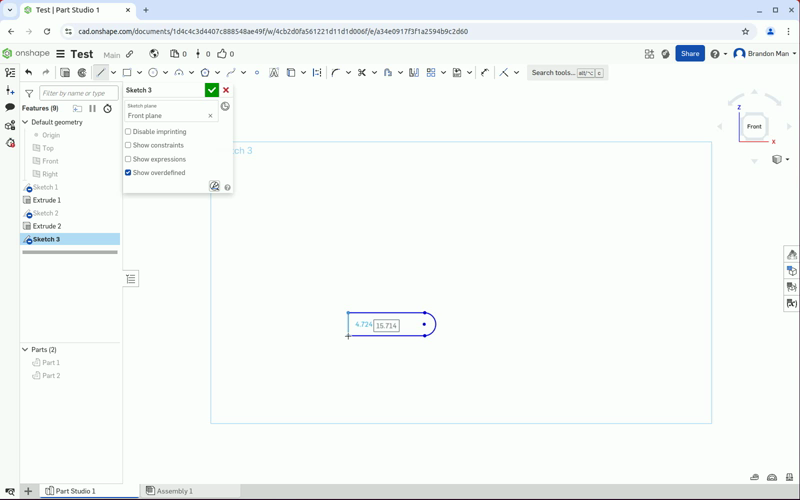
key_up(shift)
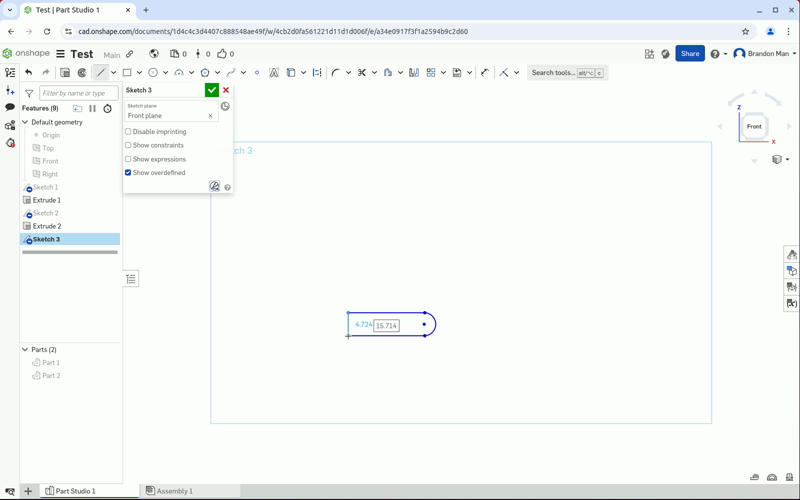
click(348, 335)
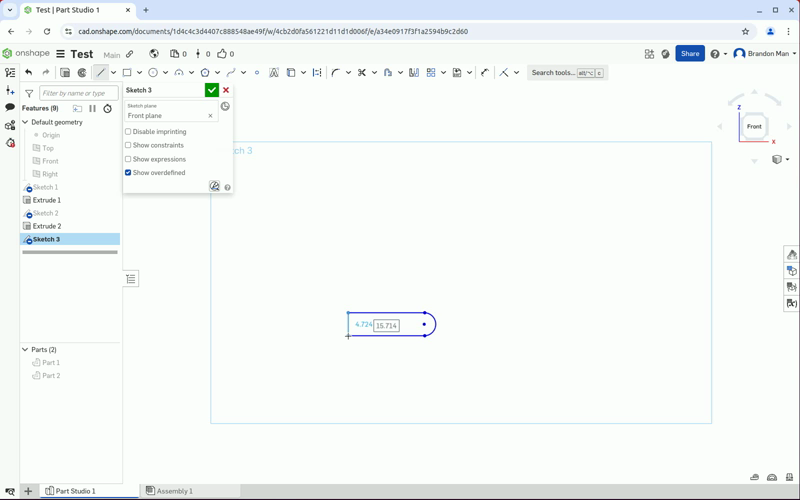
key(esc)
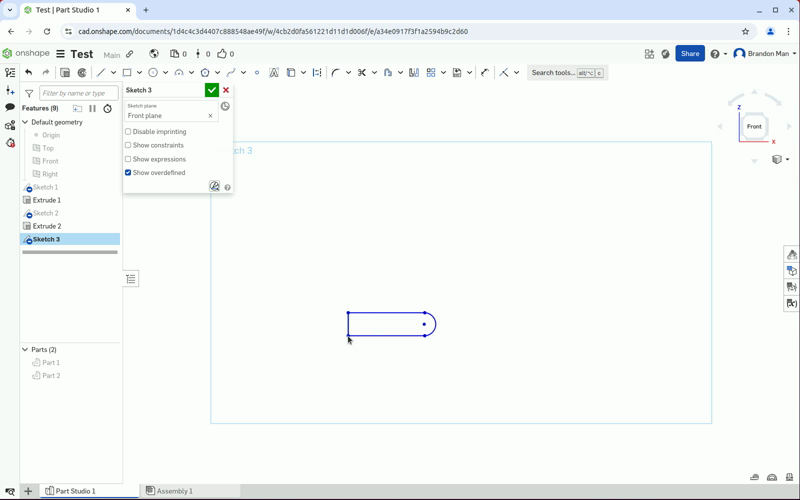
mouse_move(427, 327)
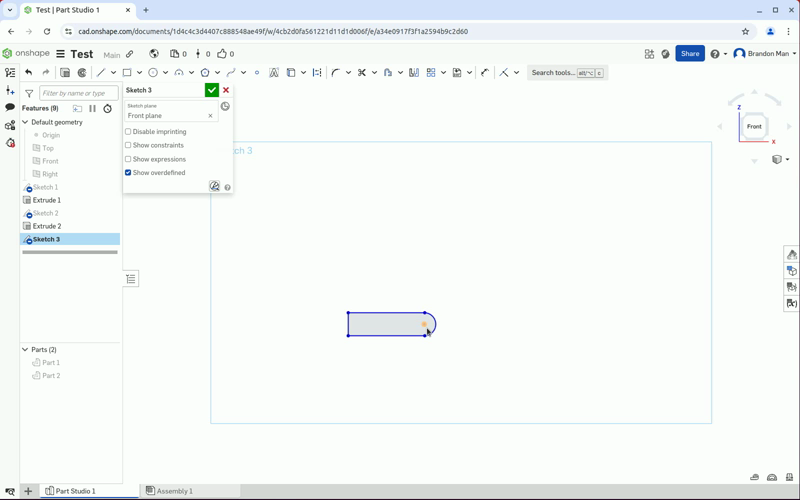
click(427, 327)
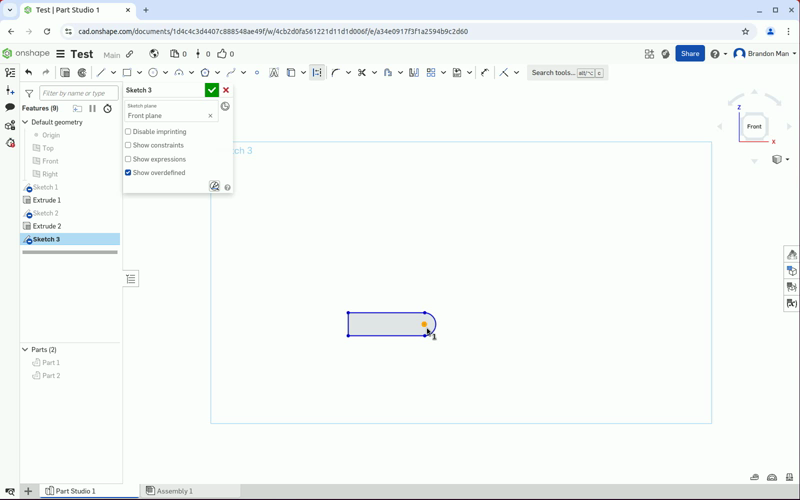
mouse_move(73, 352)
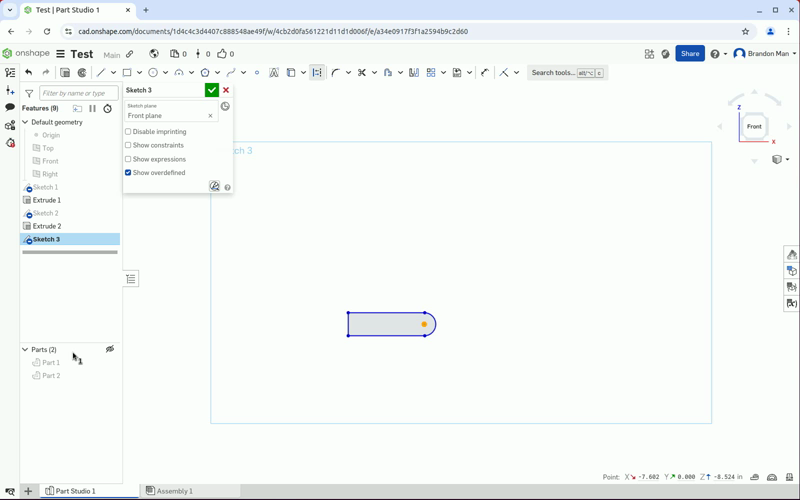
key(shift+y)
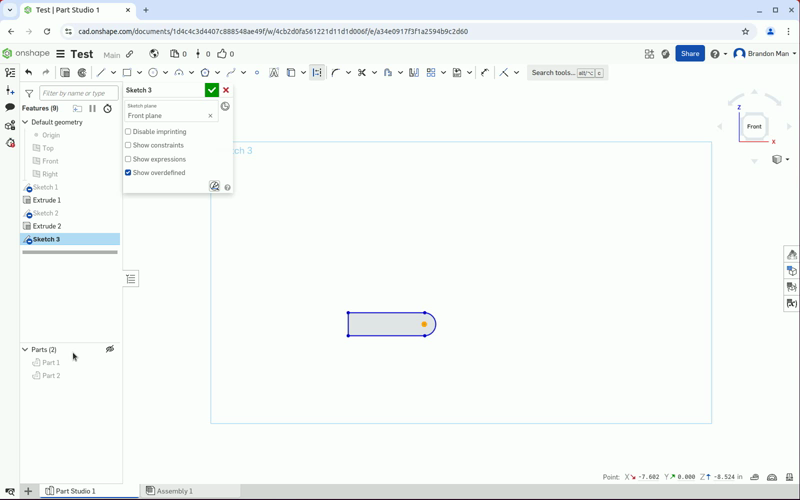
key(shift+e)
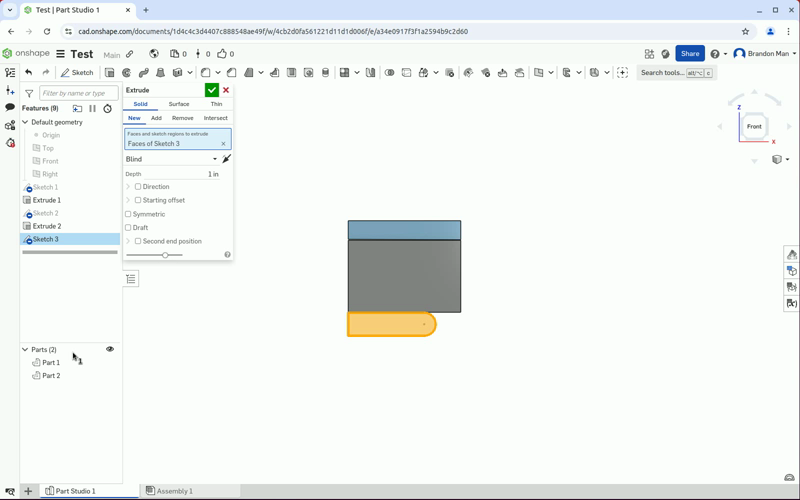
mouse_move(143, 106)
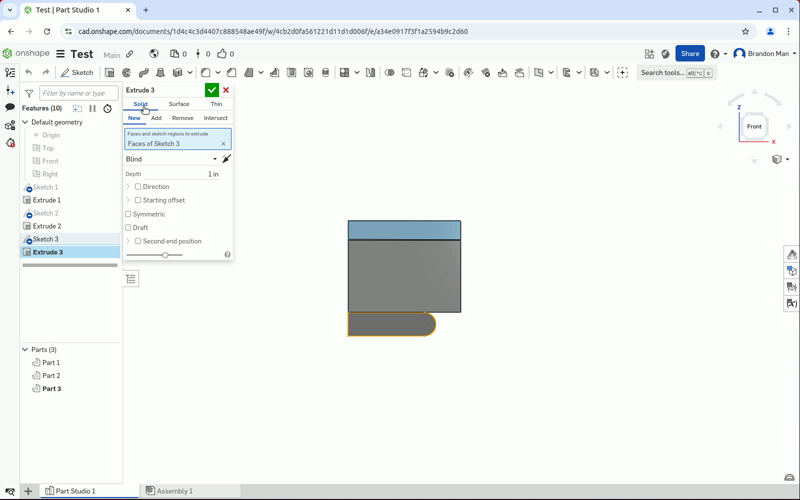
click(143, 106)
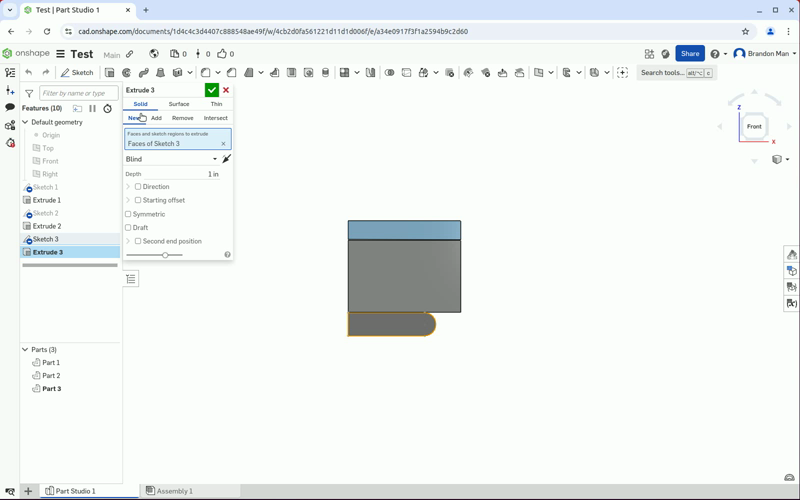
mouse_move(137, 120)
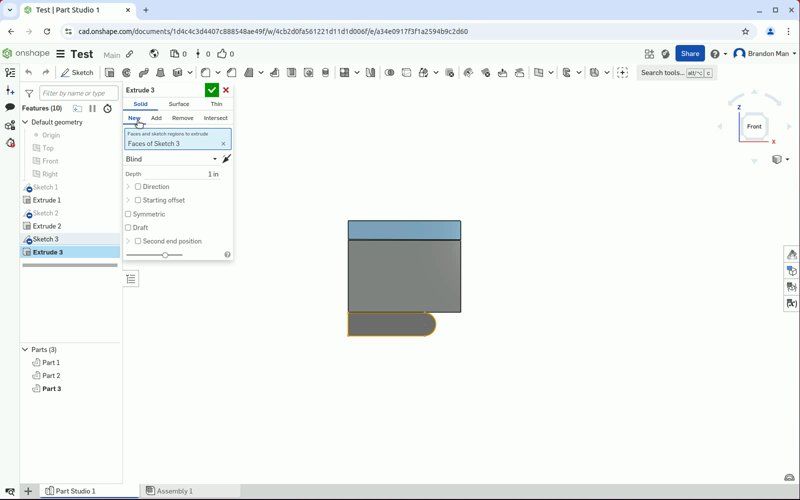
click(137, 120)
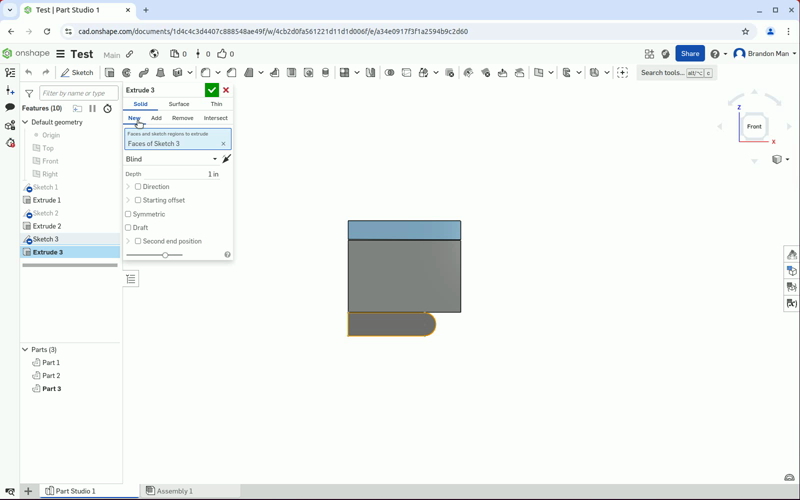
key(tab, 4)
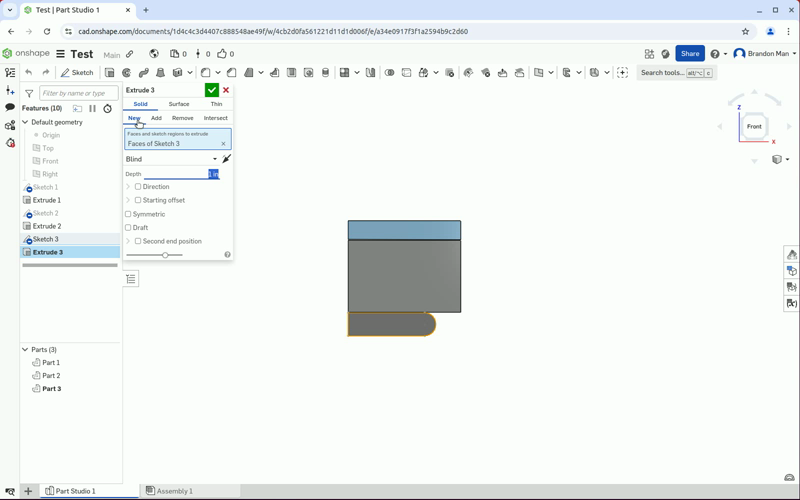
text(3.851)
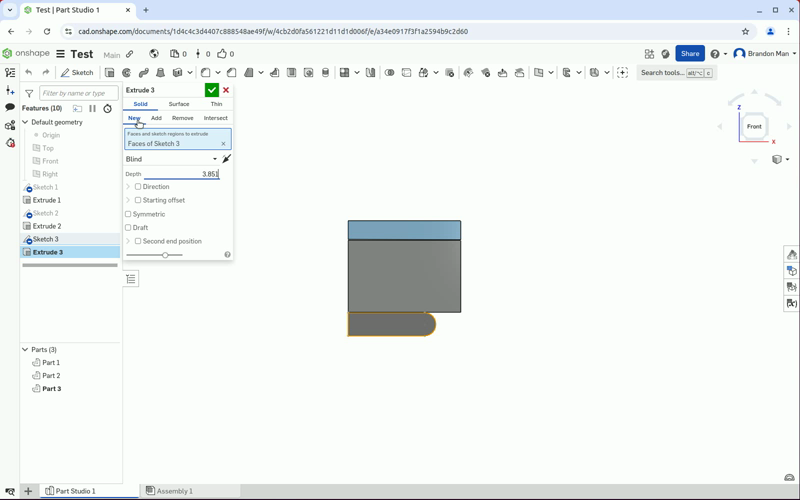
key(enter)
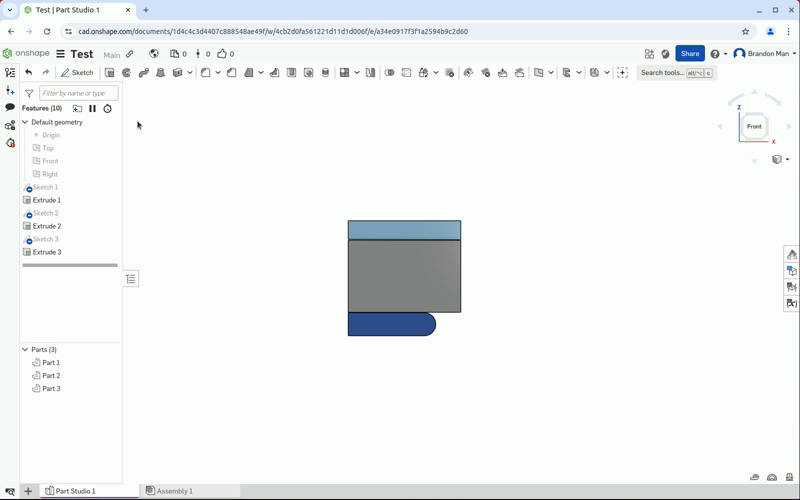
key(shift+h)
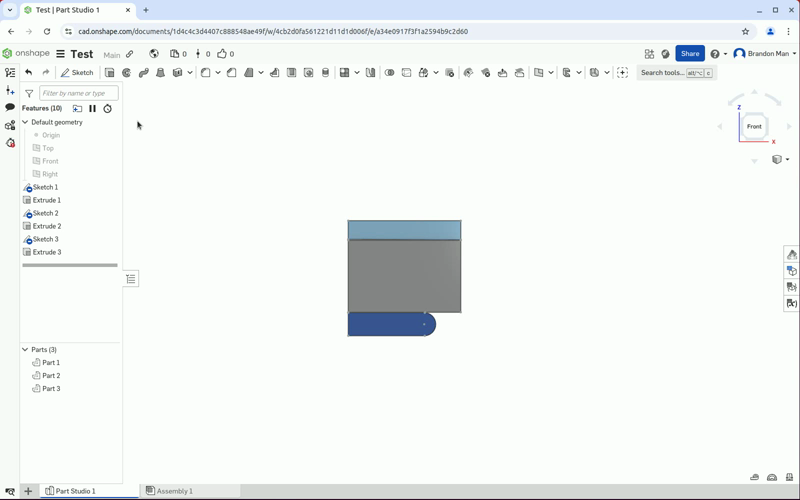
key(shift+h)
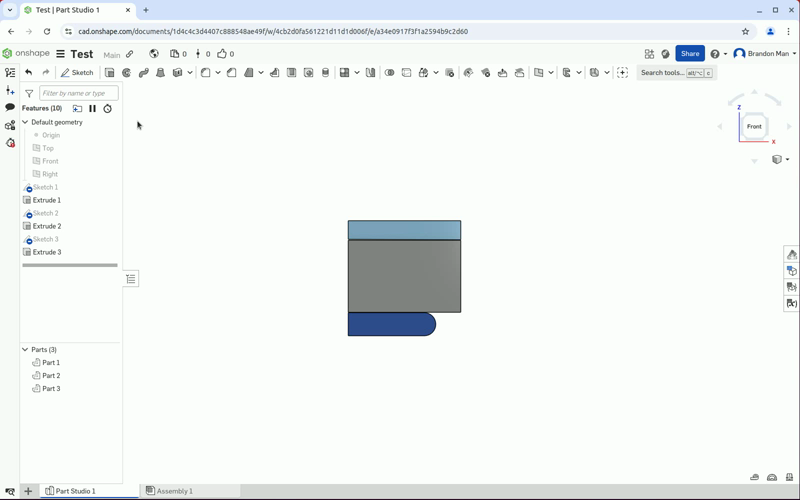
mouse_move(73, 189)
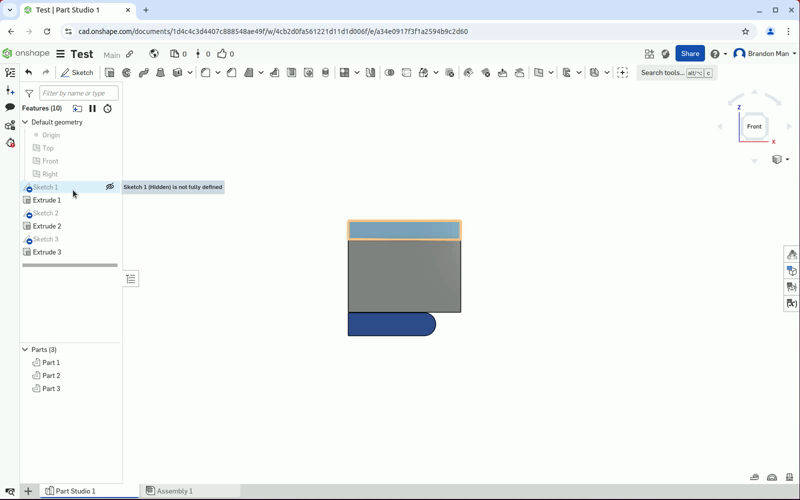
click(73, 189)
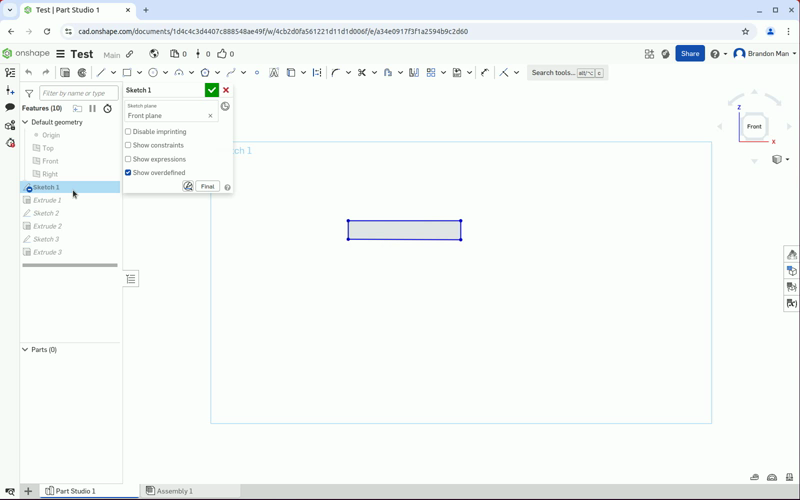
mouse_move(229, 92)
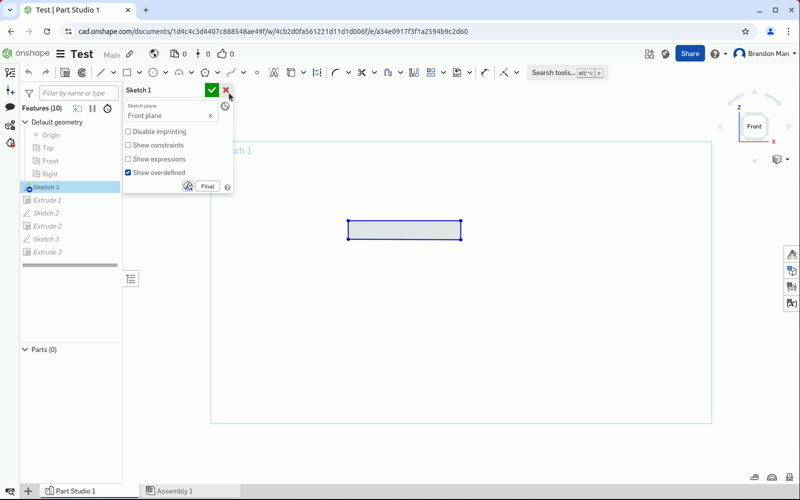
click(229, 92)
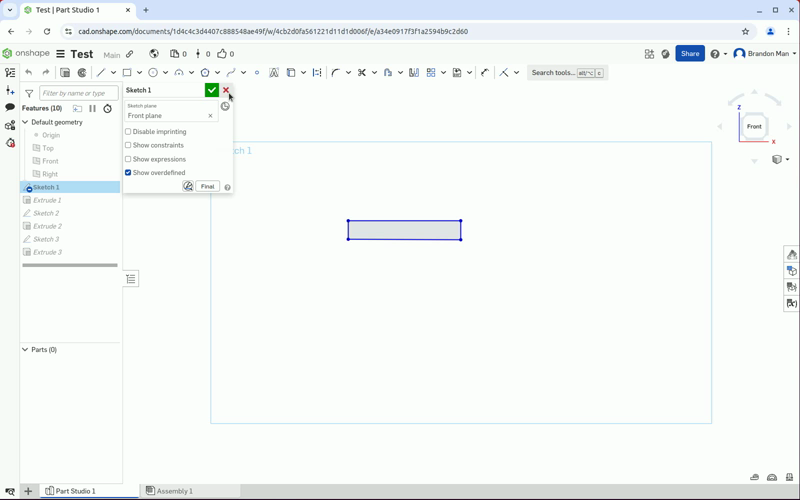
key(shift+s)
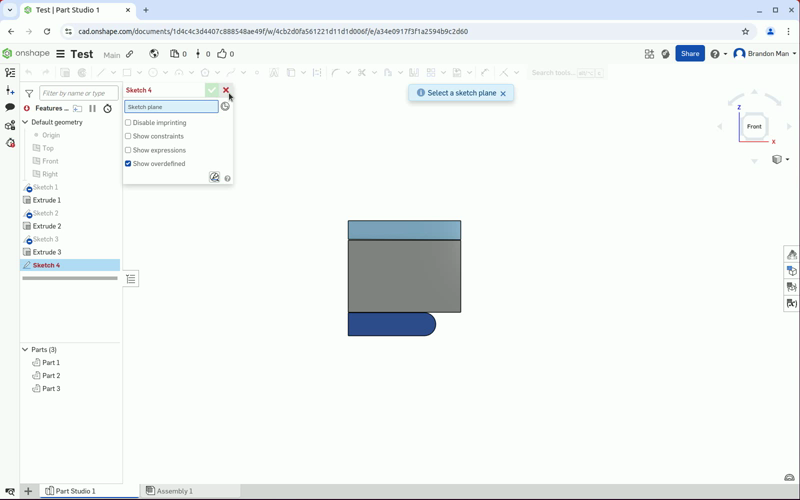
mouse_move(73, 163)
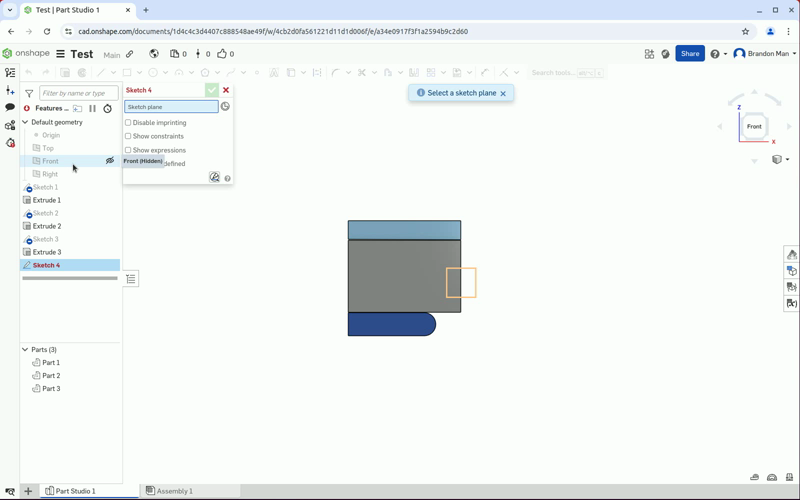
click(73, 163)
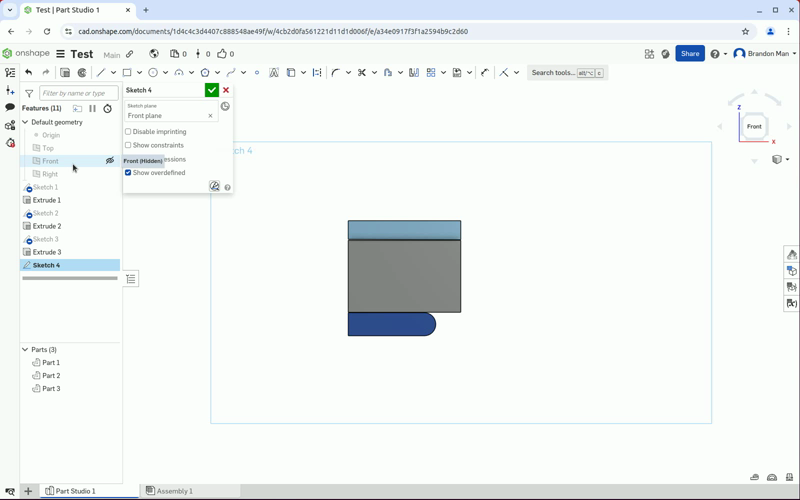
mouse_move(73, 352)
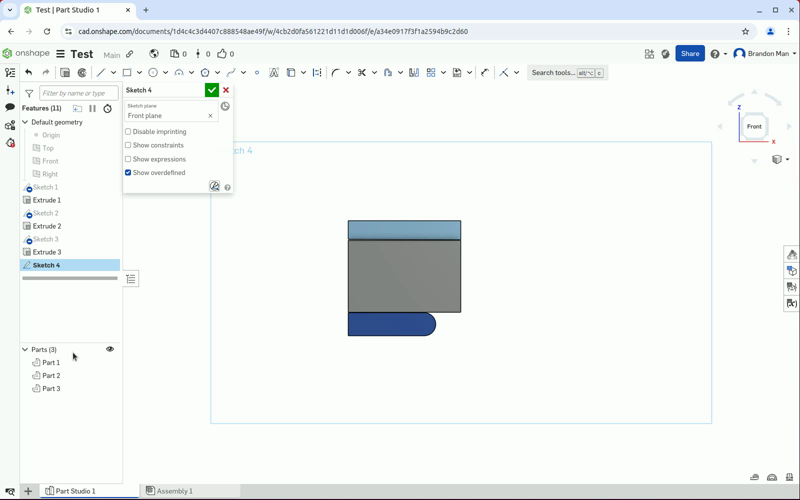
key(y)
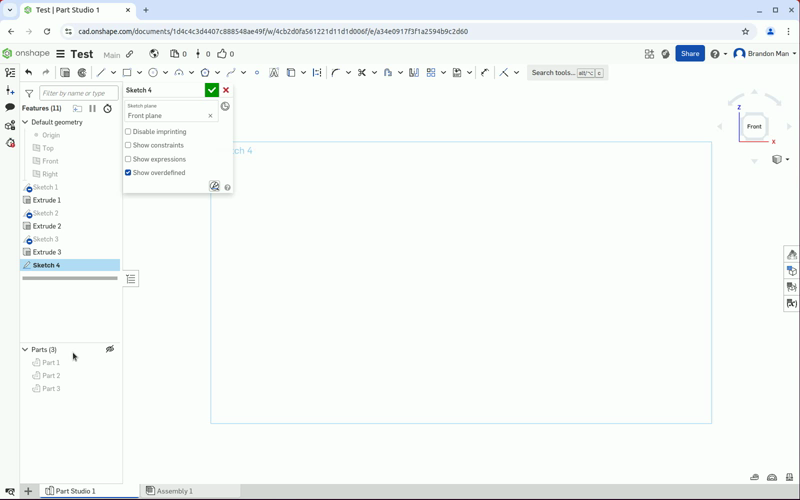
key(l)
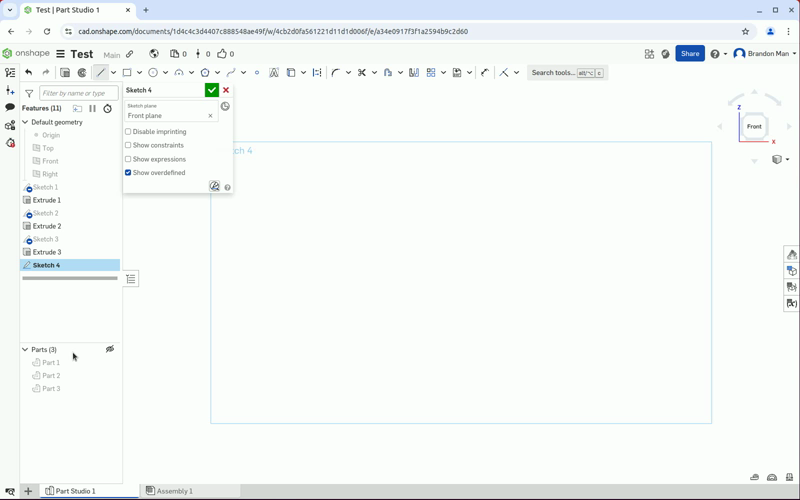
key_down(shift)
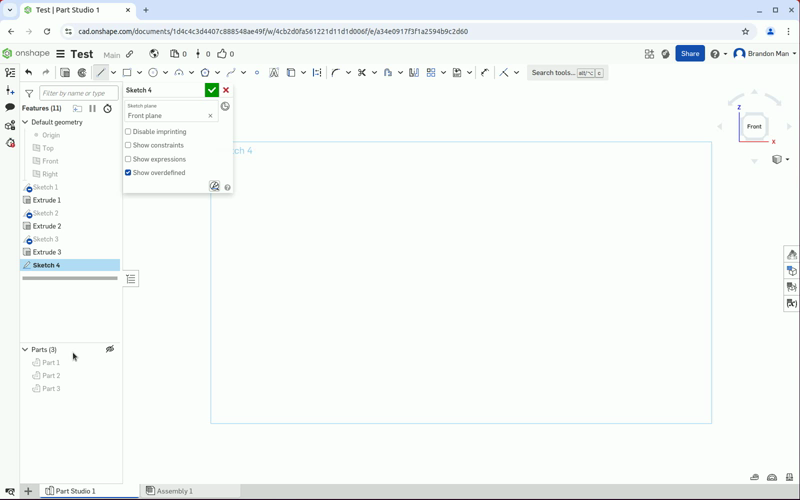
mouse_move(348, 361)
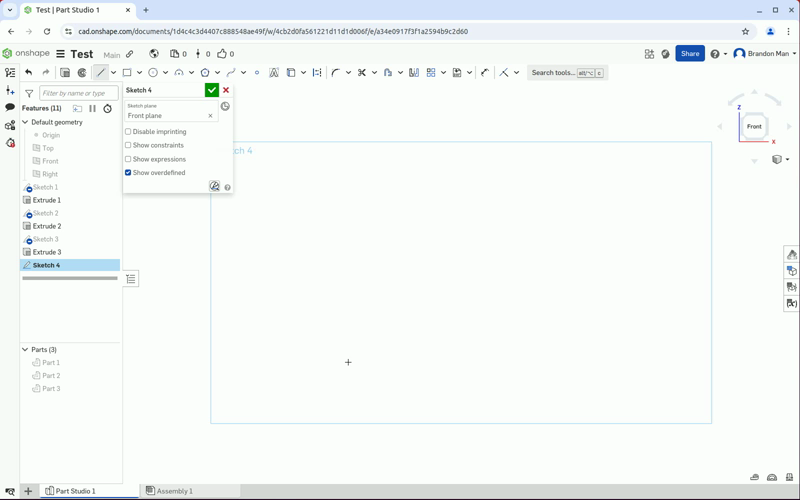
click(348, 361)
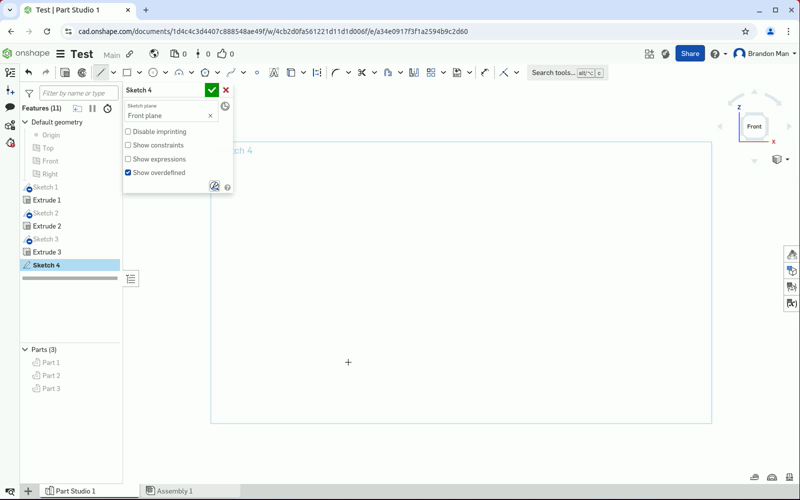
key_up(shift)
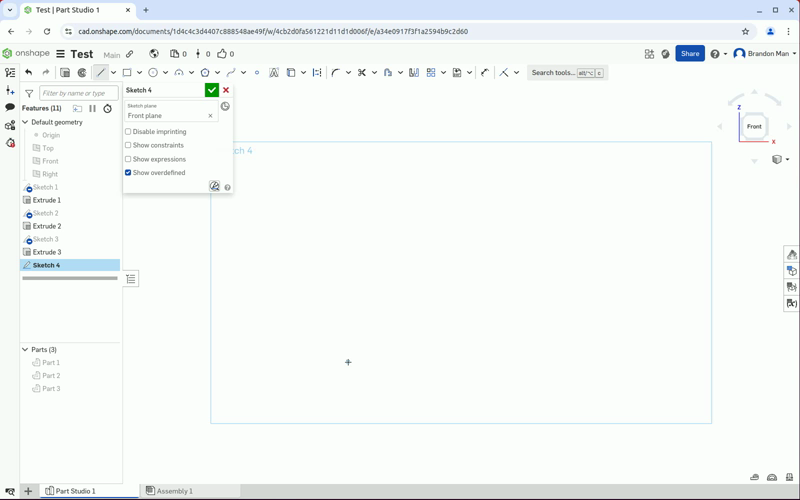
key_down(shift)
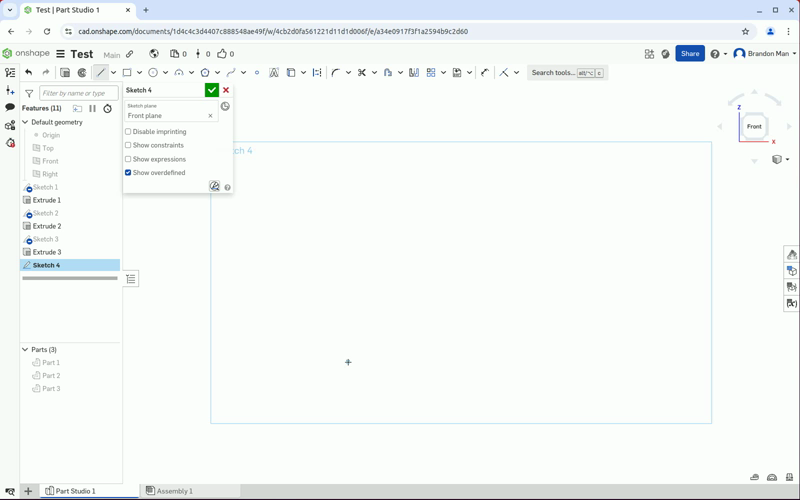
mouse_move(460, 361)
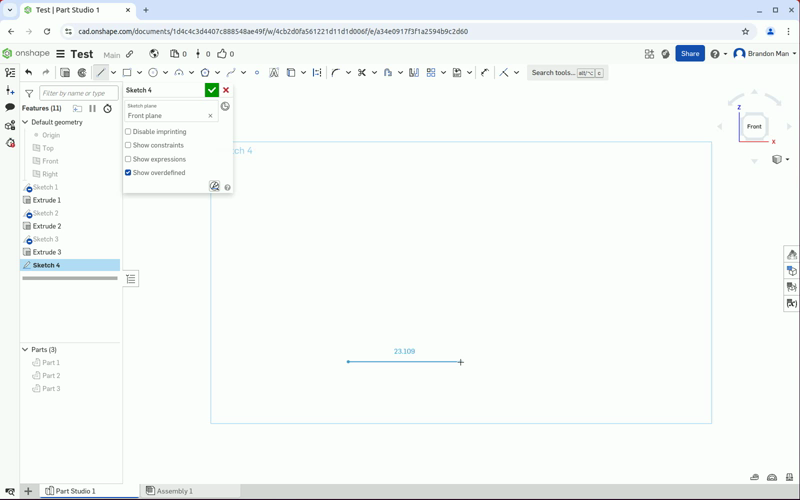
click(460, 361)
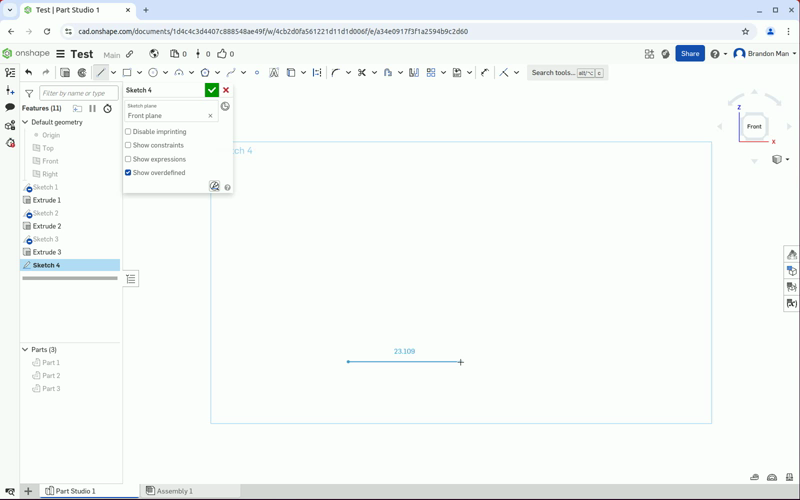
key_up(shift)
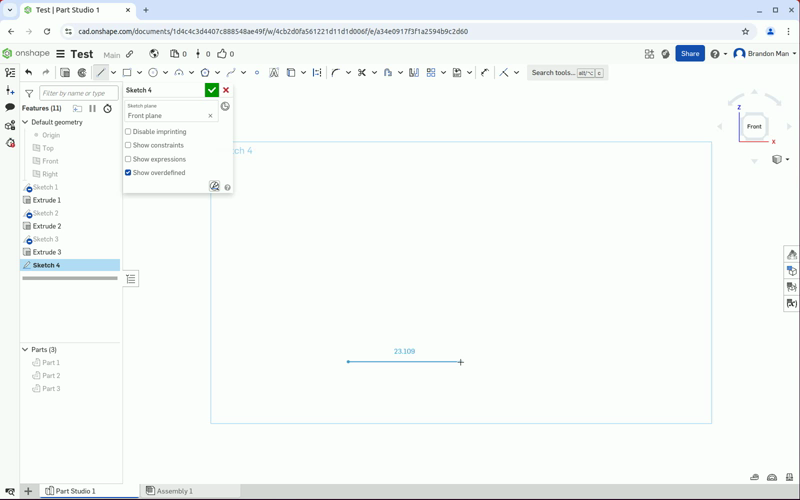
key_down(shift)
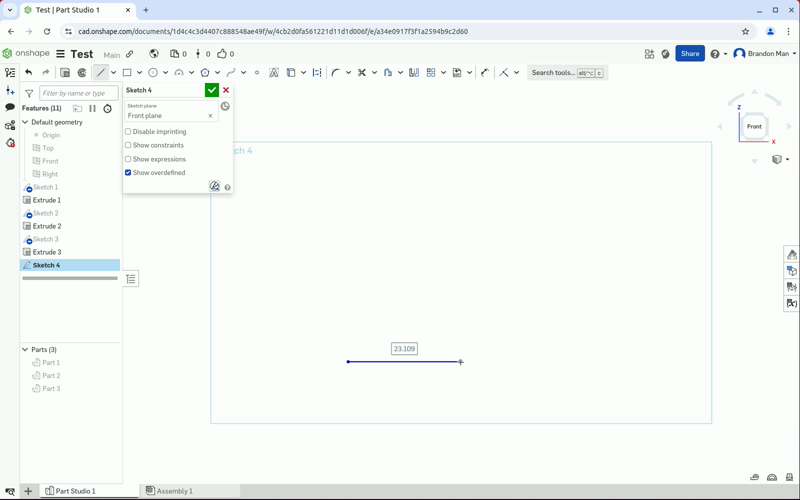
mouse_move(490, 361)
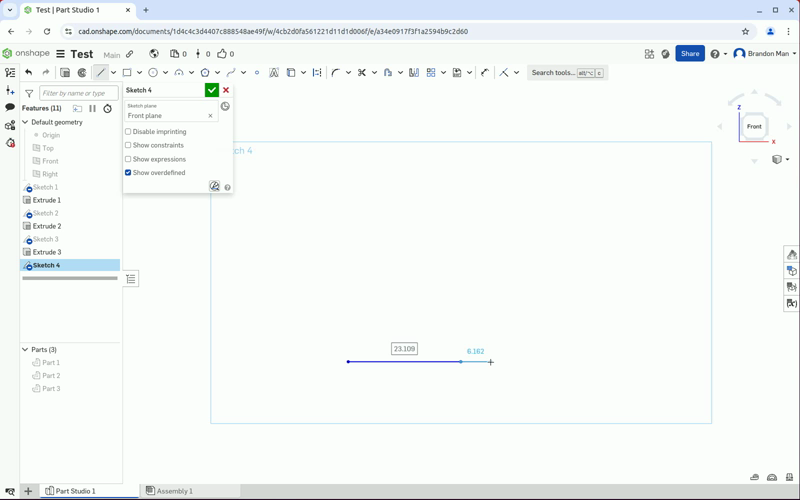
mouse_move(460, 335)
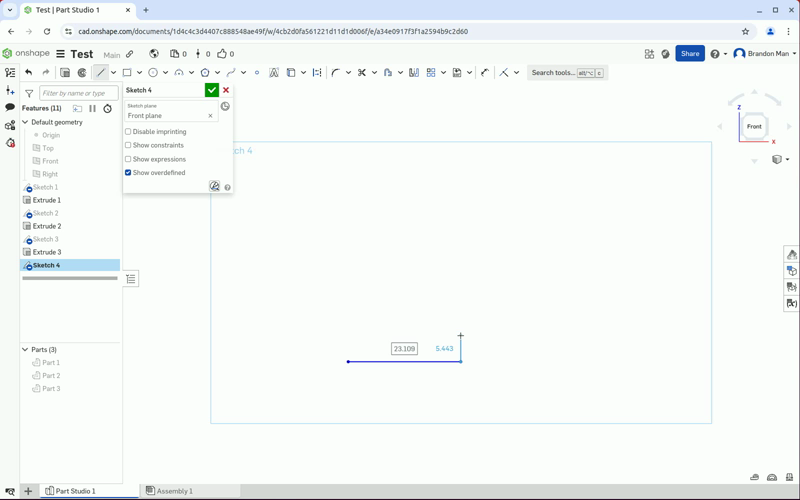
click(460, 335)
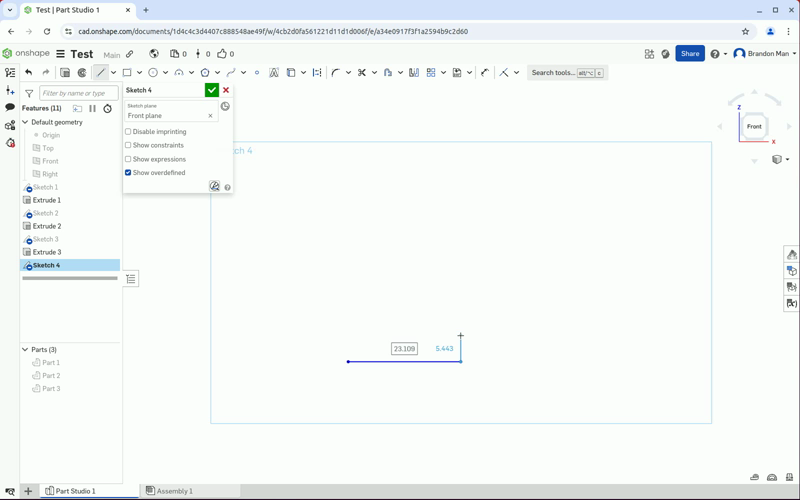
key_up(shift)
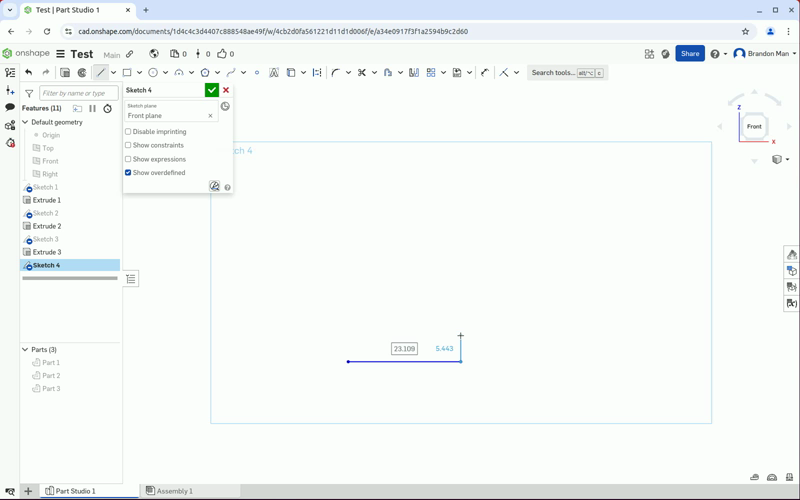
key_down(shift)
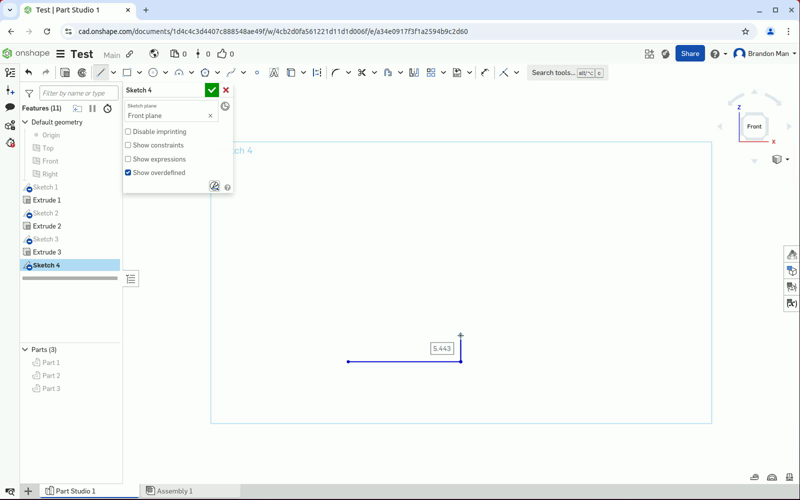
mouse_move(490, 335)
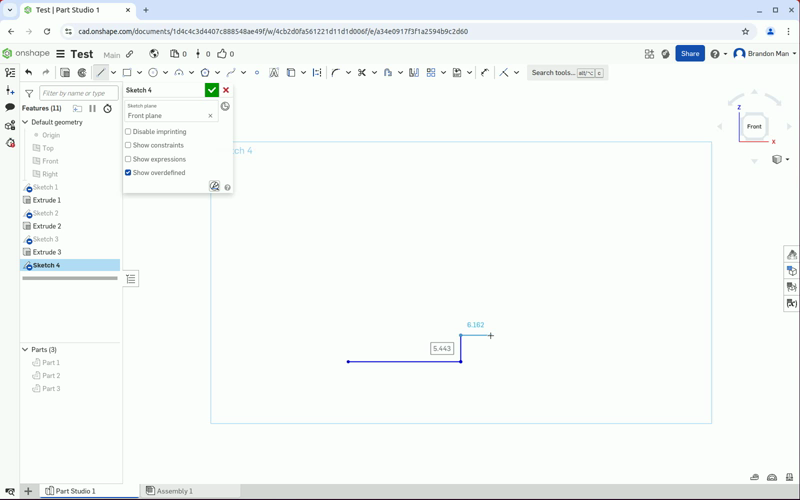
mouse_move(425, 335)
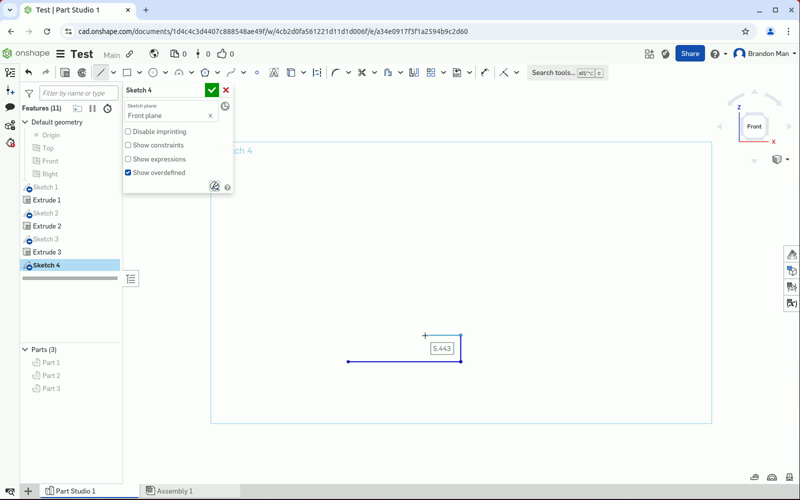
click(425, 335)
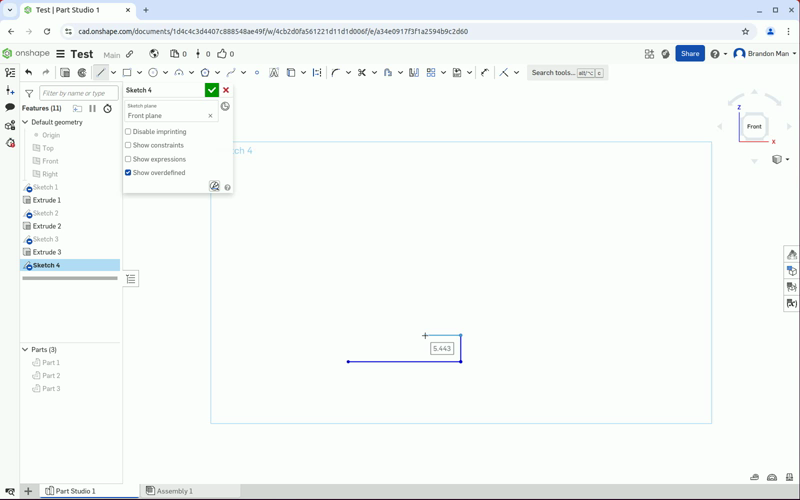
key_up(shift)
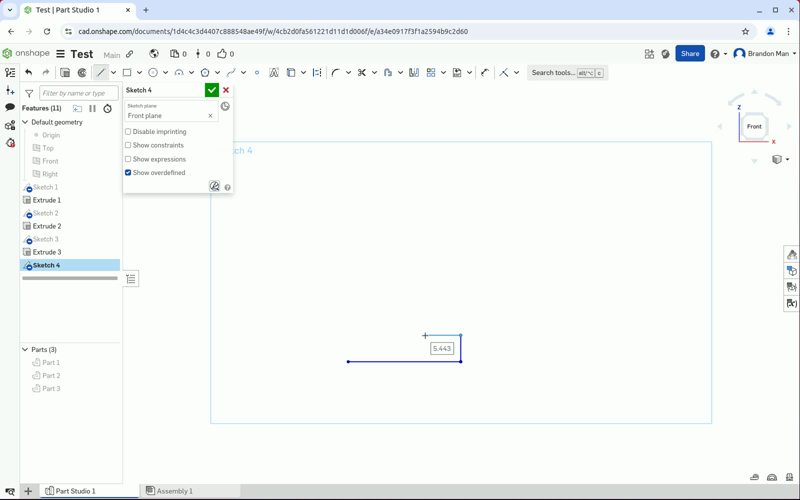
key_down(shift)
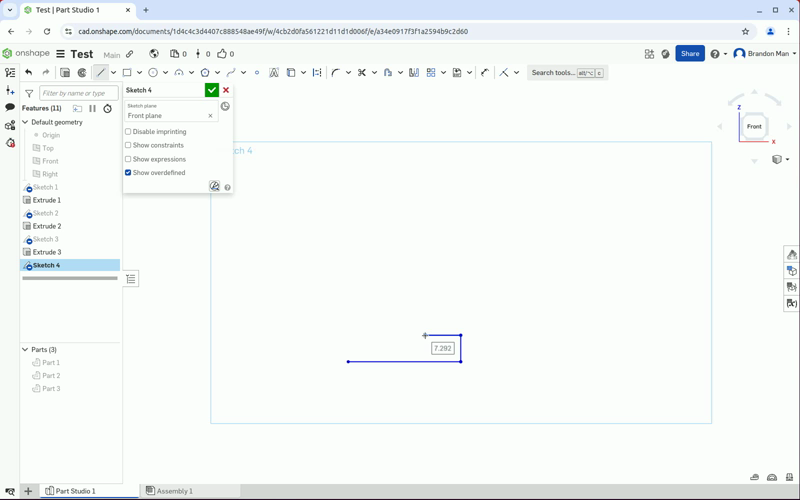
mouse_move(348, 335)
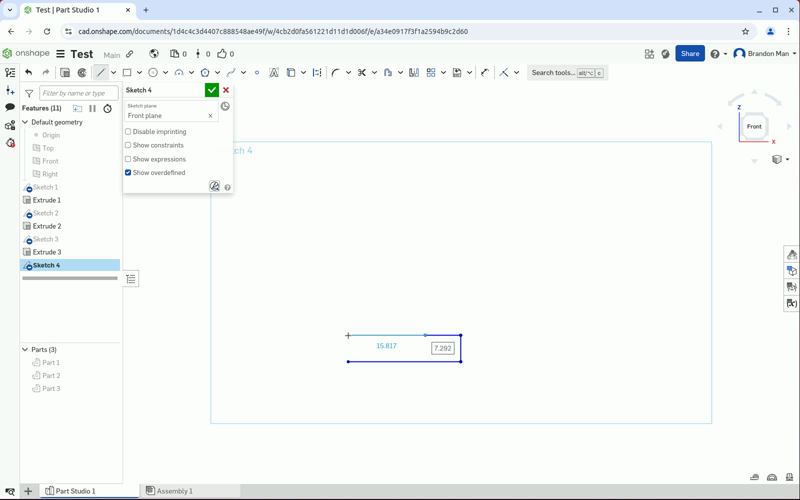
click(348, 335)
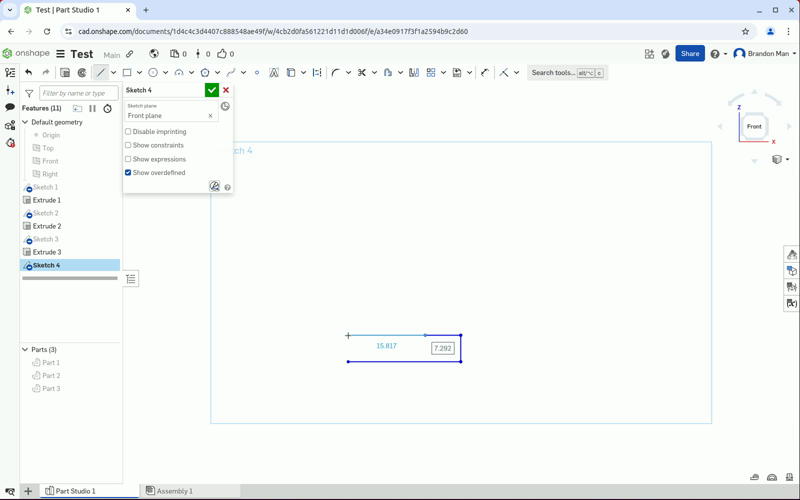
key_up(shift)
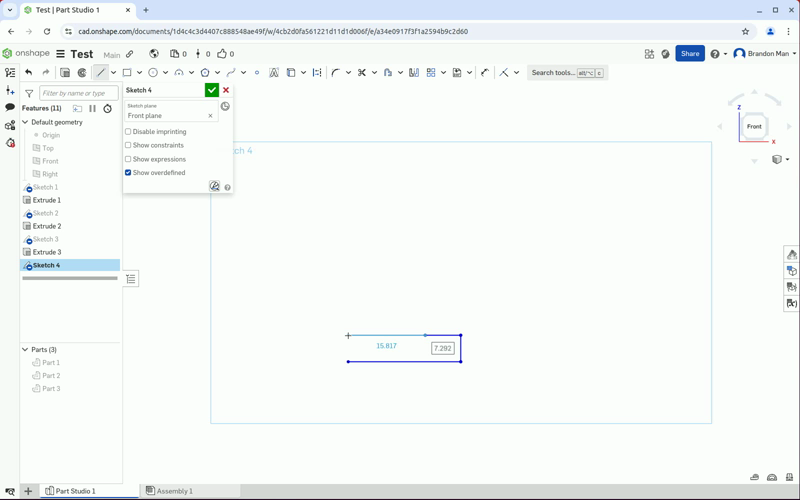
mouse_move(378, 335)
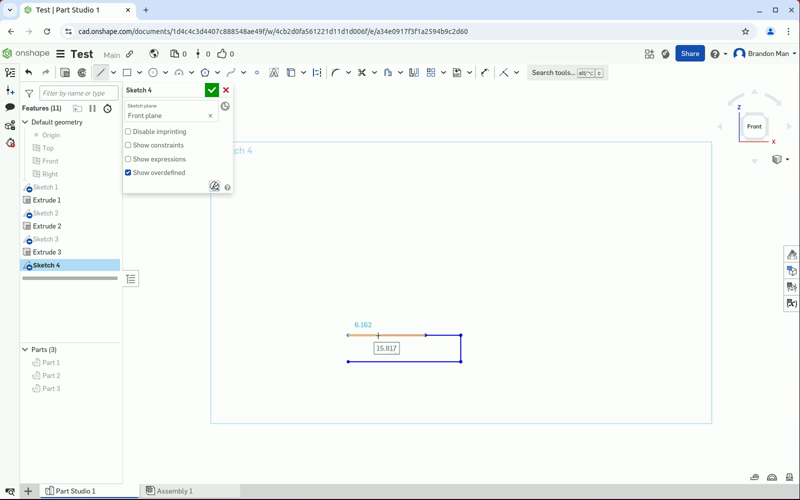
key_down(shift)
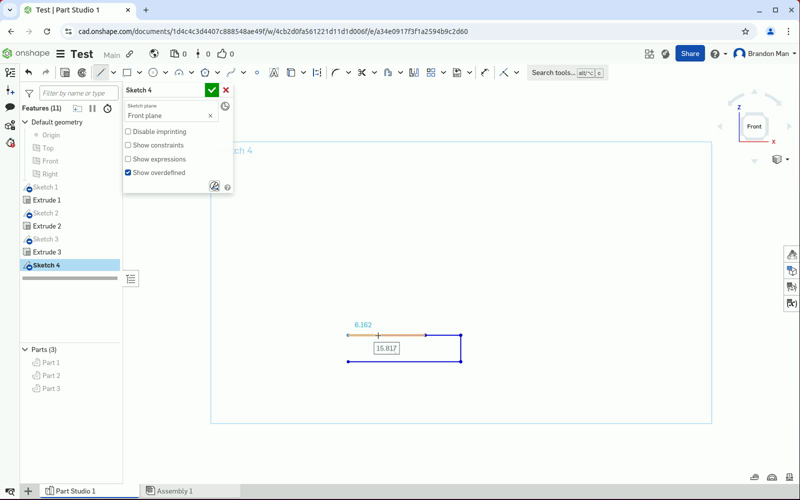
mouse_move(348, 361)
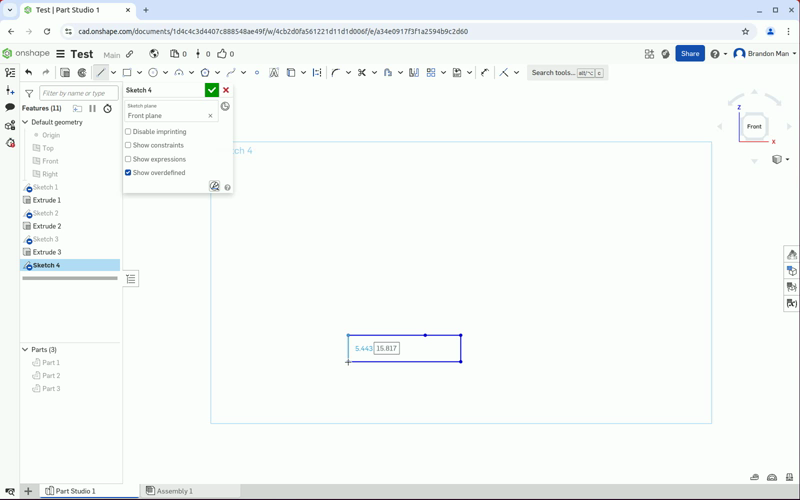
key_up(shift)
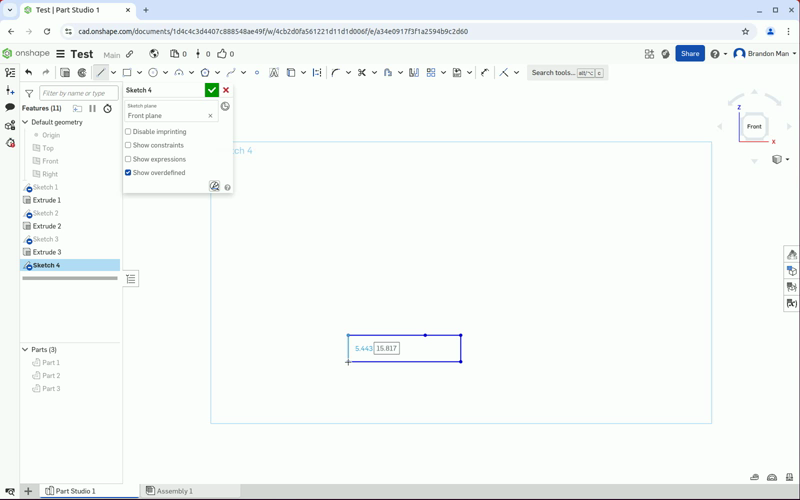
click(348, 361)
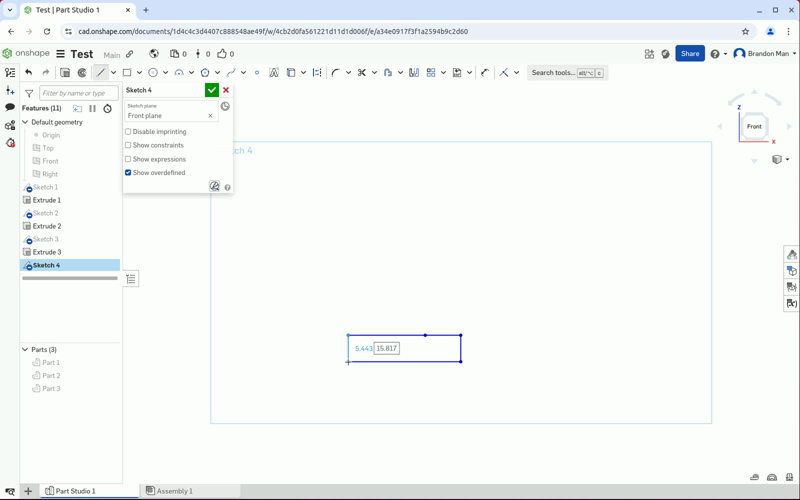
key(esc)
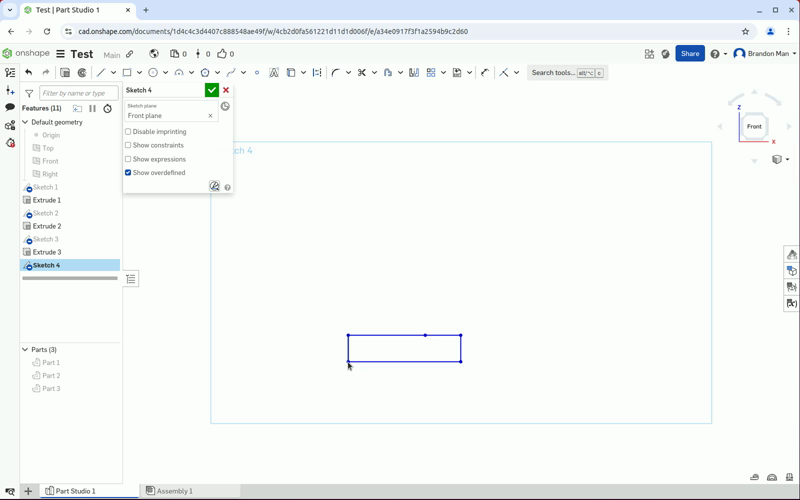
mouse_move(382, 349)
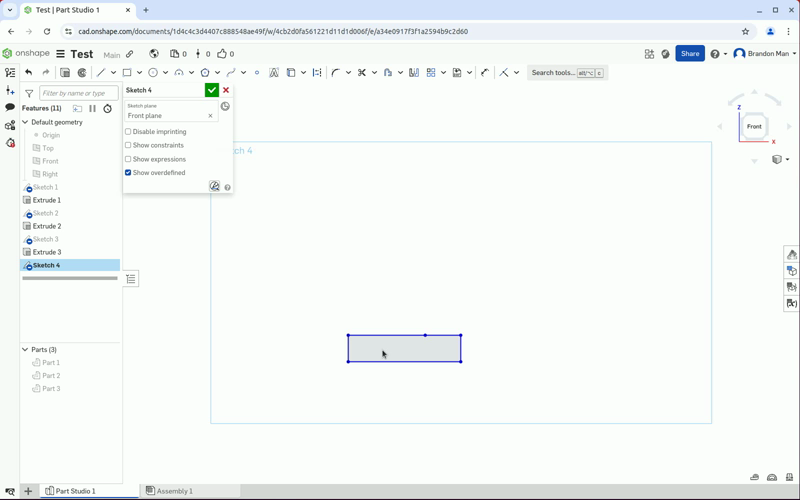
click(382, 349)
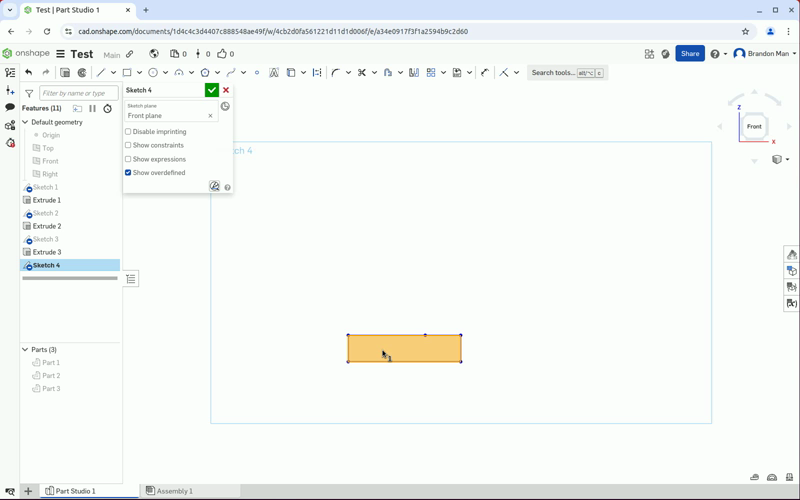
mouse_move(73, 352)
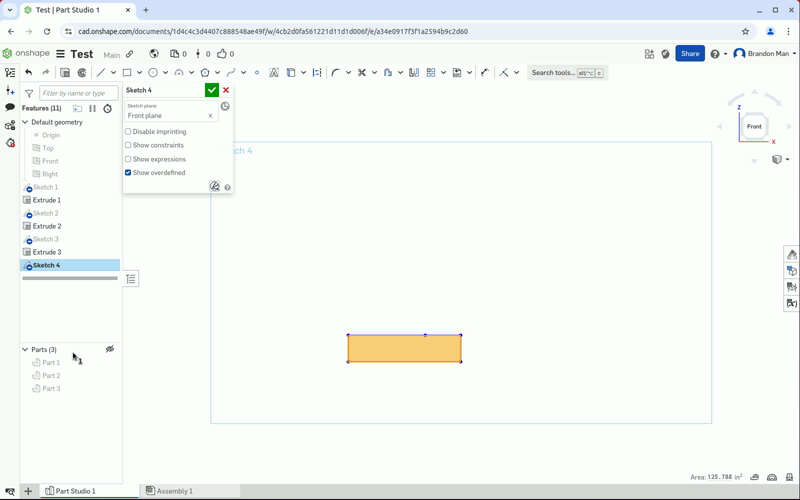
key(shift+y)
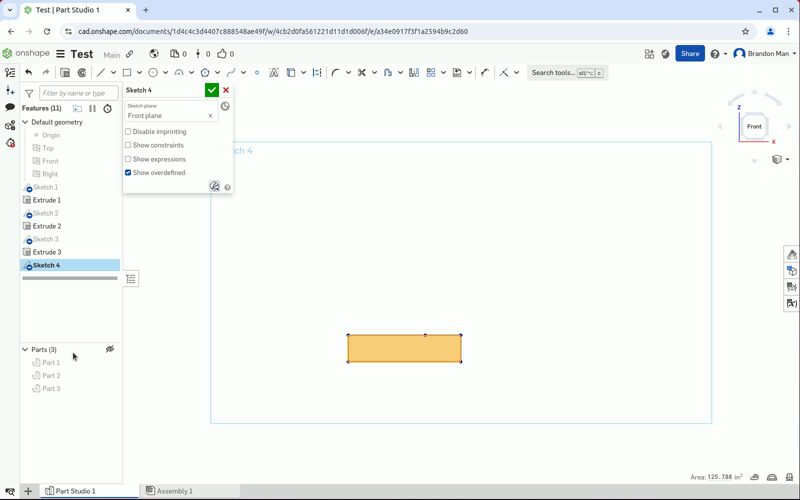
key(shift+e)
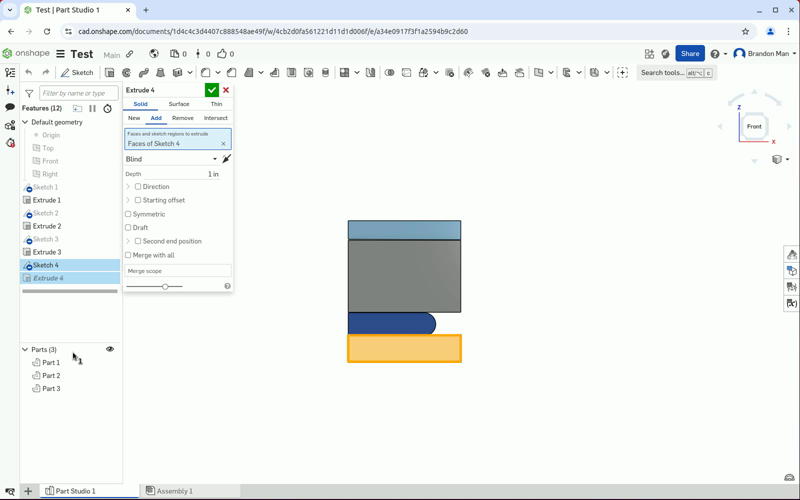
mouse_move(143, 106)
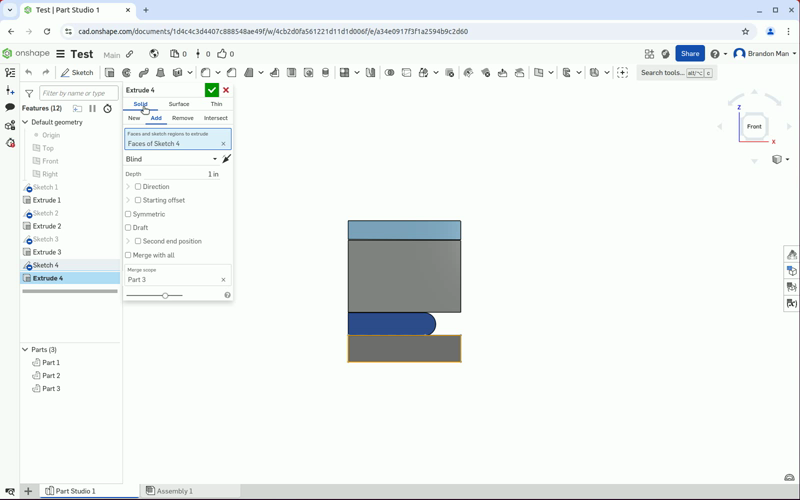
click(143, 106)
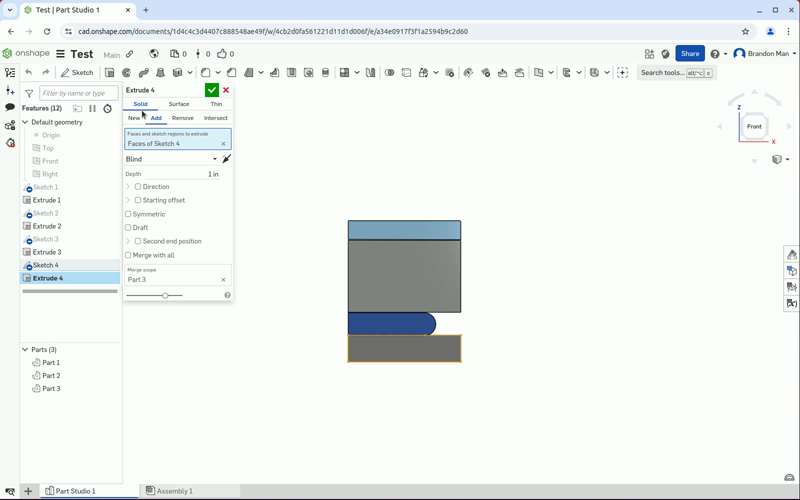
mouse_move(137, 120)
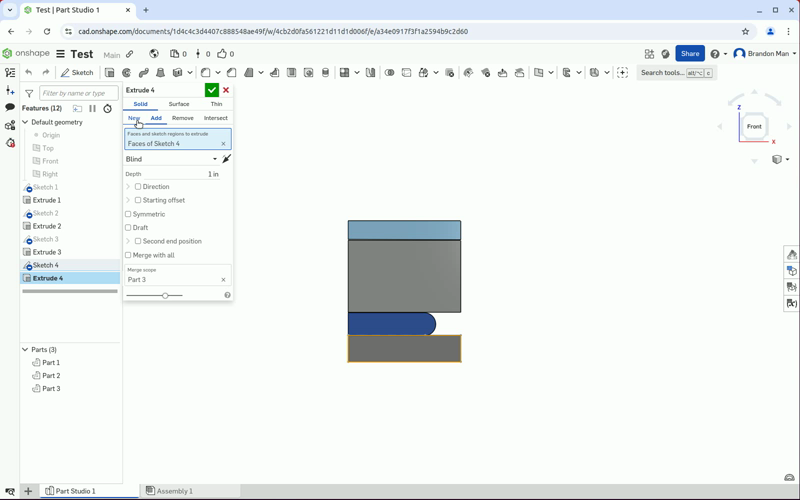
click(137, 120)
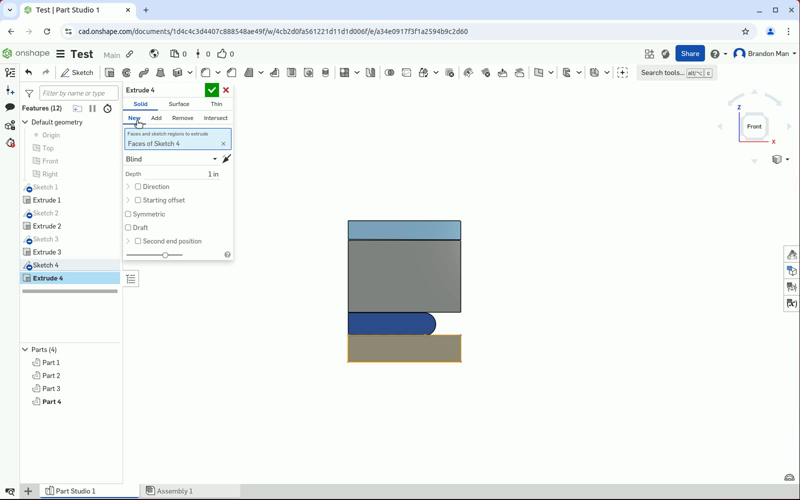
key(tab, 4)
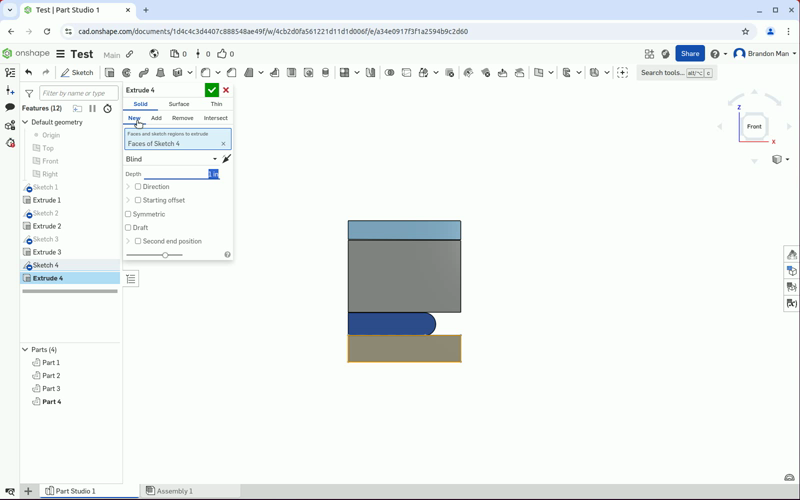
text(3.851)
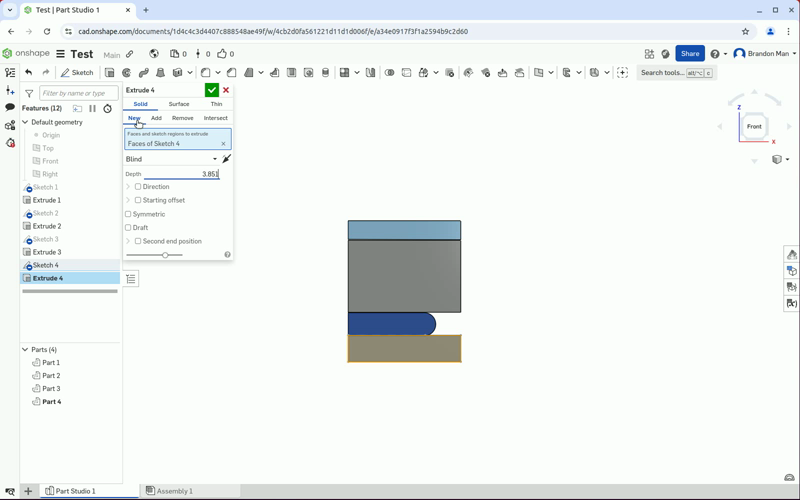
key(enter)
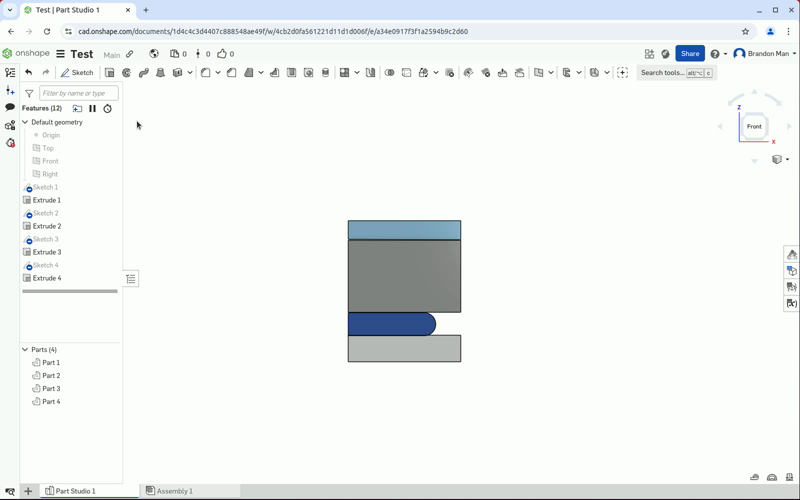
key(shift+h)
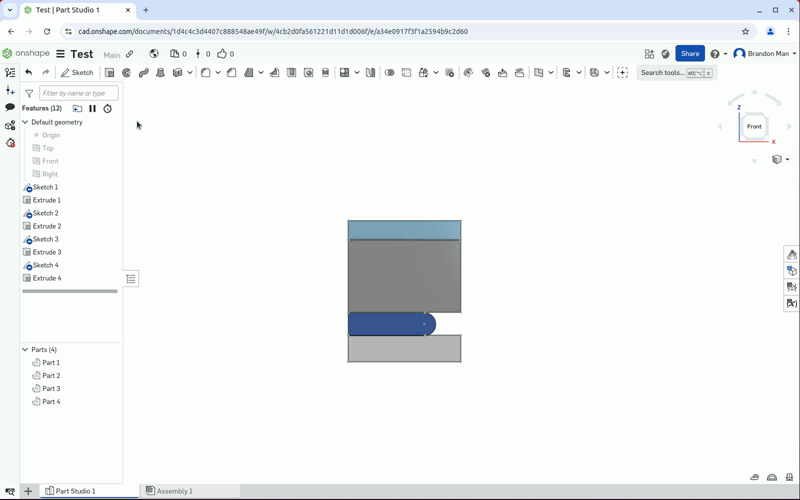
key(shift+h)
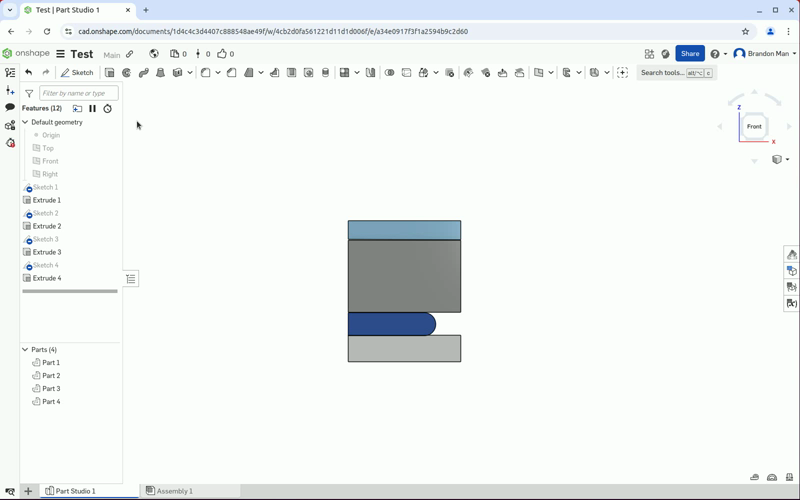
mouse_move(73, 189)
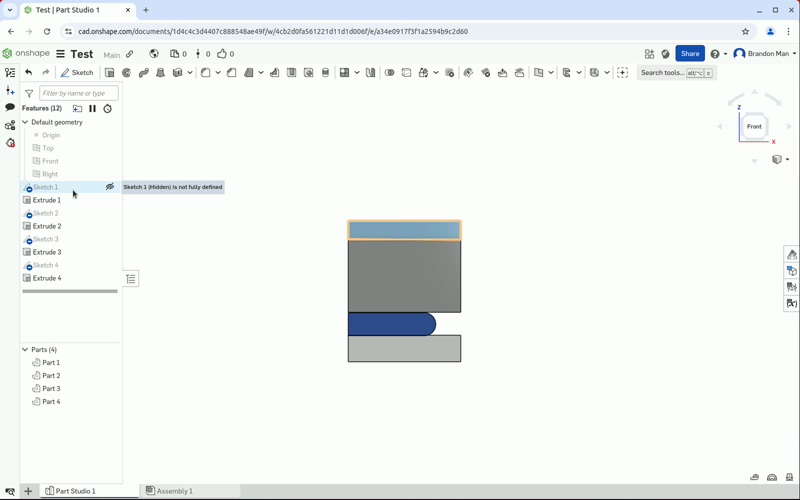
click(73, 189)
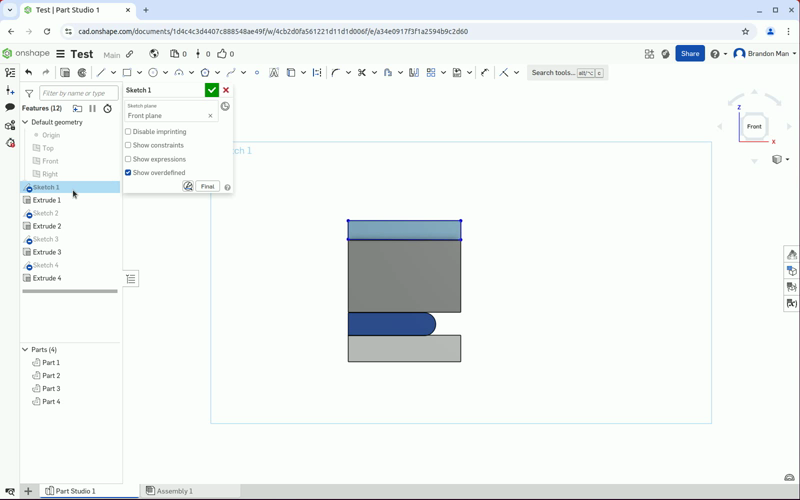
mouse_move(229, 92)
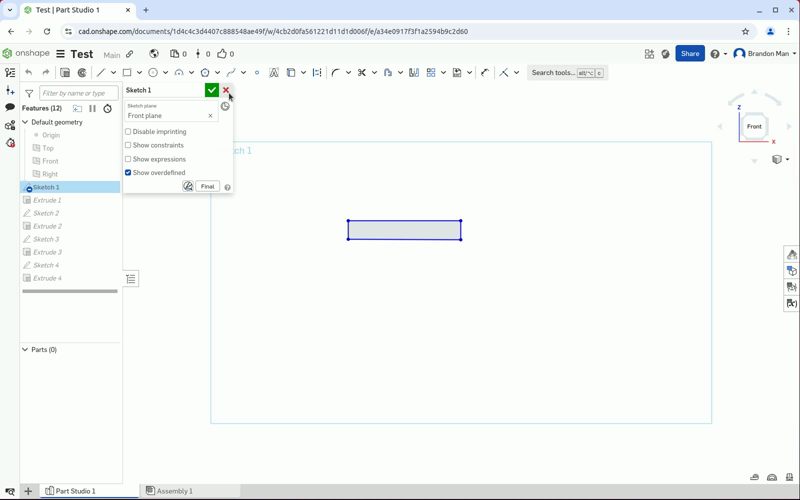
click(229, 92)
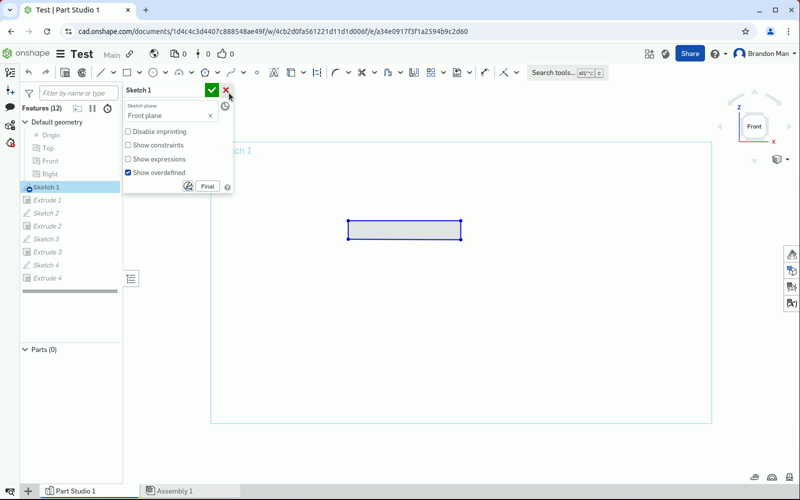
key(shift+s)
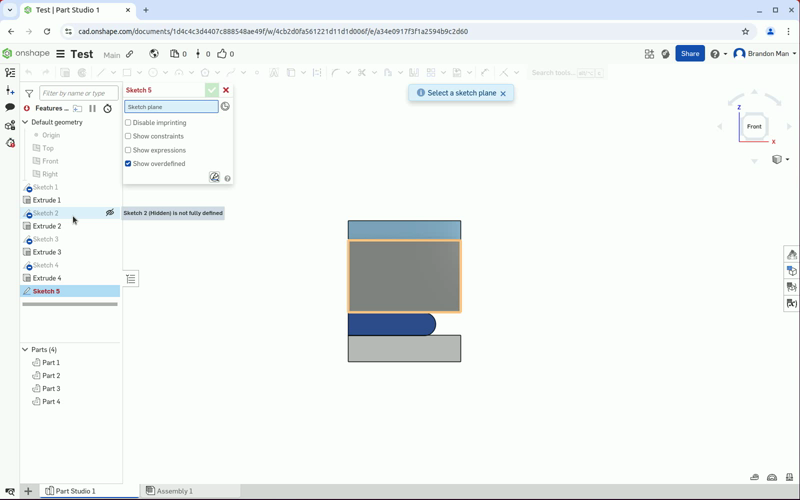
scroll(3)
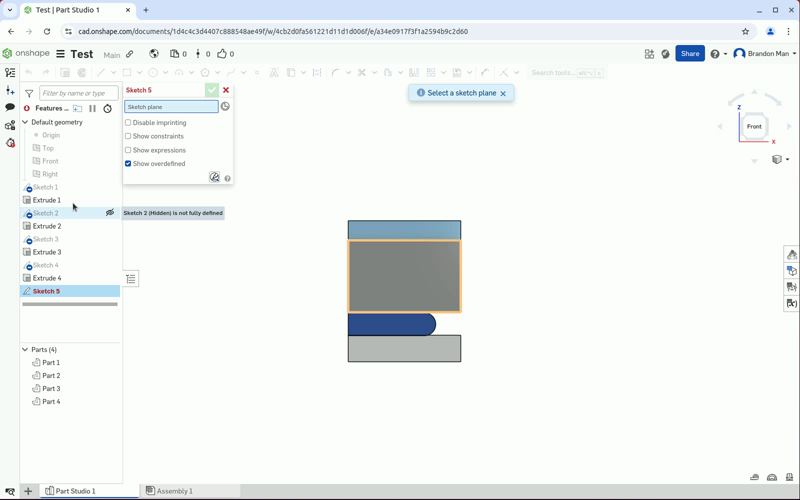
mouse_move(73, 163)
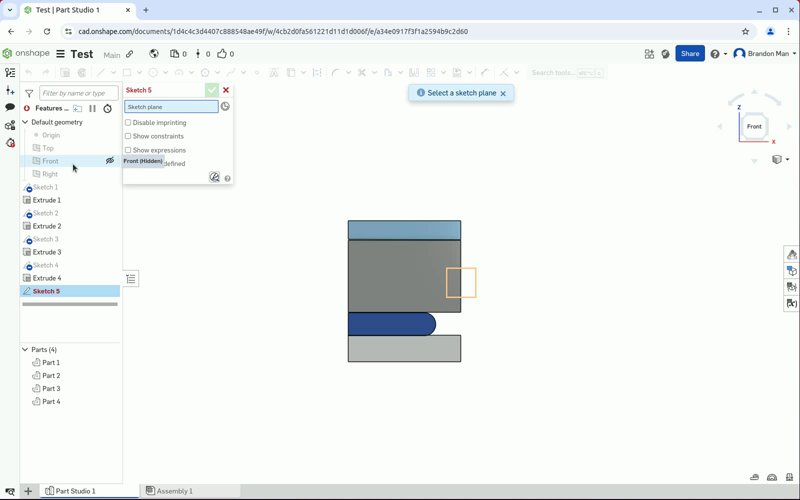
click(73, 163)
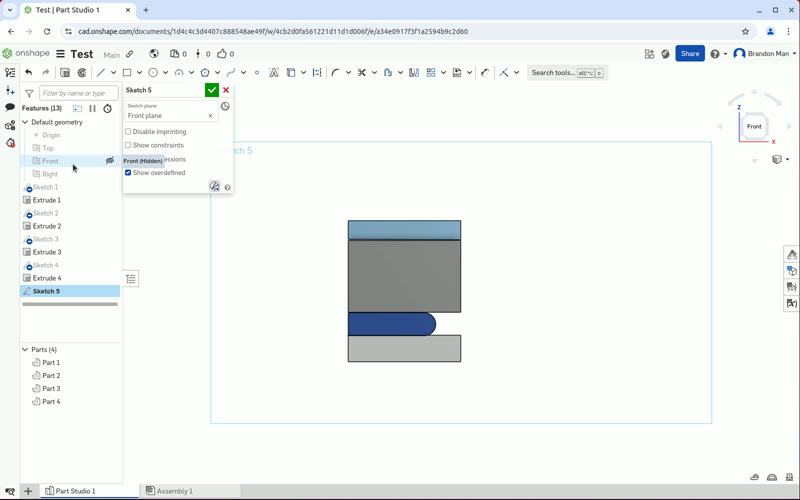
mouse_move(73, 352)
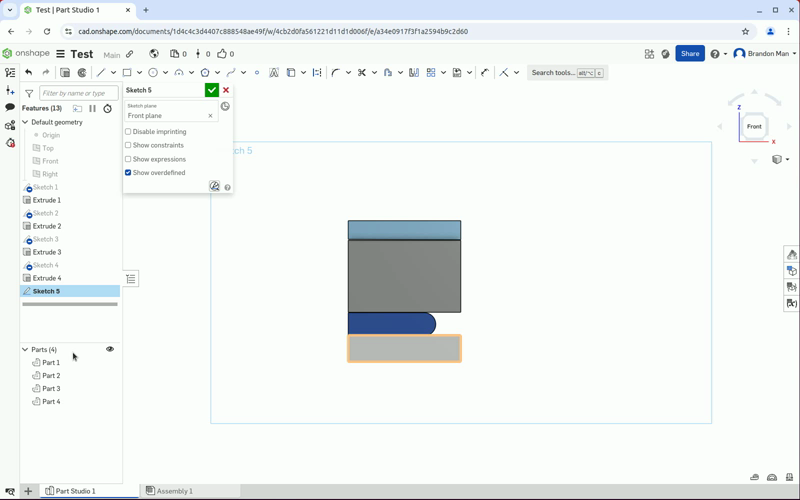
key(y)
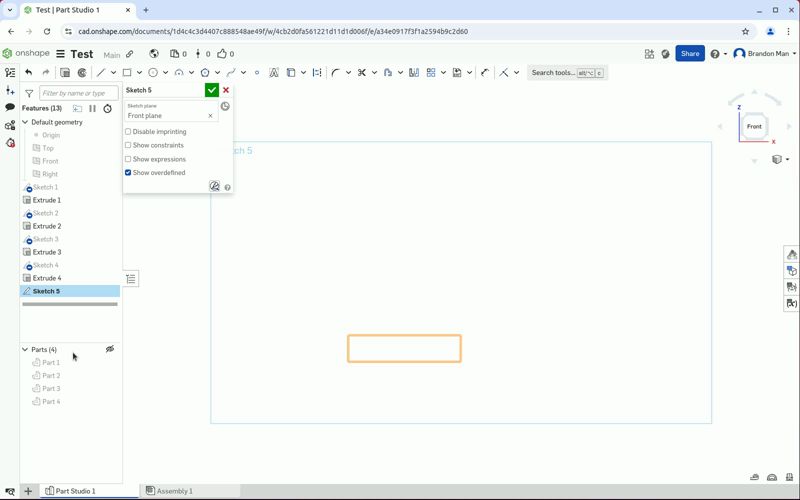
key(l)
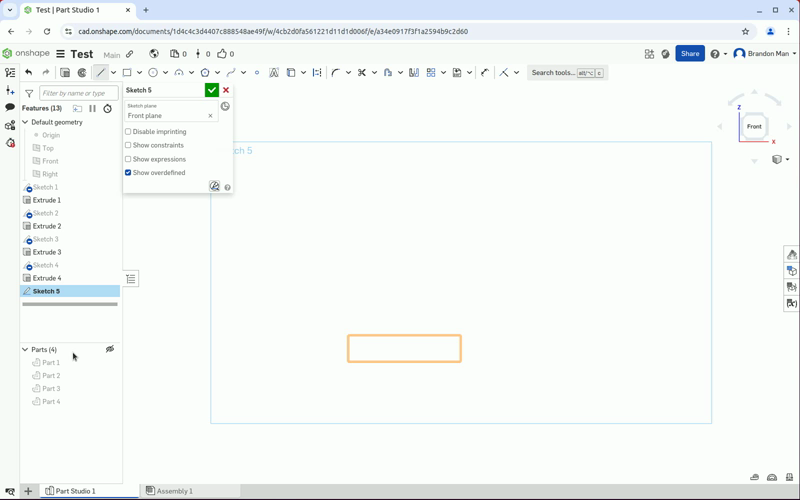
key_down(shift)
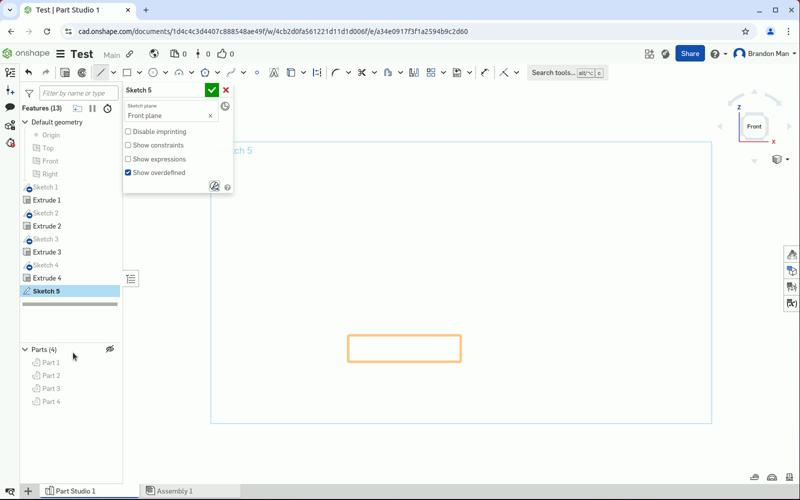
mouse_move(424, 335)
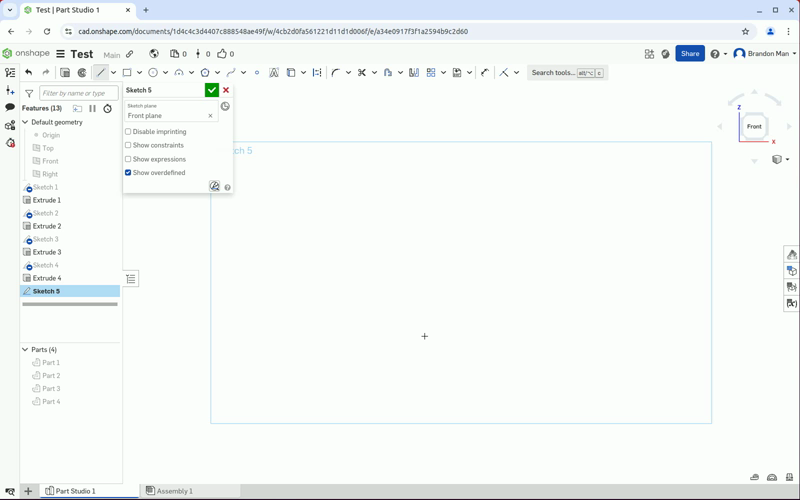
click(424, 335)
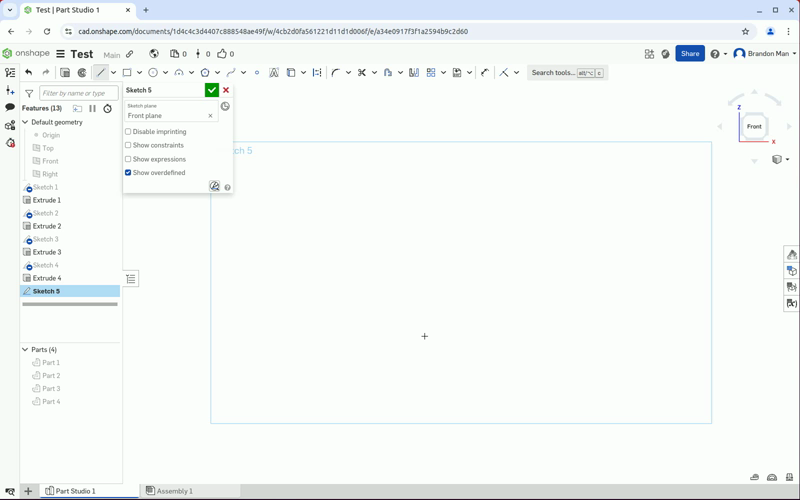
key_up(shift)
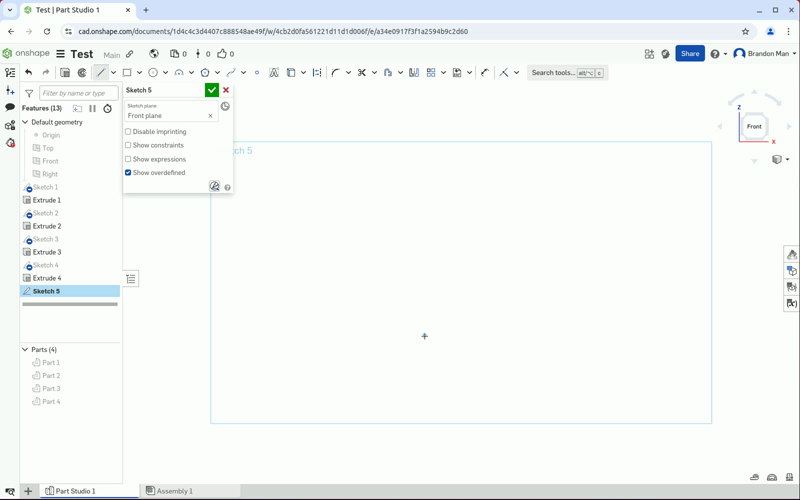
key_down(shift)
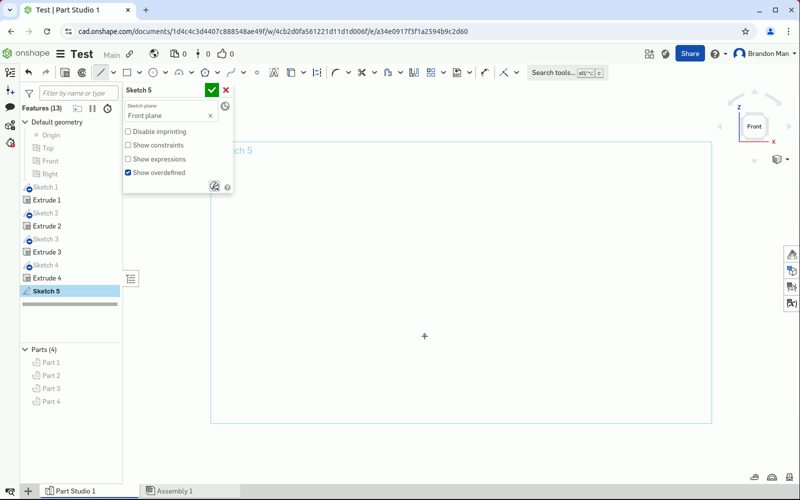
mouse_move(454, 335)
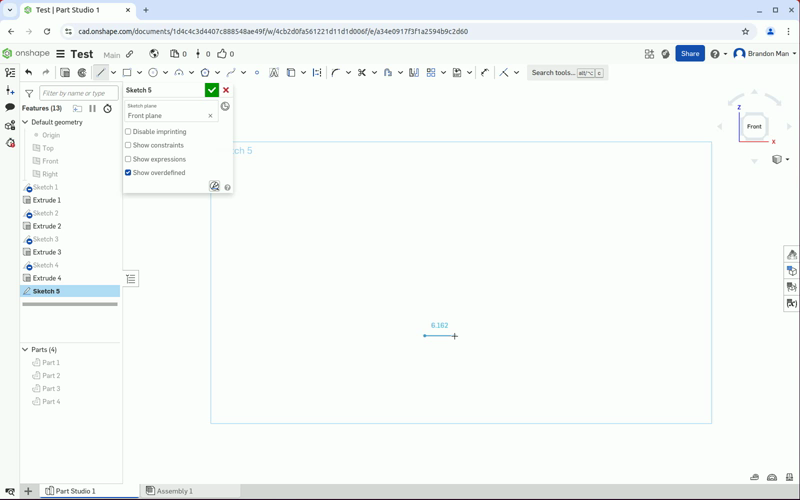
mouse_move(461, 335)
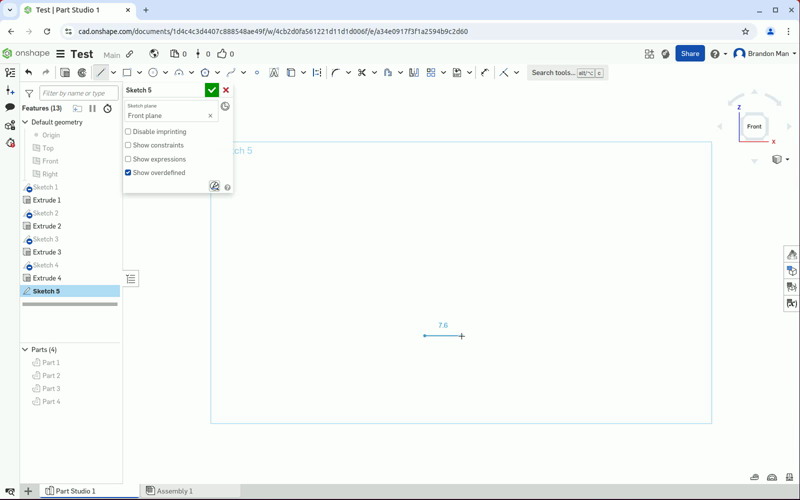
click(461, 335)
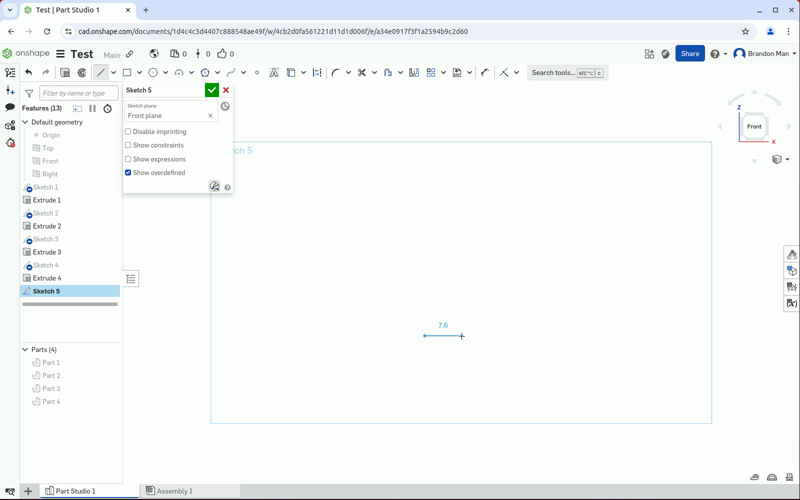
key_up(shift)
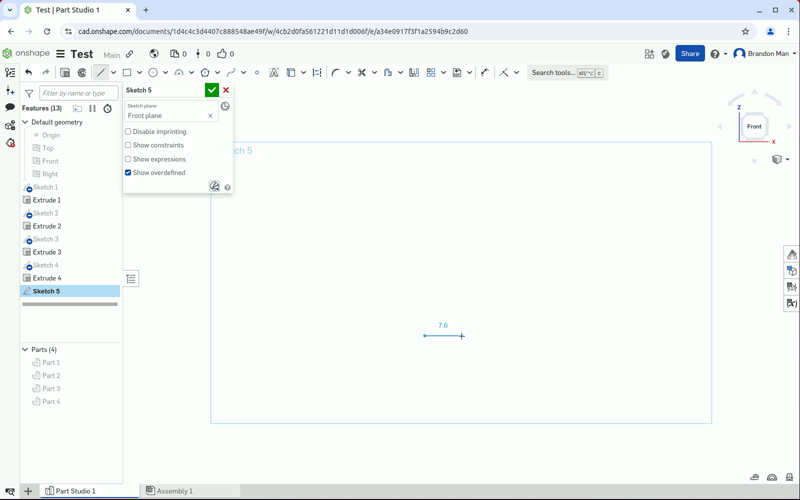
key_down(shift)
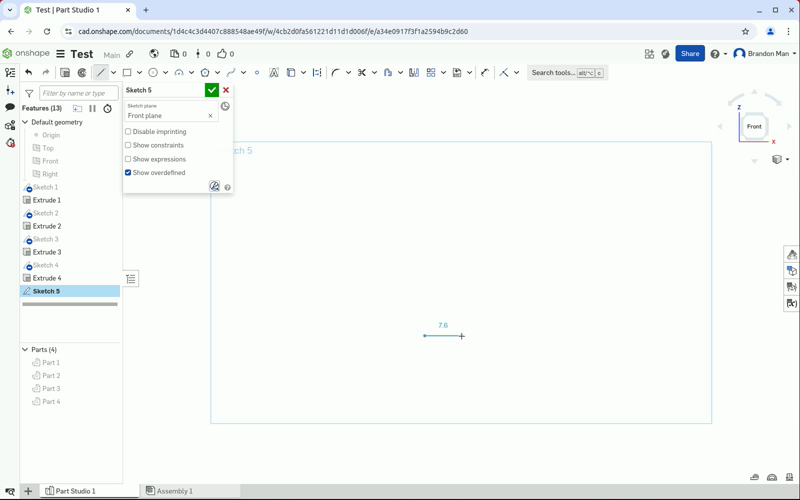
mouse_move(491, 335)
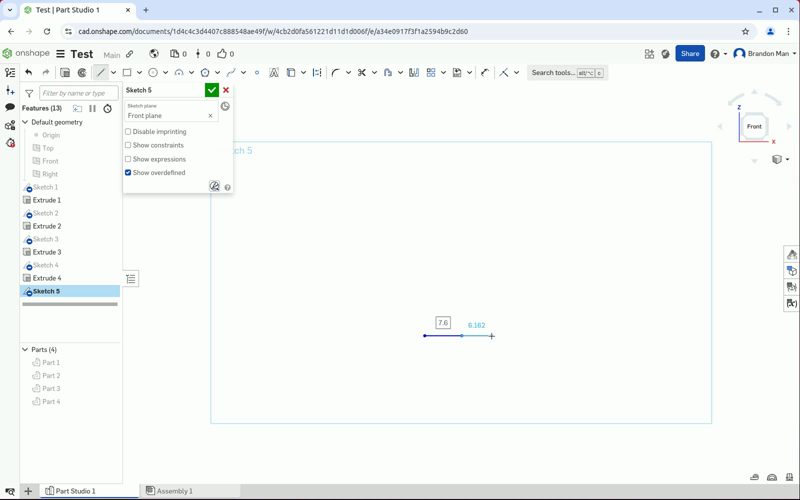
mouse_move(461, 311)
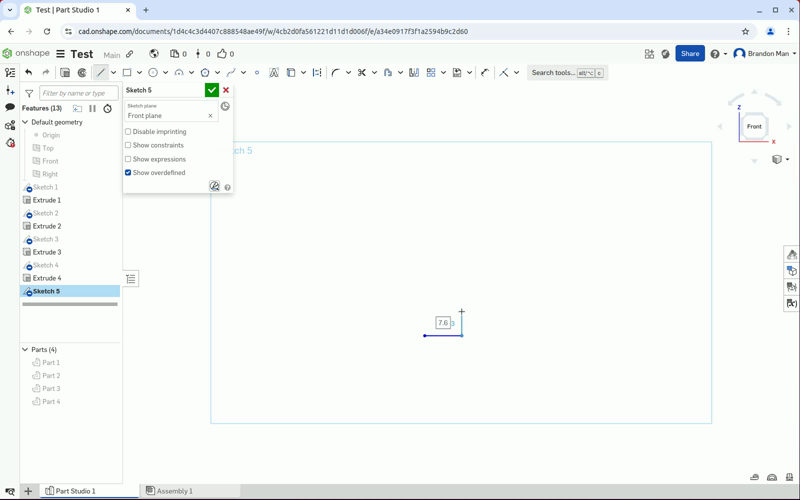
click(461, 311)
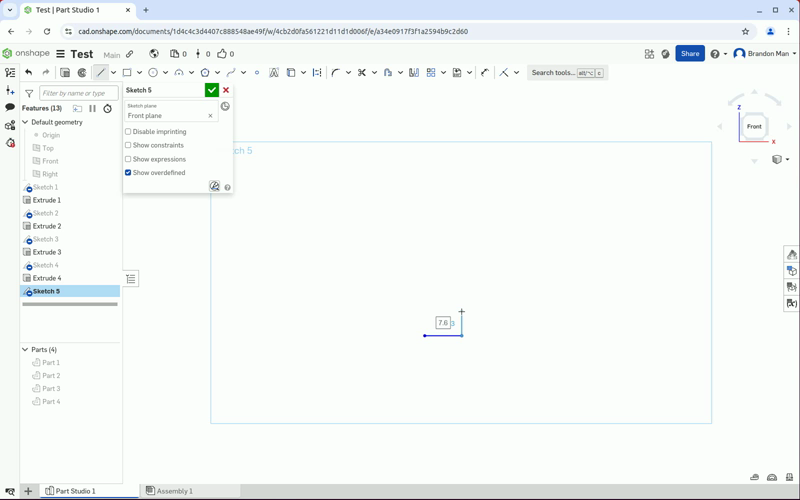
key_up(shift)
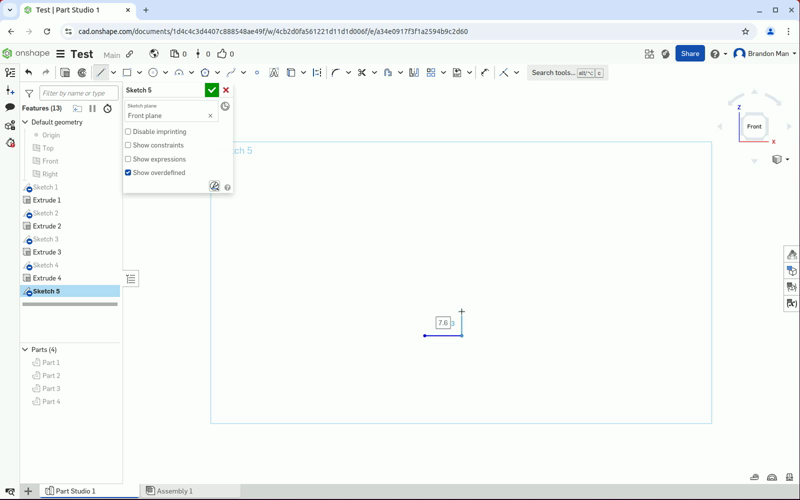
key_down(shift)
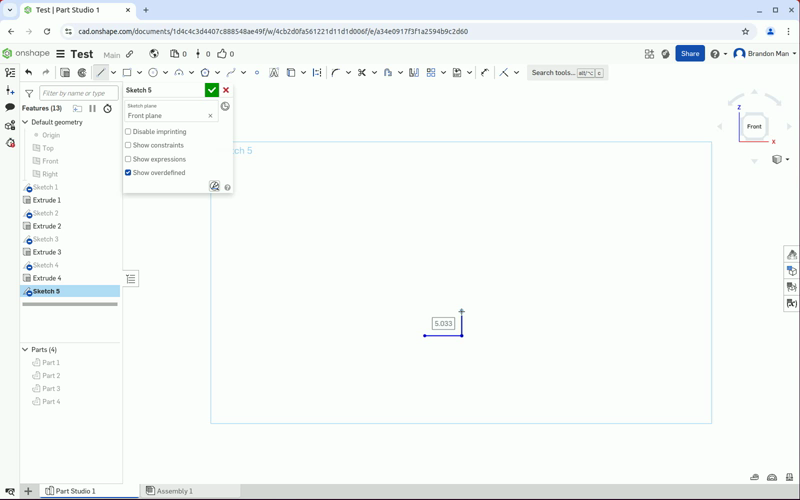
mouse_move(491, 311)
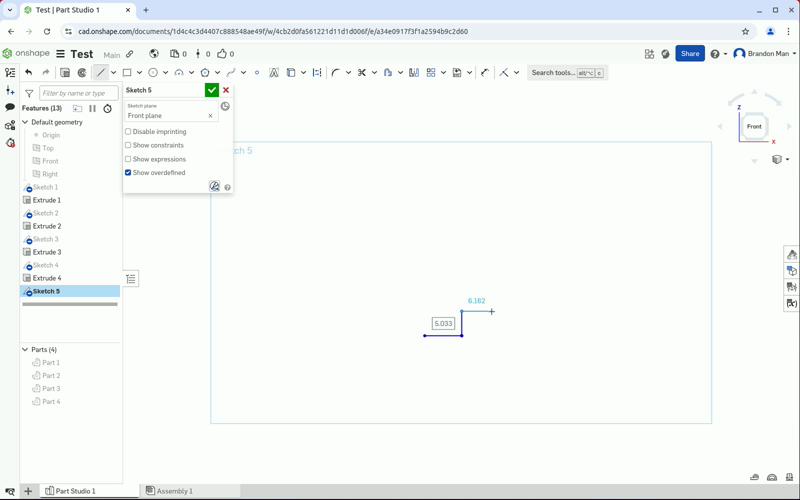
mouse_move(424, 311)
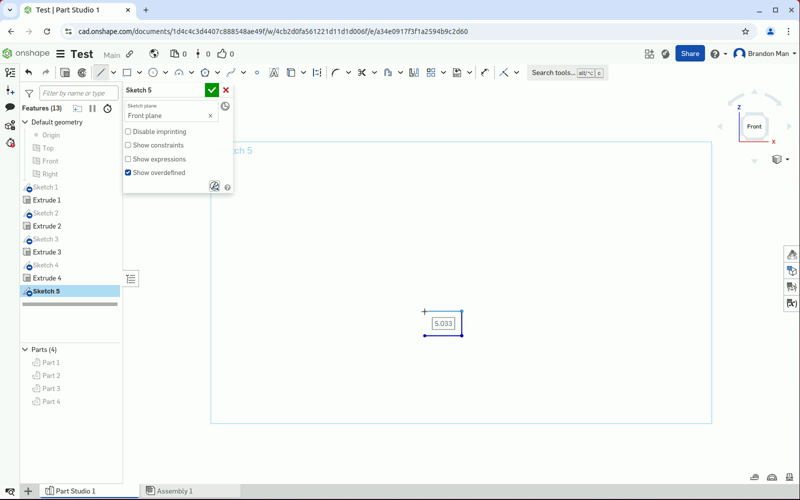
click(424, 311)
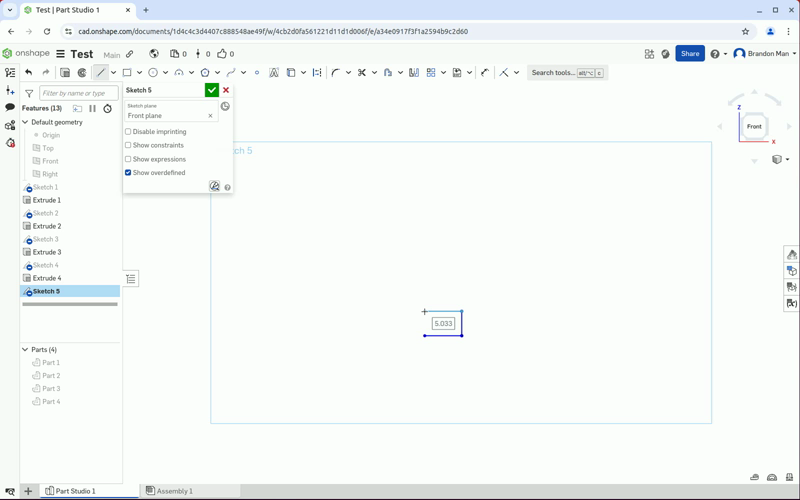
key_up(shift)
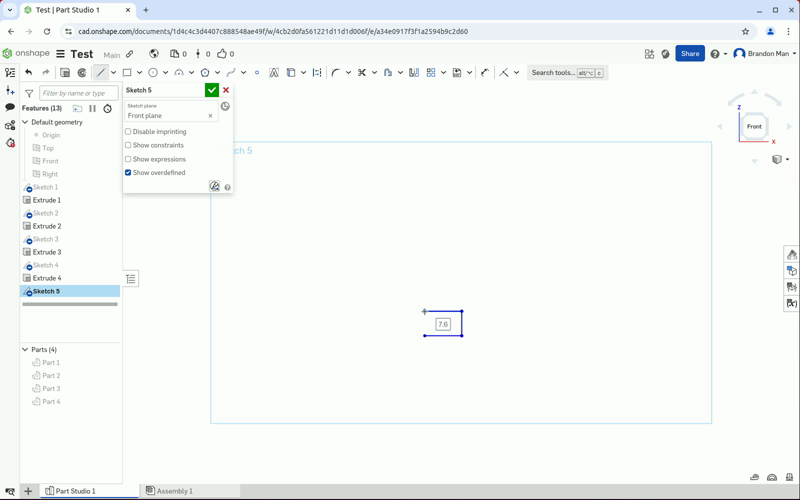
key(esc)
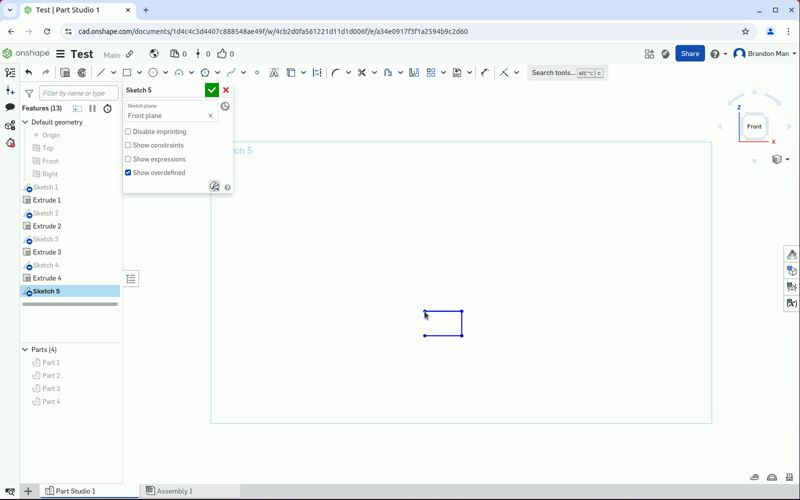
key(a)
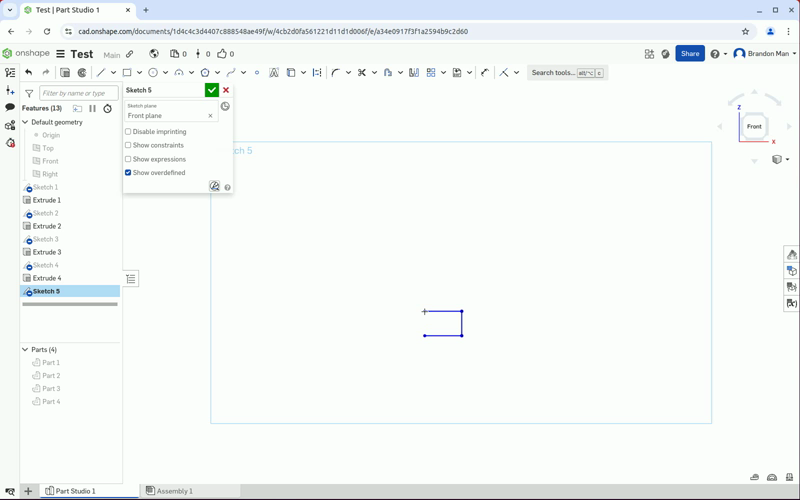
mouse_move(424, 311)
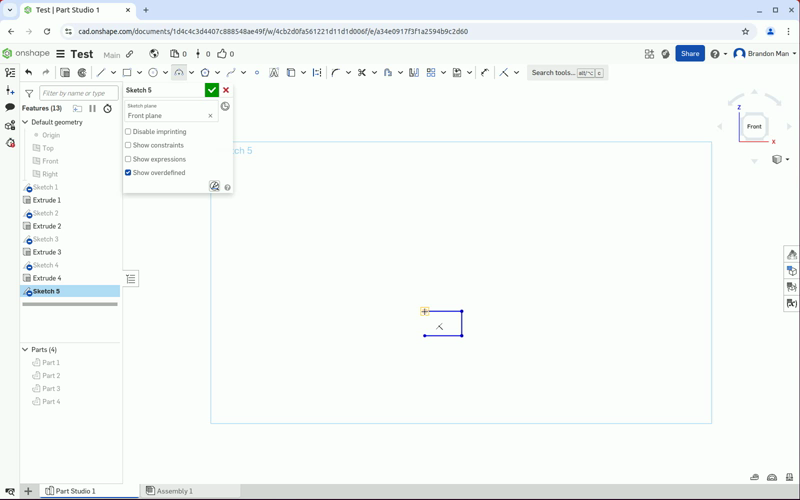
click(424, 311)
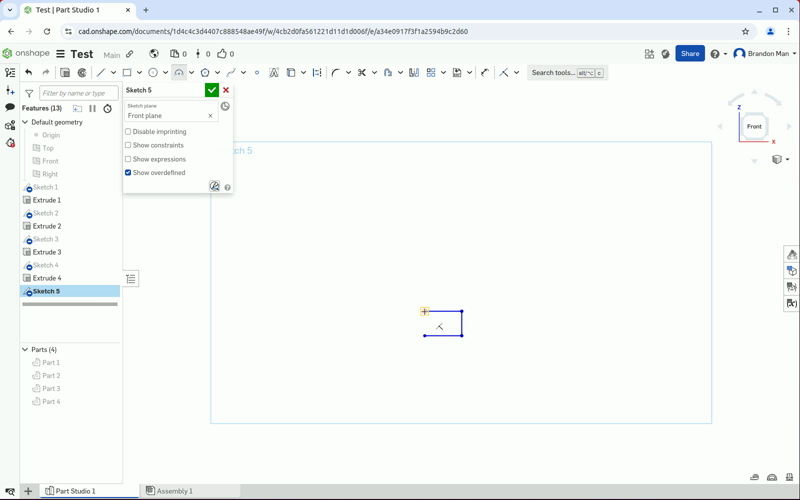
mouse_move(424, 335)
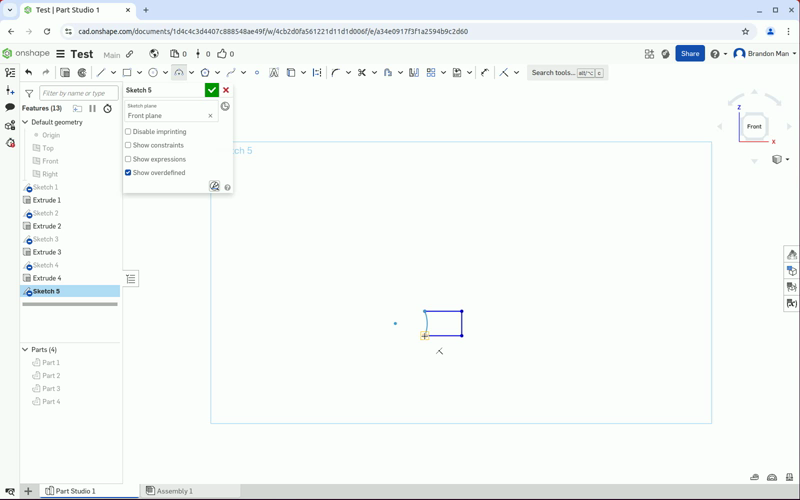
click(424, 335)
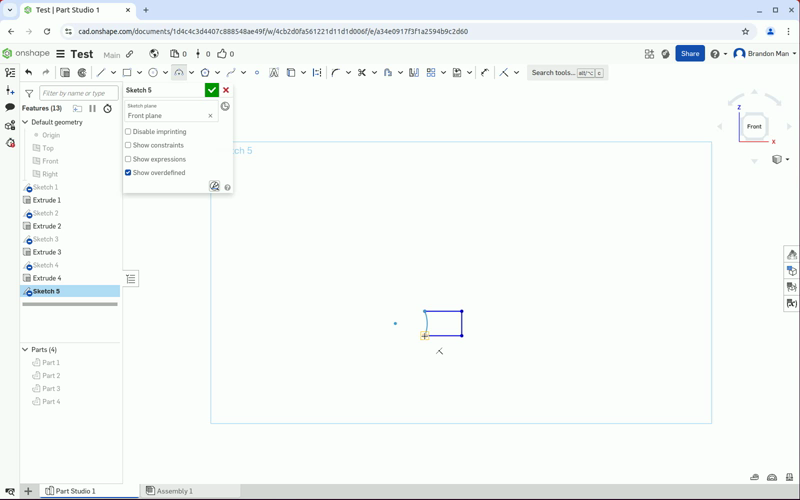
key_down(shift)
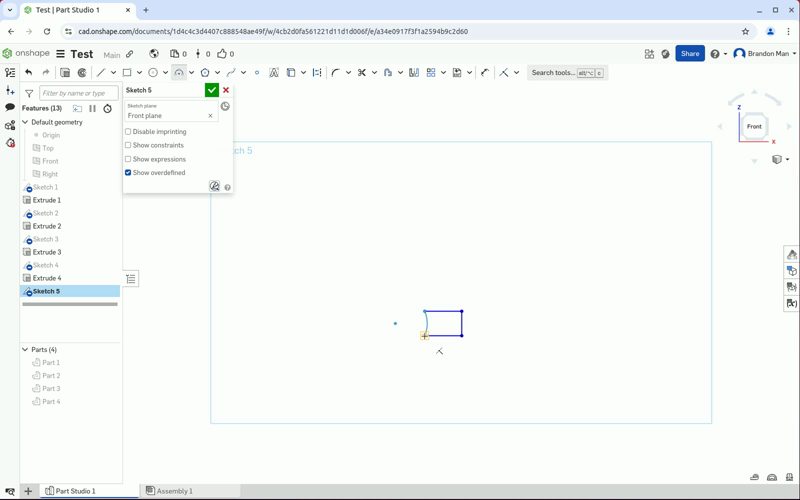
mouse_move(436, 323)
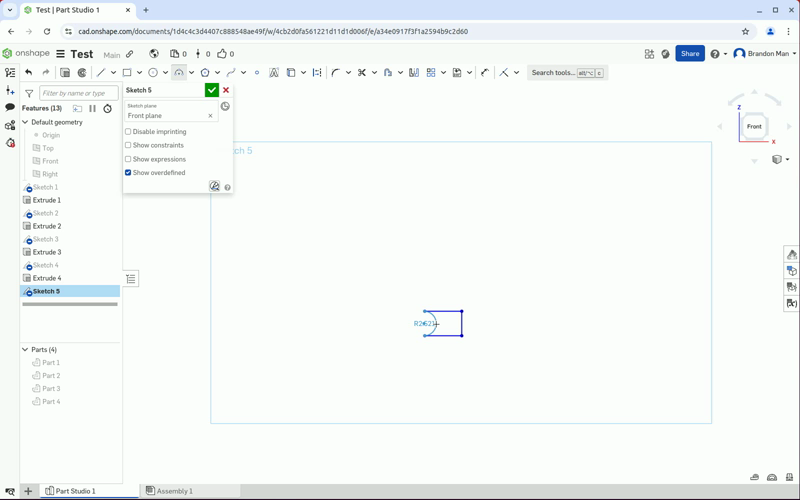
click(436, 323)
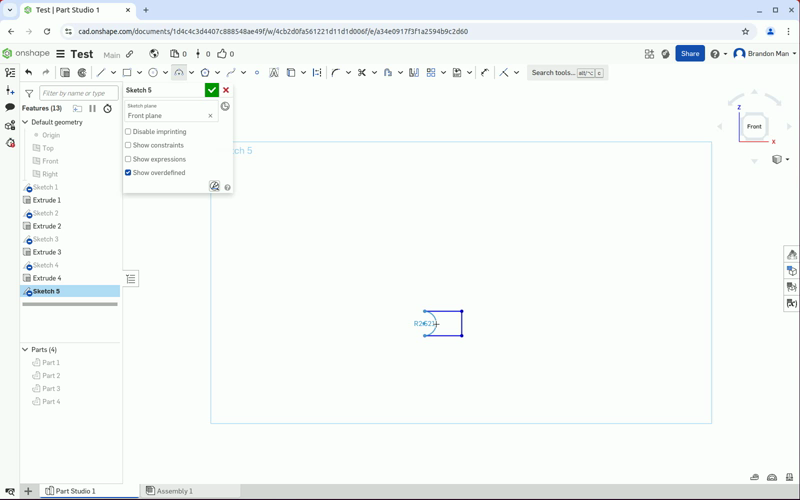
key_up(shift)
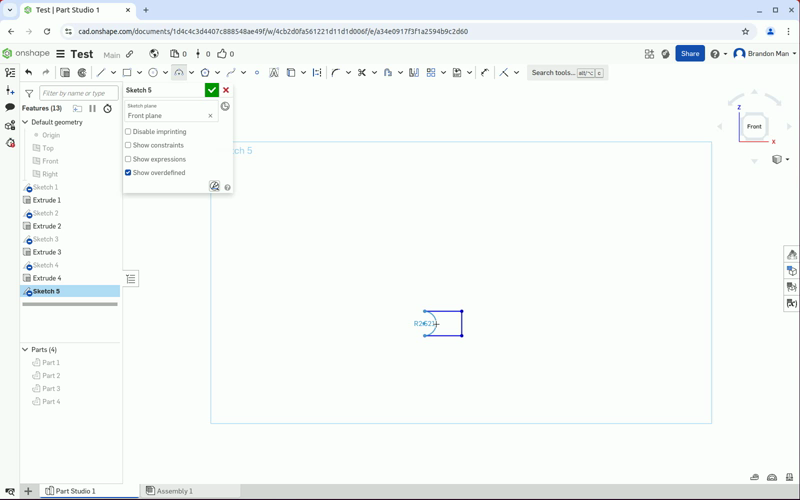
key(esc)
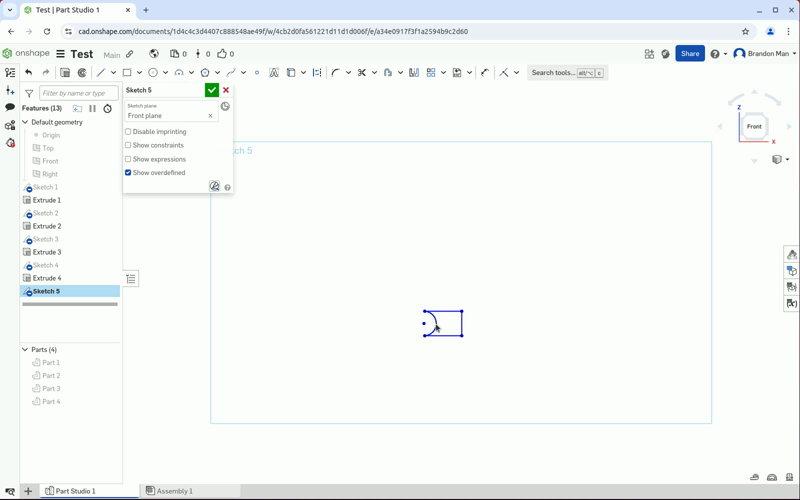
mouse_move(435, 312)
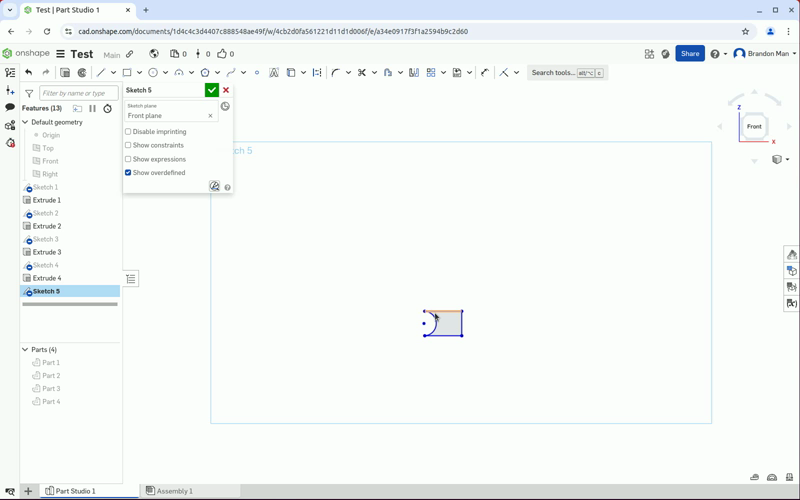
scroll(6)
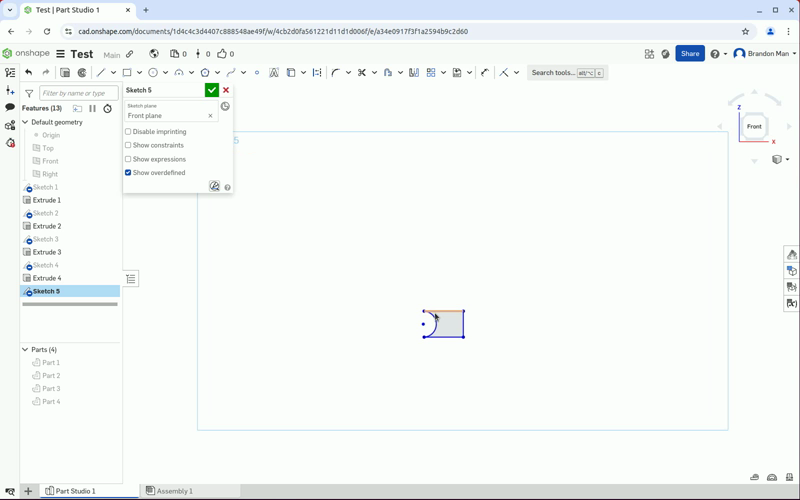
scroll(6)
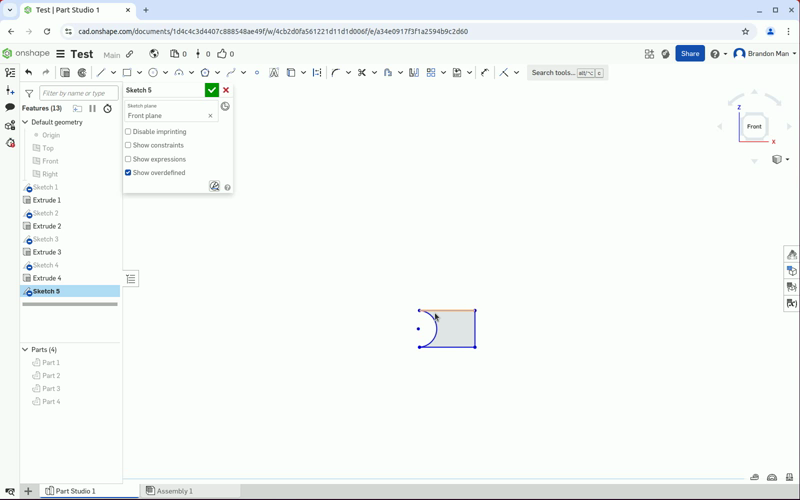
scroll(6)
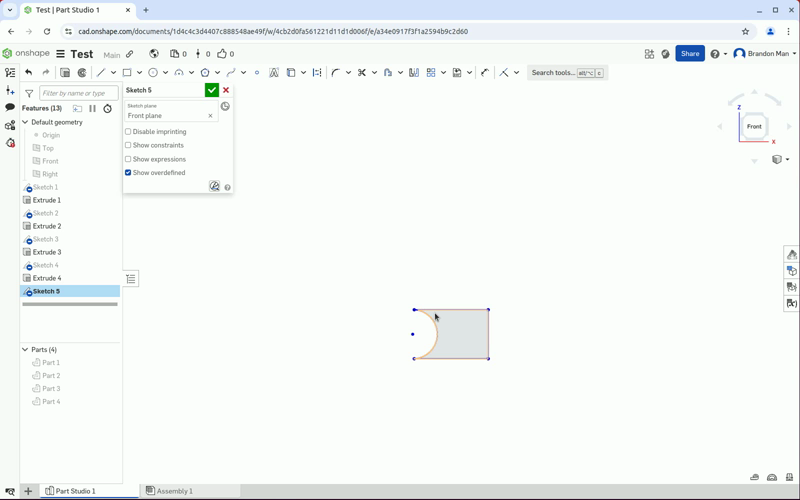
scroll(6)
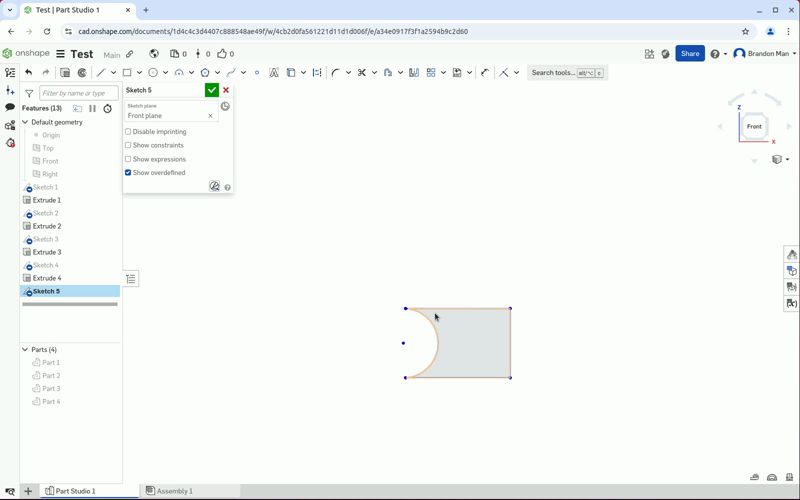
scroll(6)
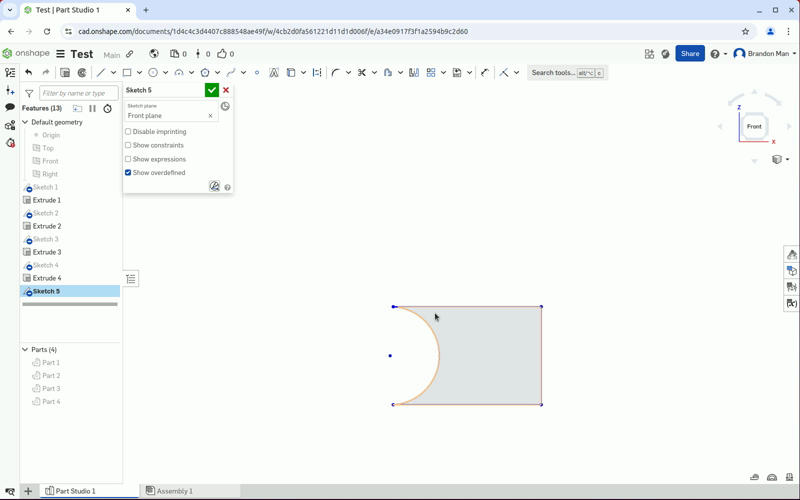
scroll(6)
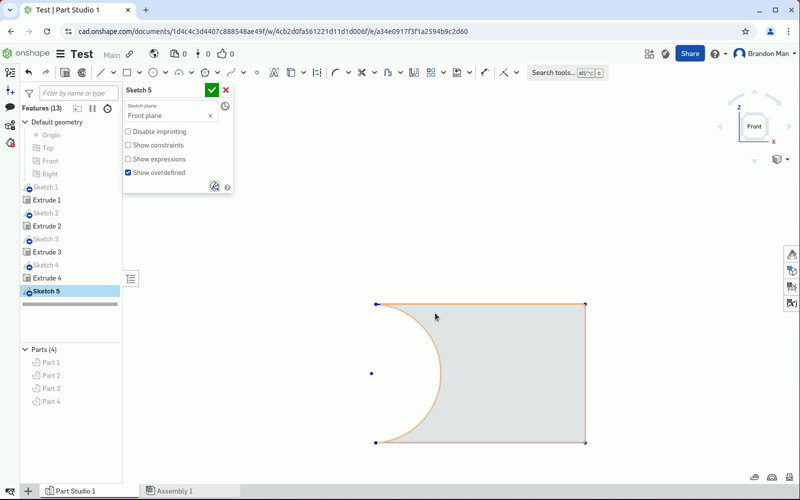
scroll(6)
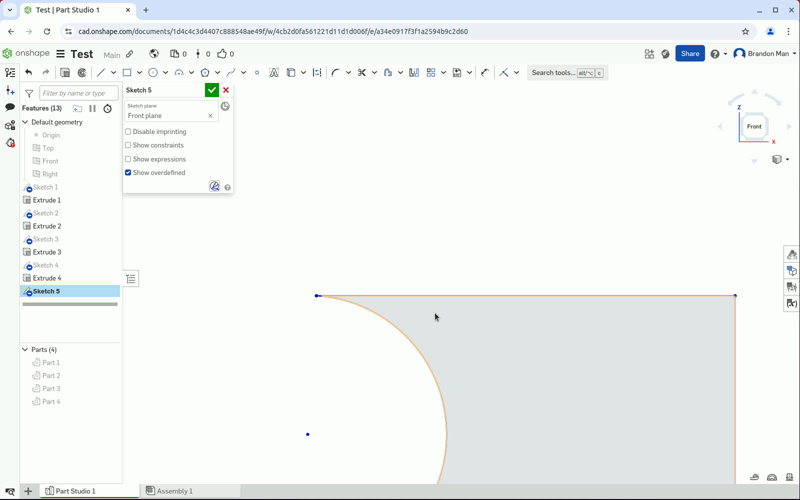
click(435, 312)
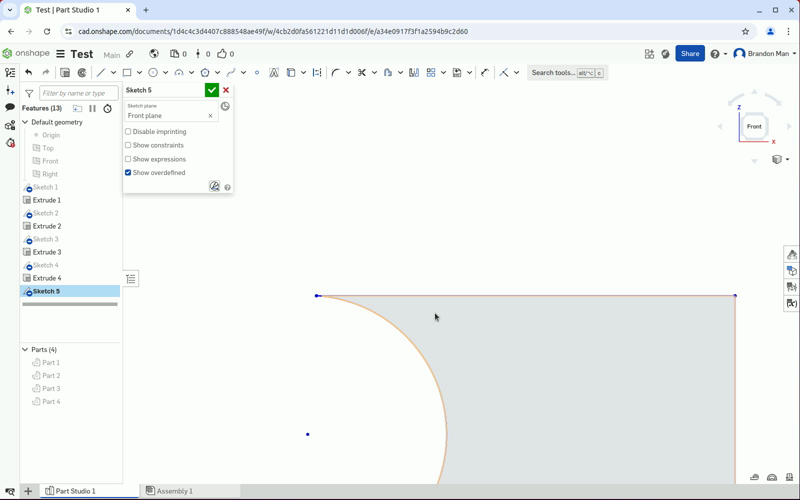
scroll(-6)
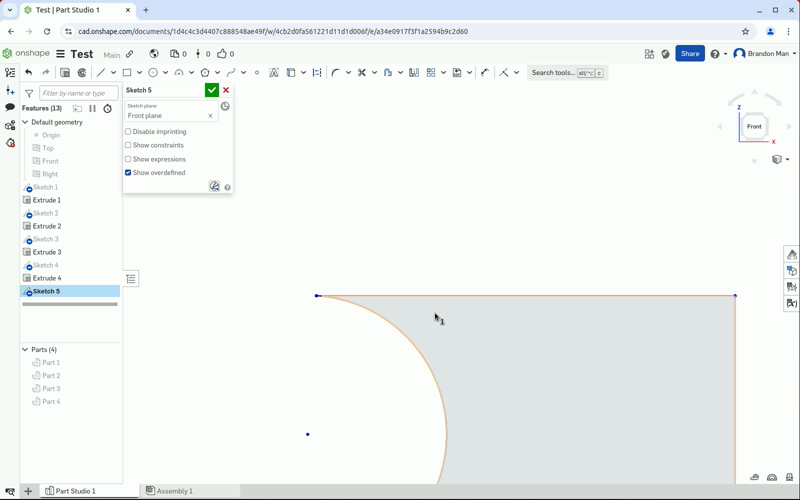
scroll(-6)
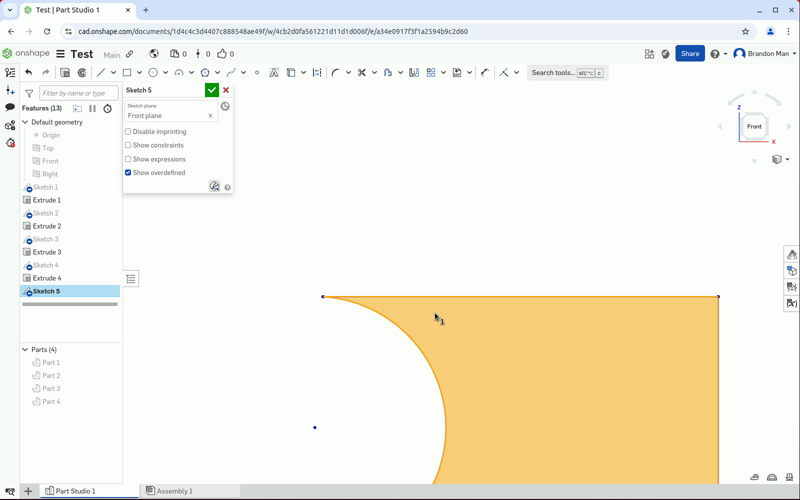
scroll(-6)
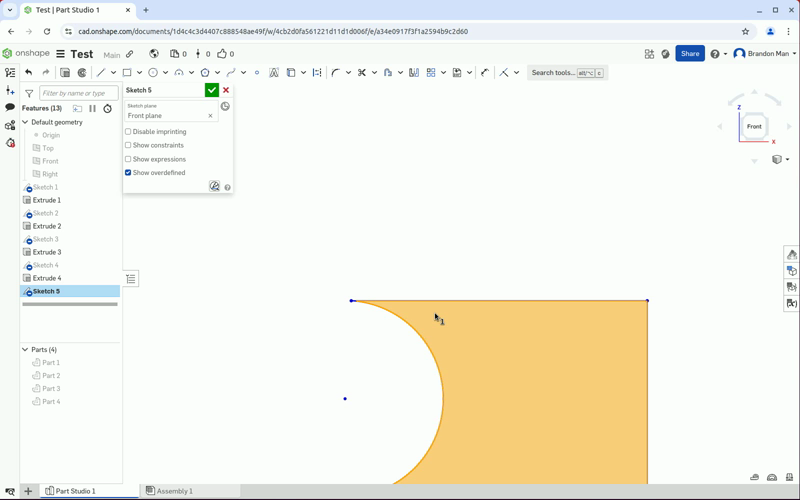
scroll(-6)
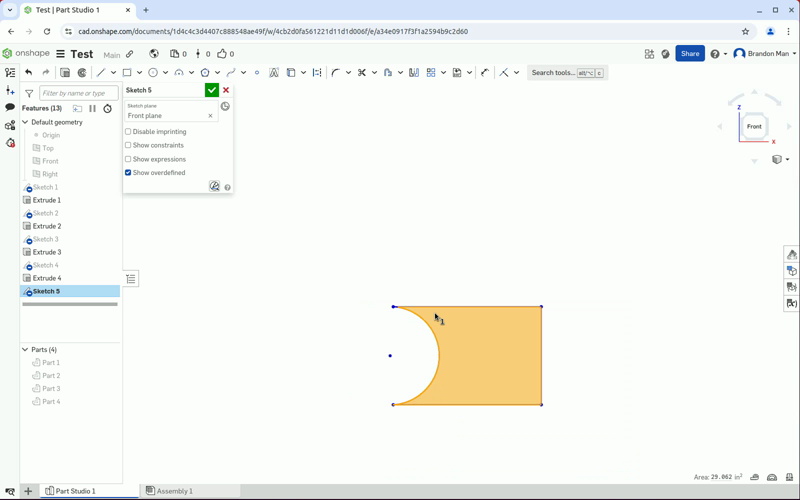
scroll(-6)
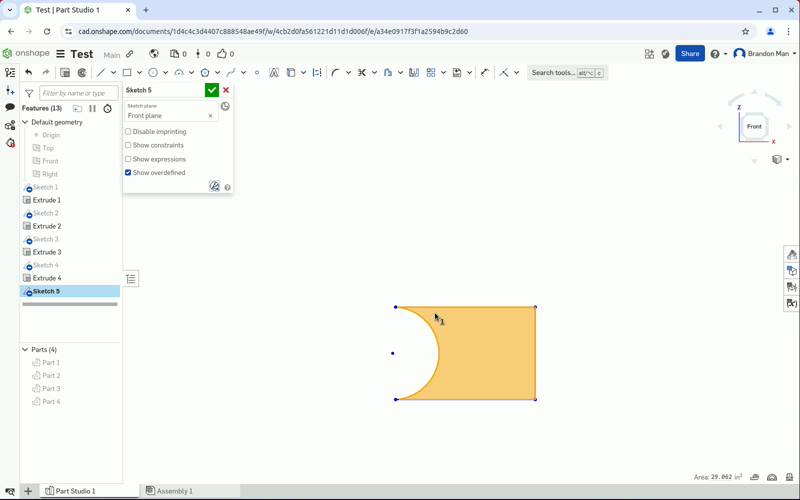
scroll(-6)
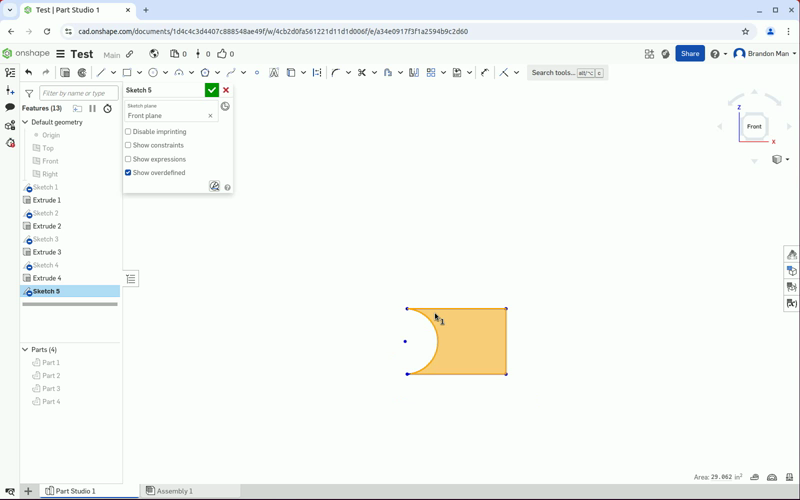
scroll(-6)
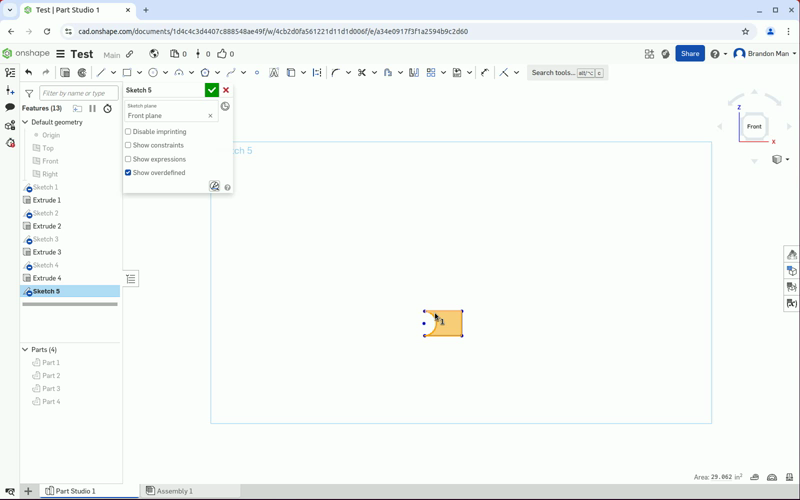
mouse_move(73, 352)
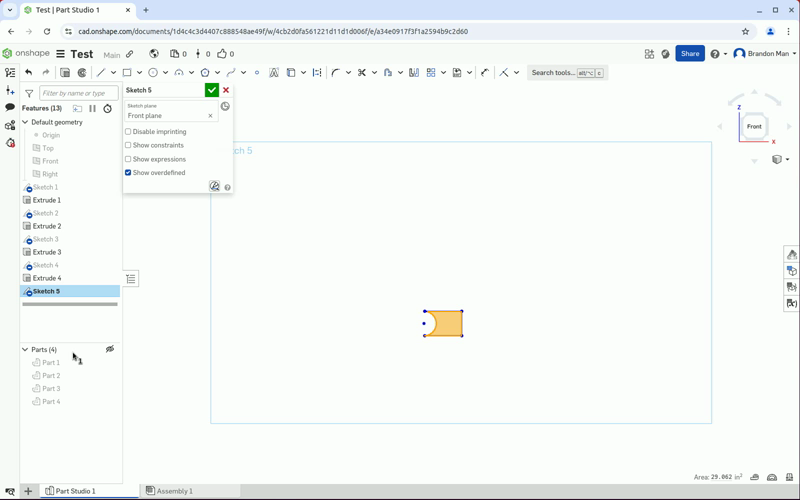
key(shift+y)
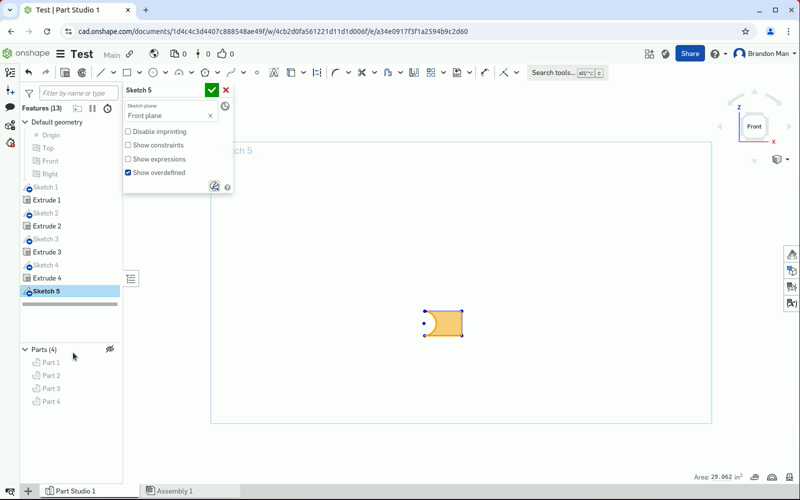
key(shift+e)
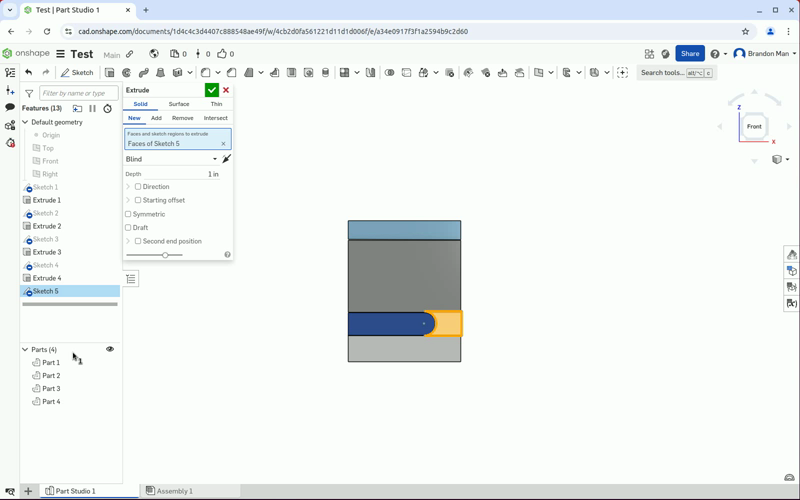
mouse_move(143, 106)
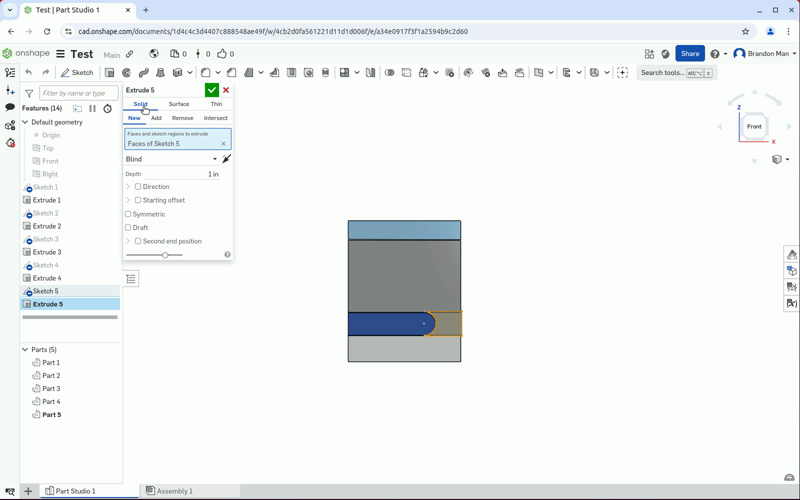
click(143, 106)
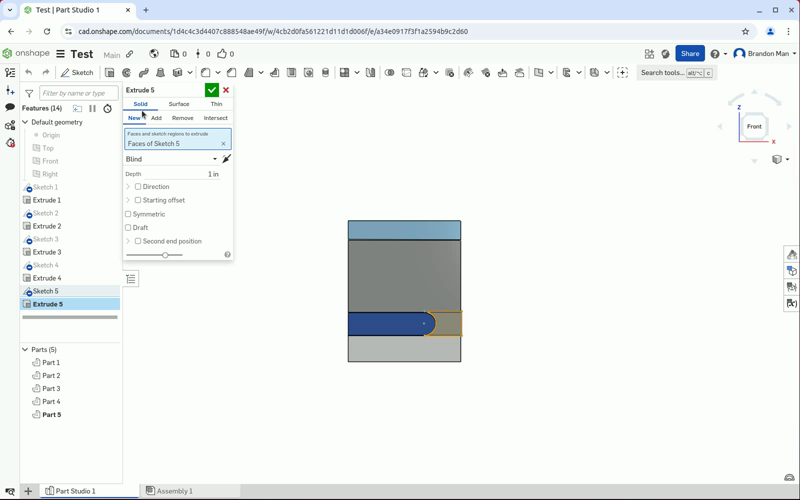
mouse_move(137, 120)
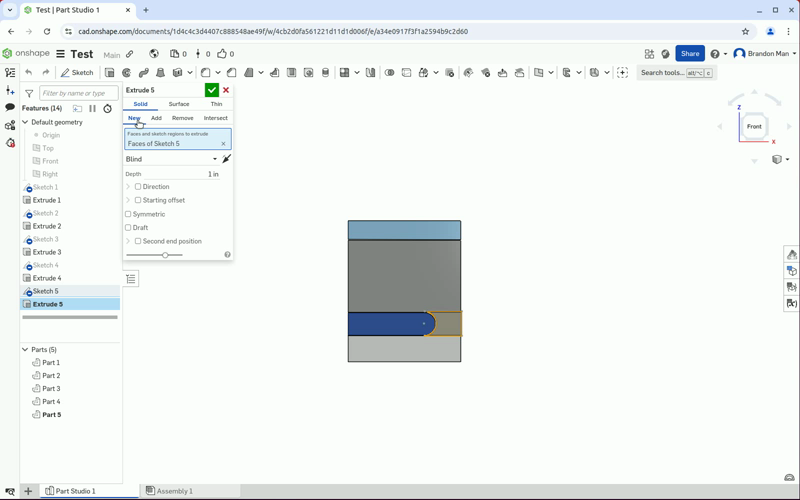
click(137, 120)
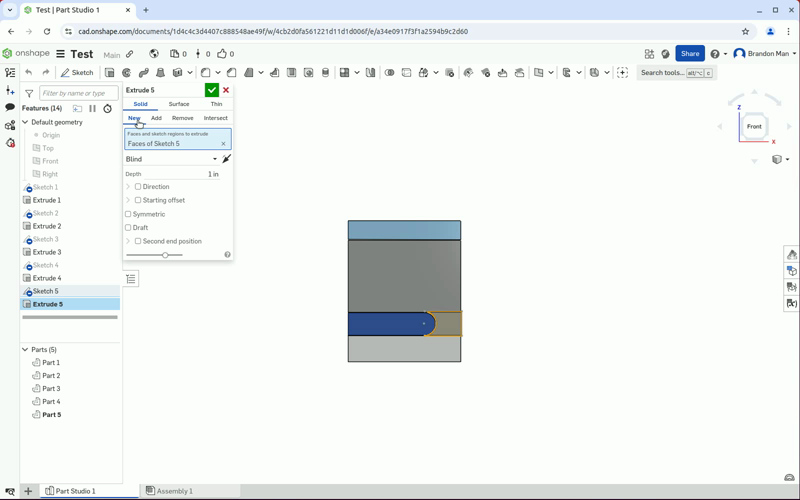
key(tab, 4)
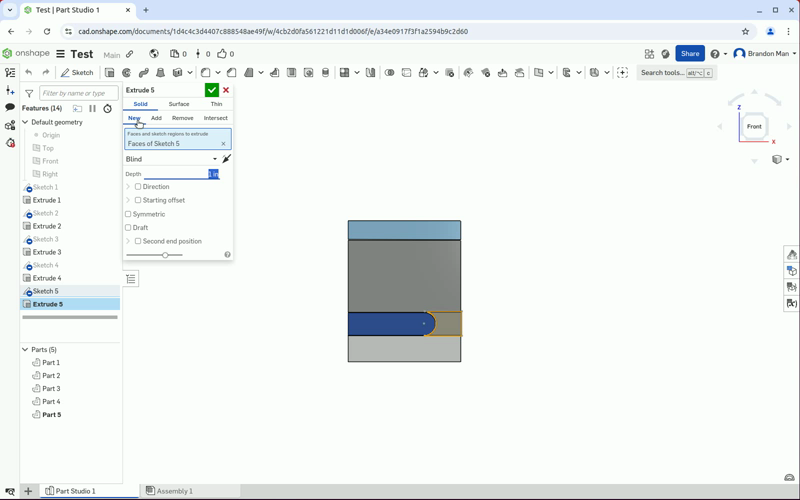
text(2.407)
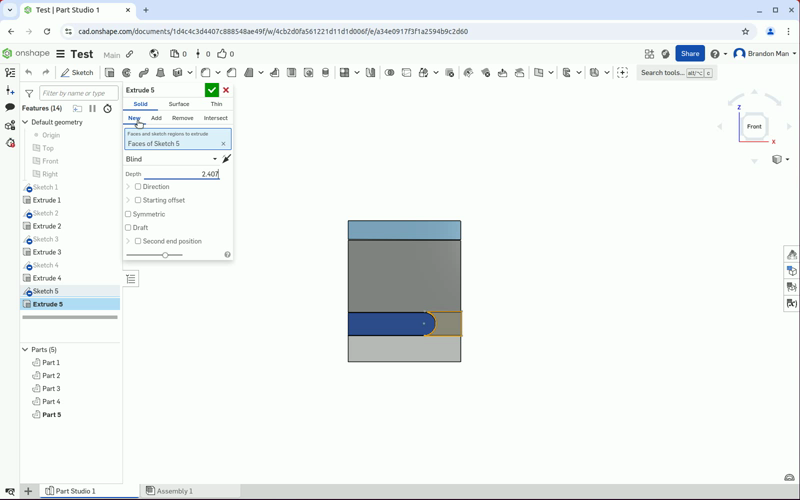
key(enter)
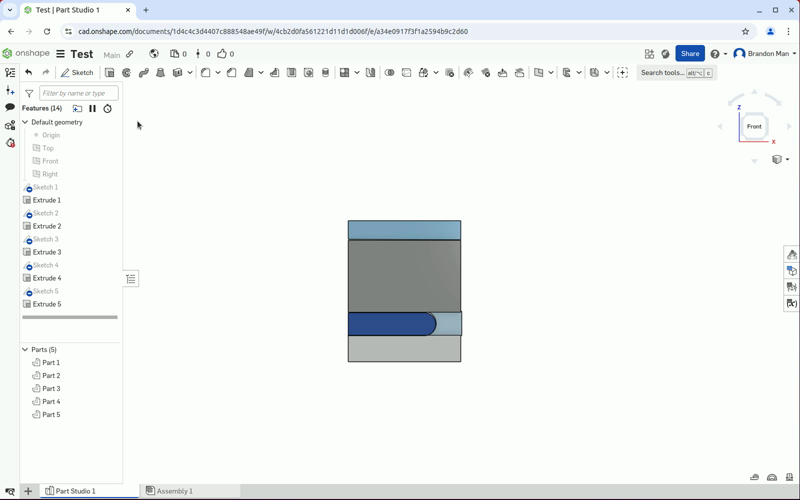
key(shift+h)
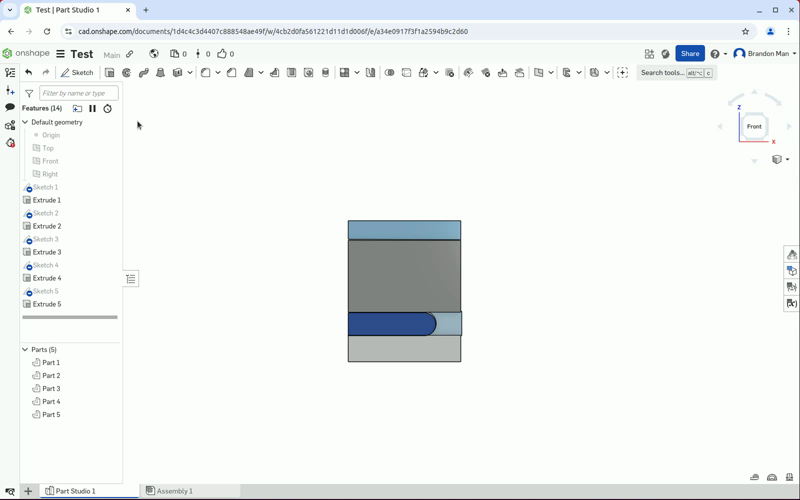
key(shift+h)
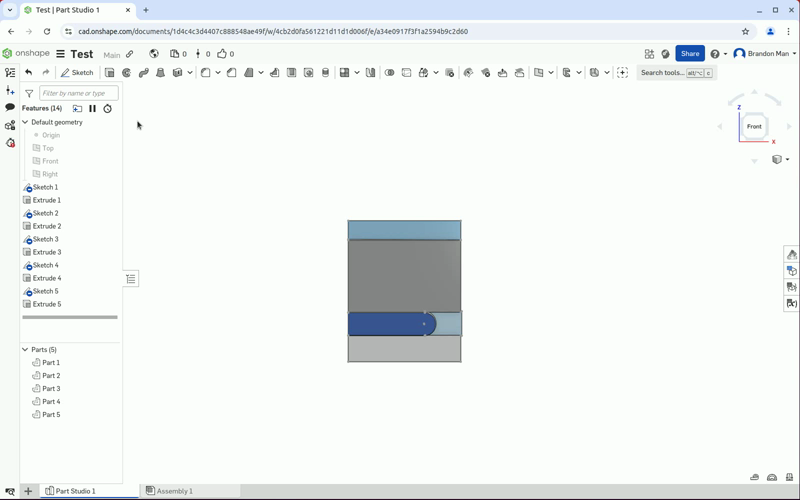
key(shift+7)
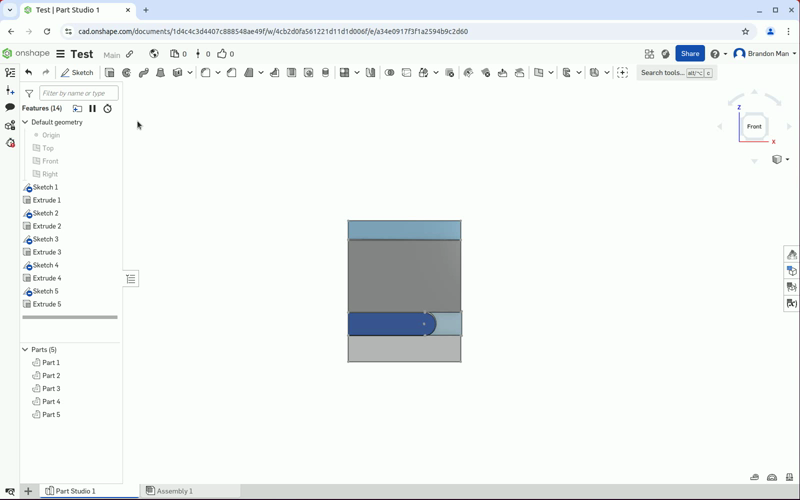
key(left, 2)
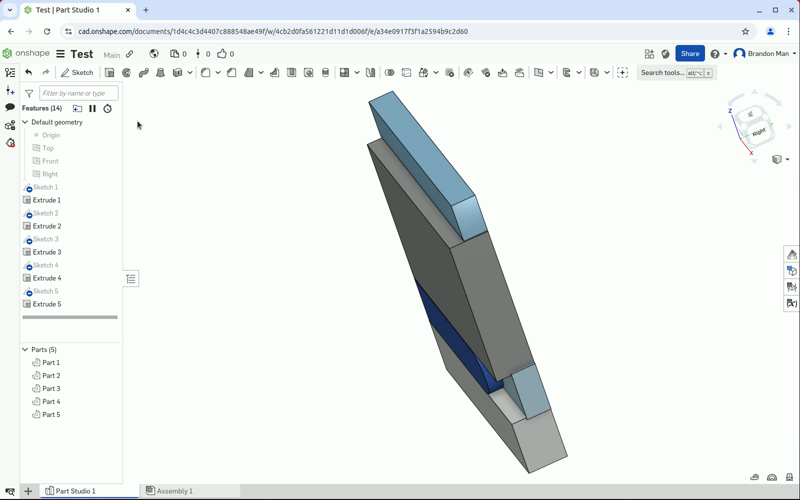
key(down, 2)
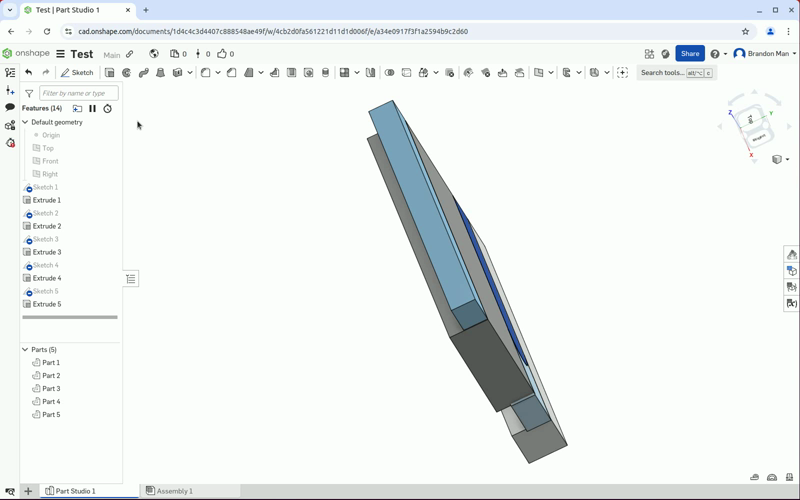
key(up, 2)
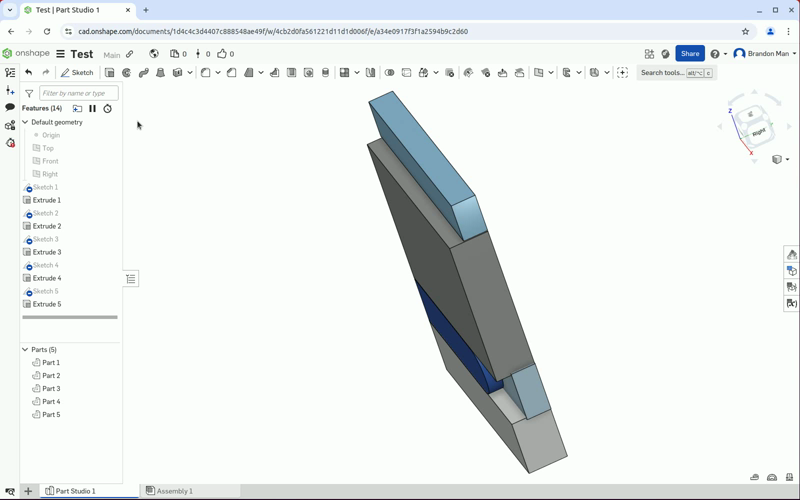
key(right, 2)
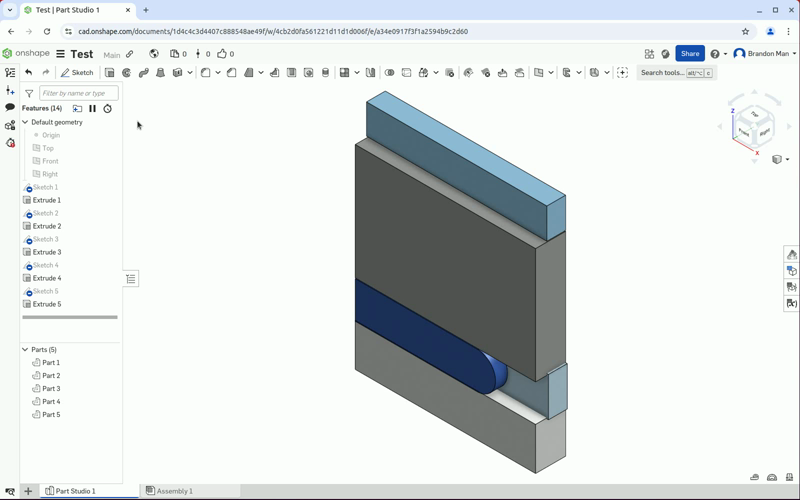
mouse_move(73, 189)
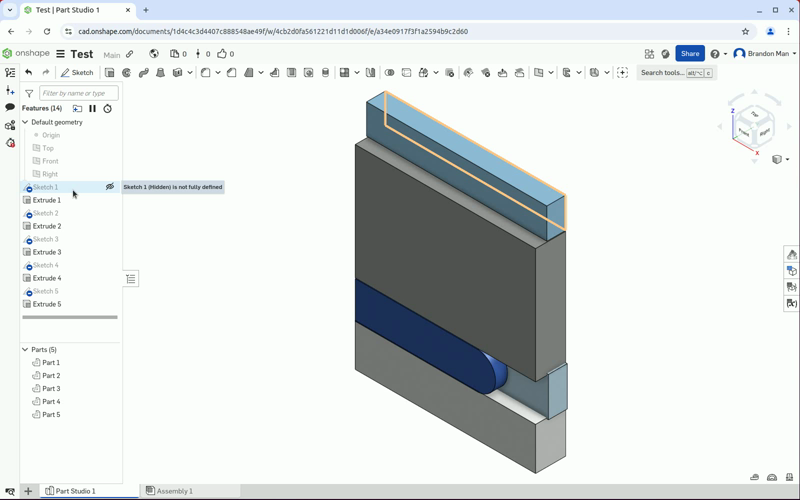
click(73, 189)